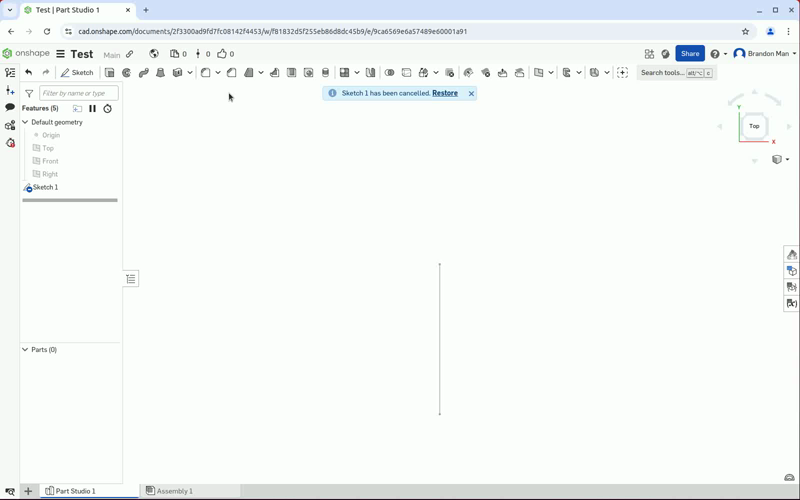
key(shift+h)
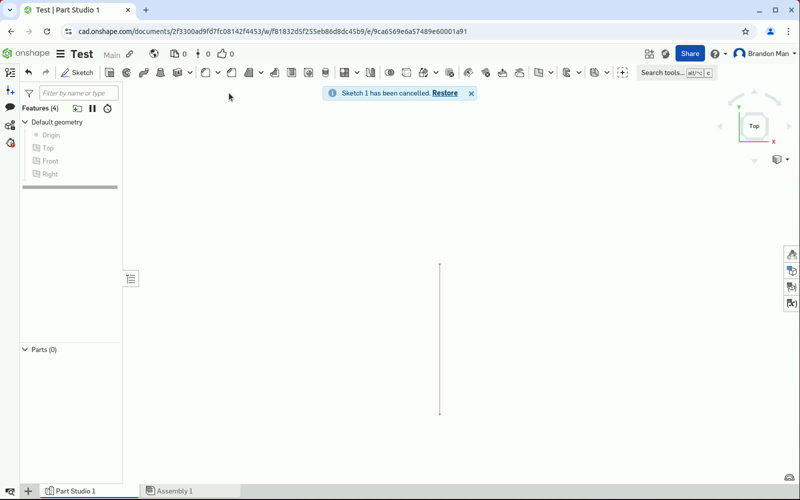
mouse_move(73, 352)
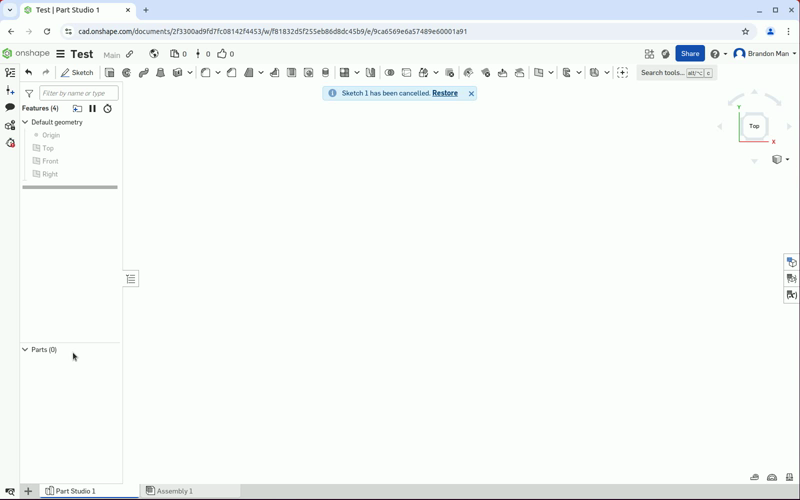
key(y)
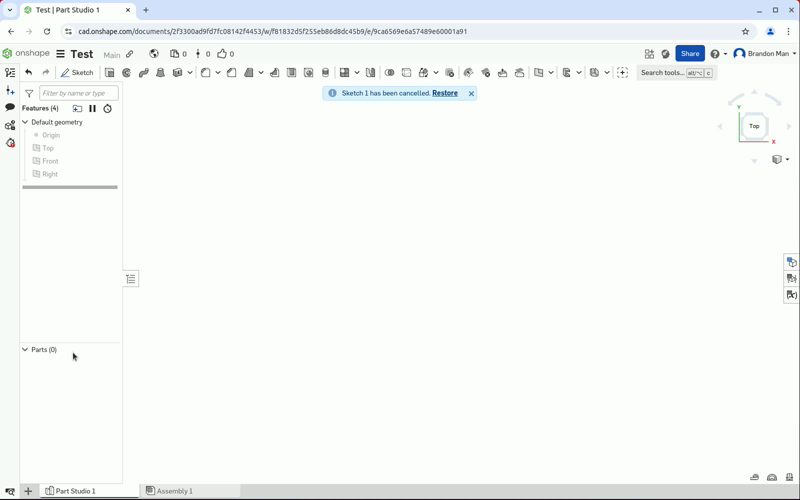
key(shift+p)
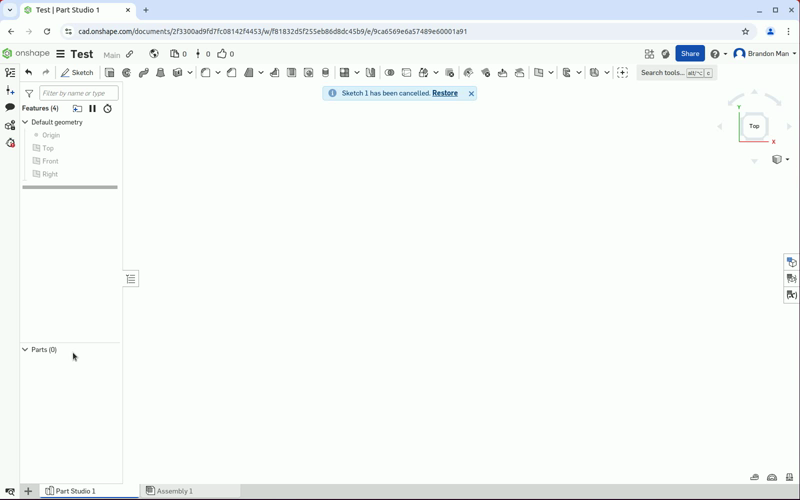
key(space)
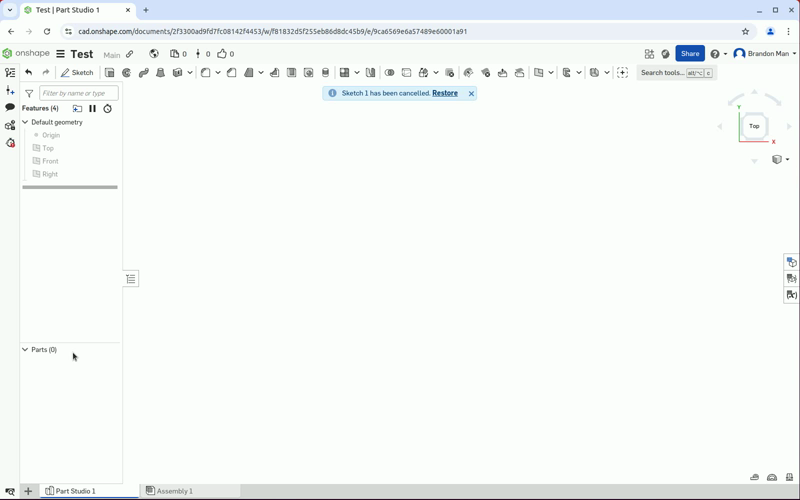
key_down(shift)
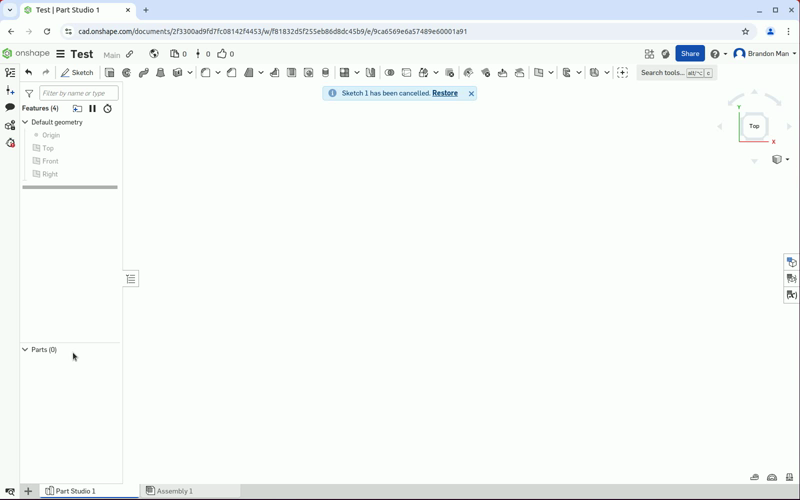
key(up)
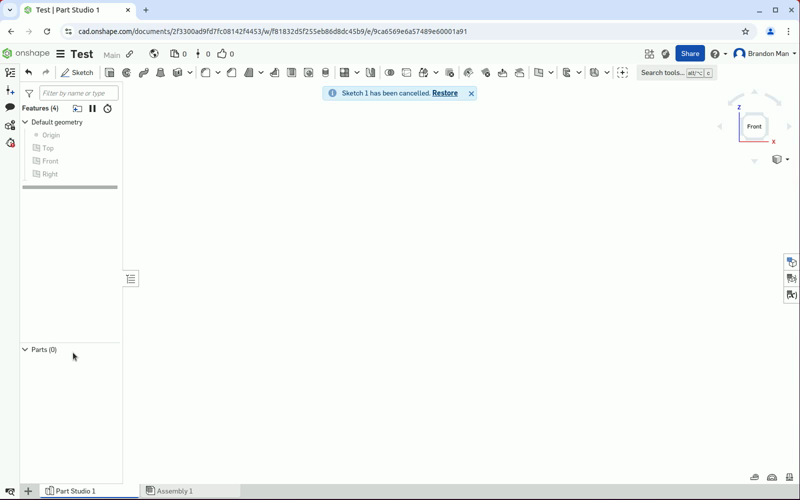
key_up(shift)
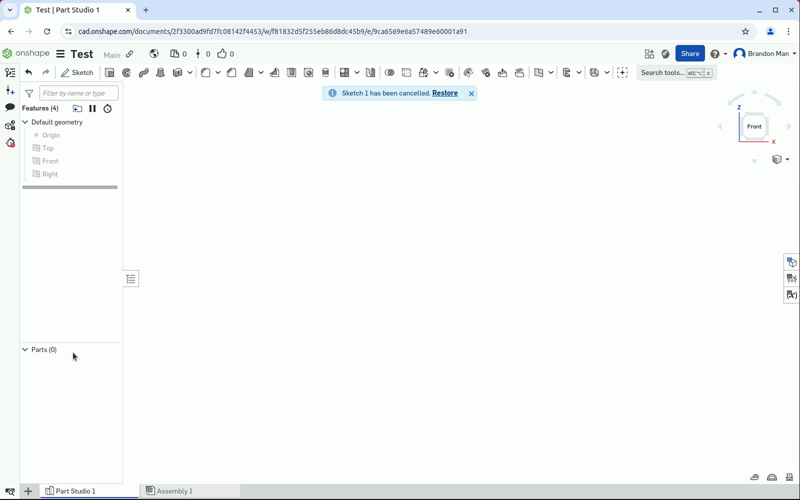
key(space)
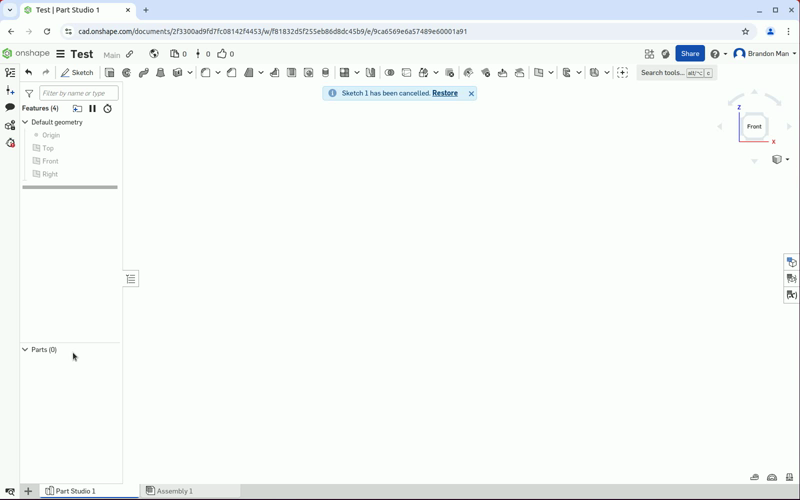
key_down(shift)
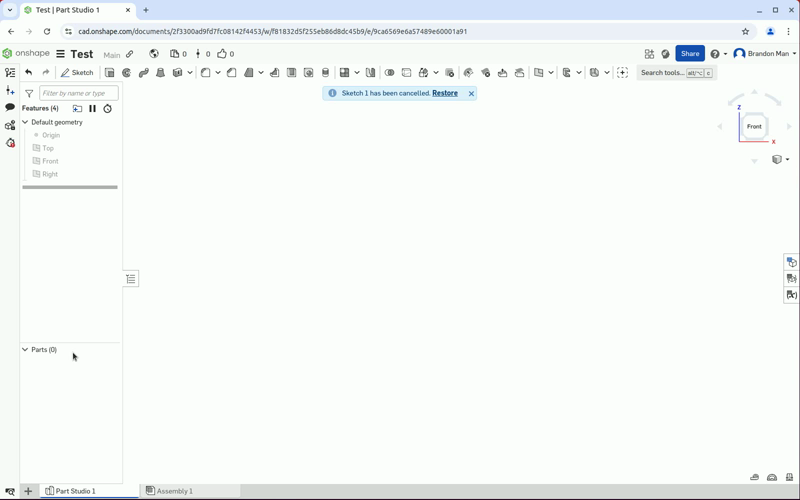
key(left)
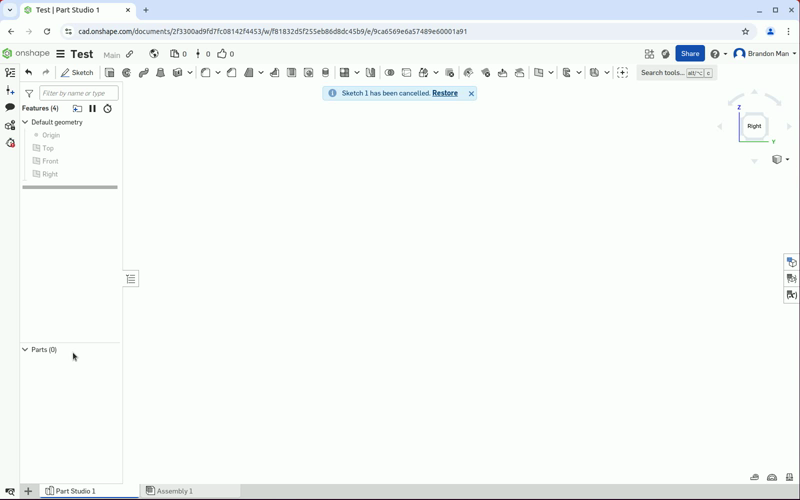
key_up(shift)
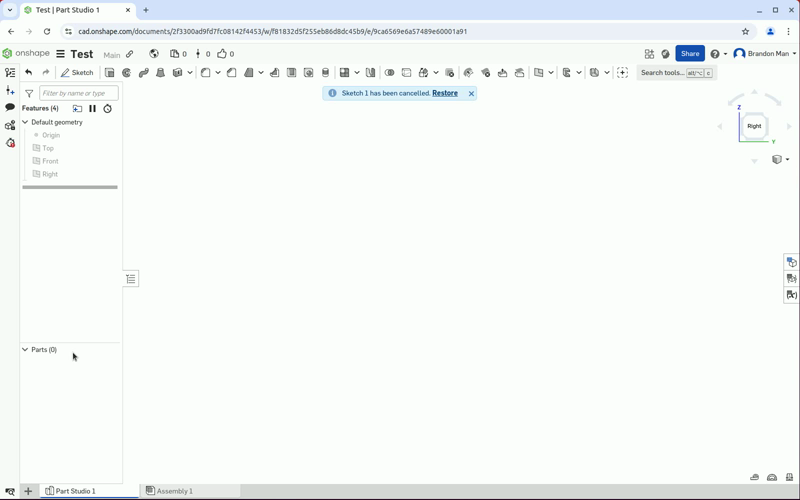
mouse_move(73, 352)
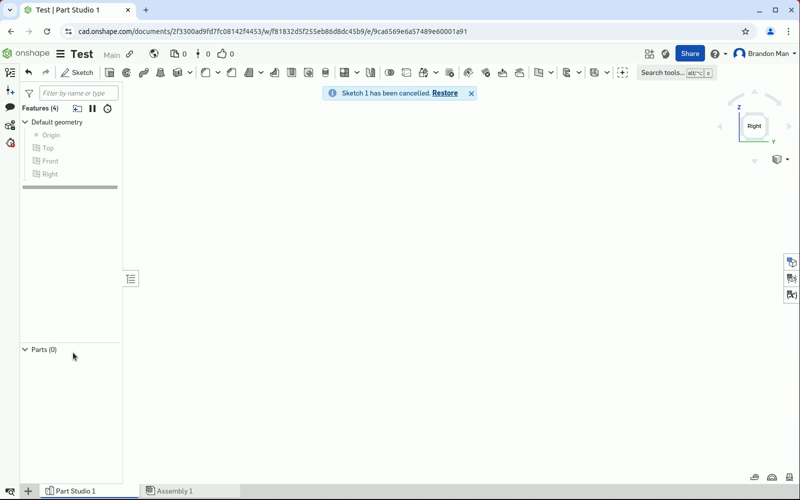
key(shift+y)
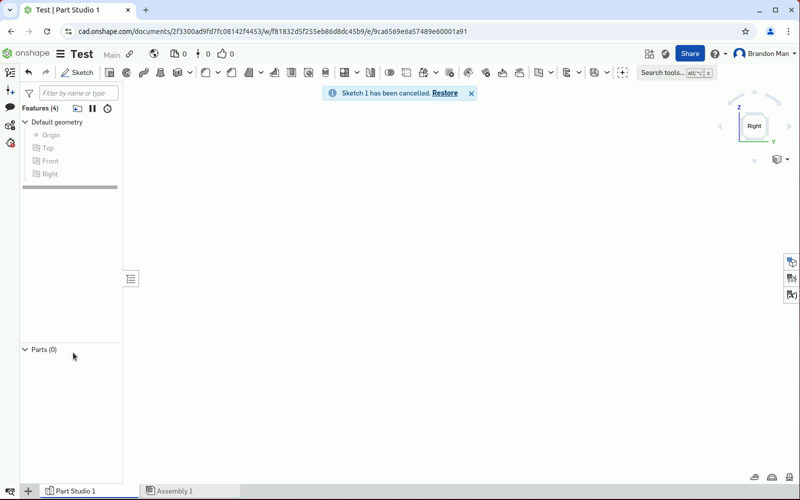
key(shift+s)
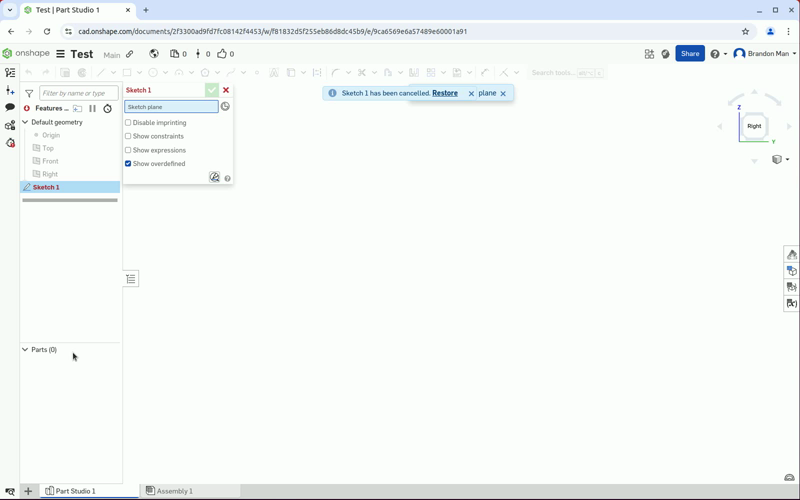
mouse_move(73, 176)
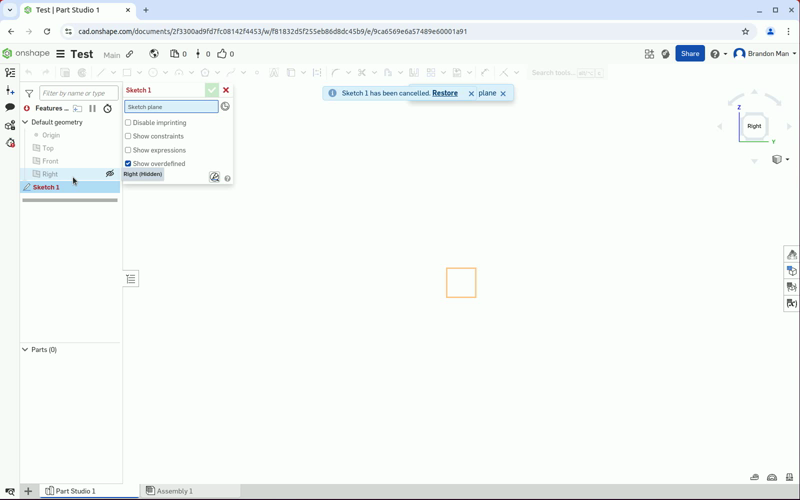
click(73, 176)
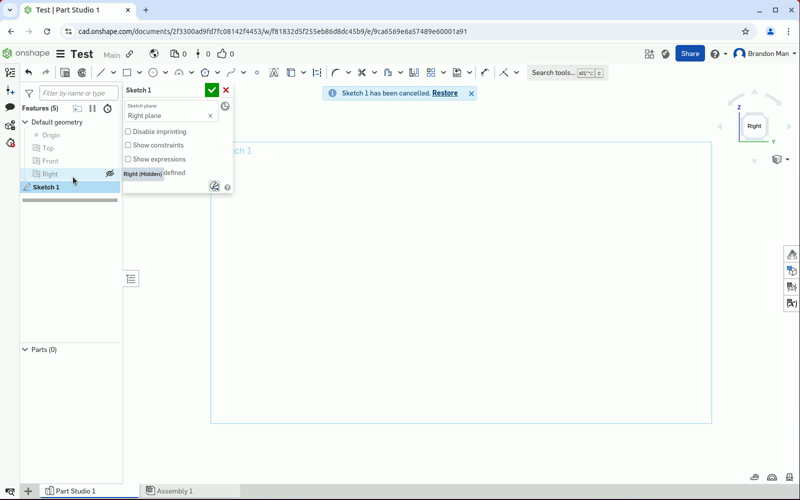
mouse_move(73, 352)
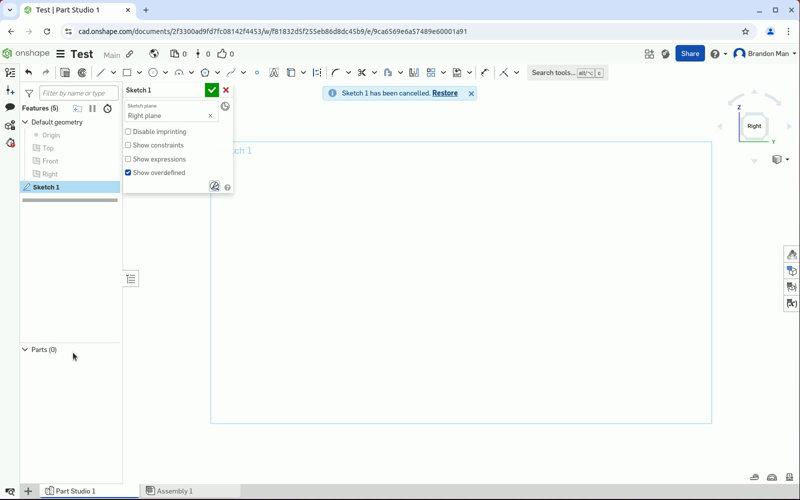
key(y)
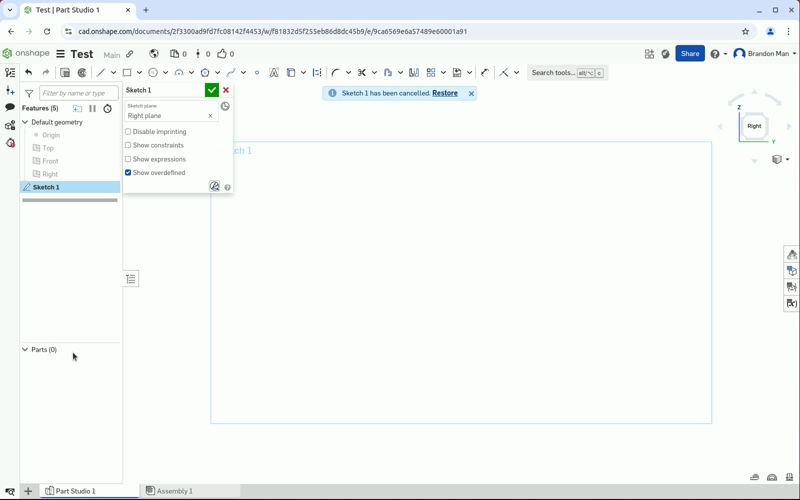
key(l)
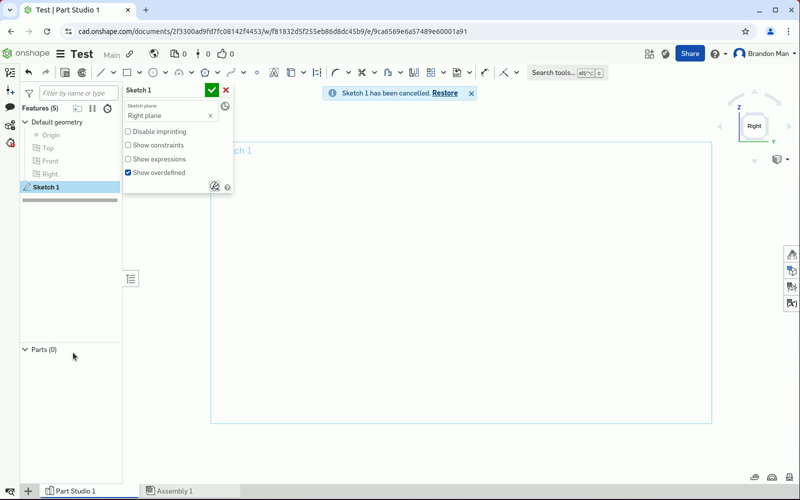
key_down(shift)
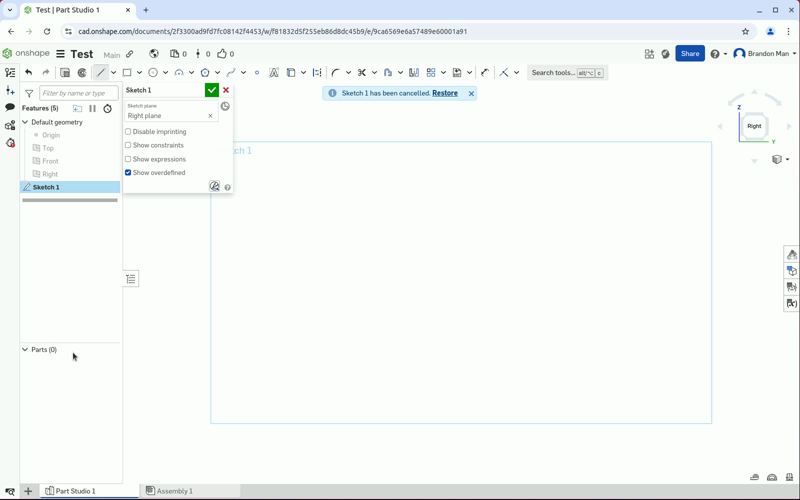
mouse_move(348, 272)
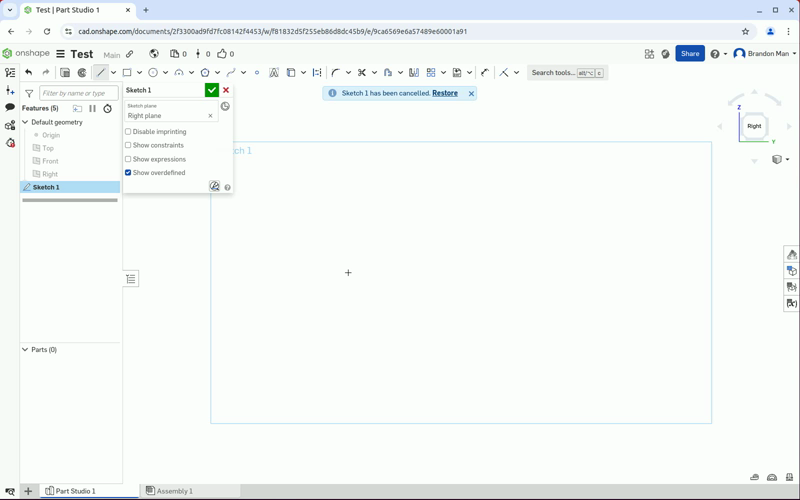
click(348, 272)
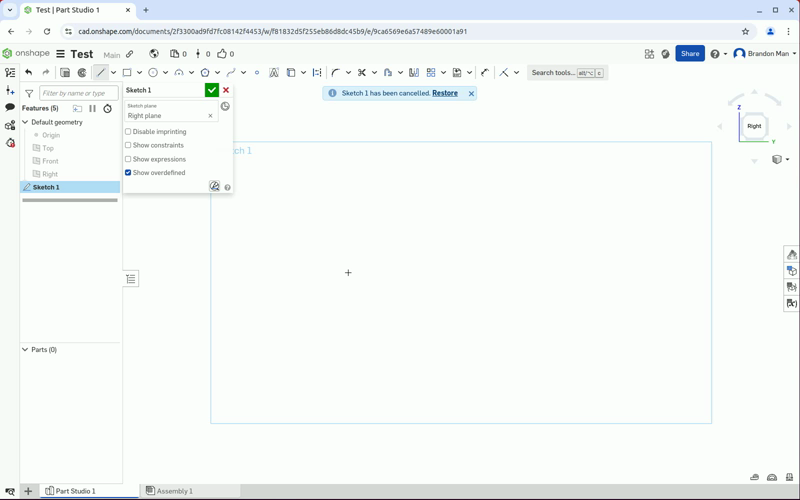
key_up(shift)
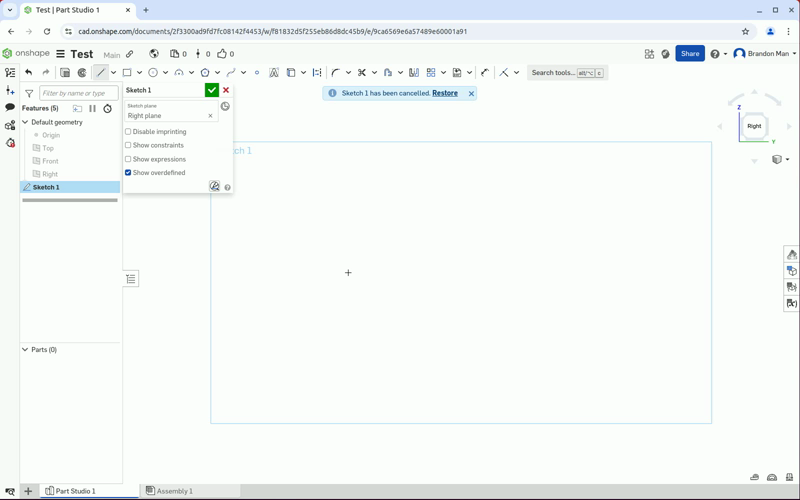
key_down(shift)
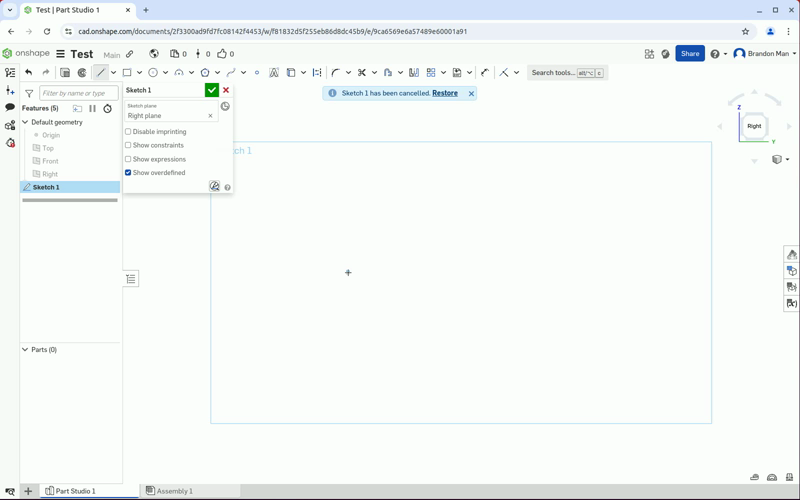
mouse_move(529, 272)
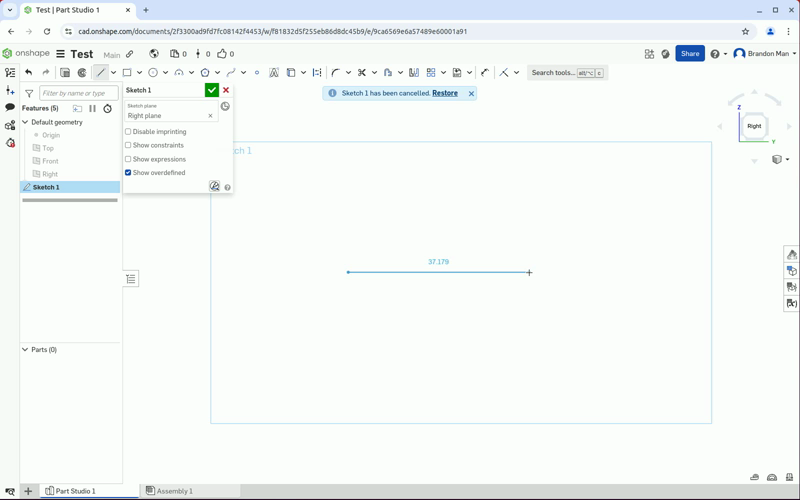
click(529, 272)
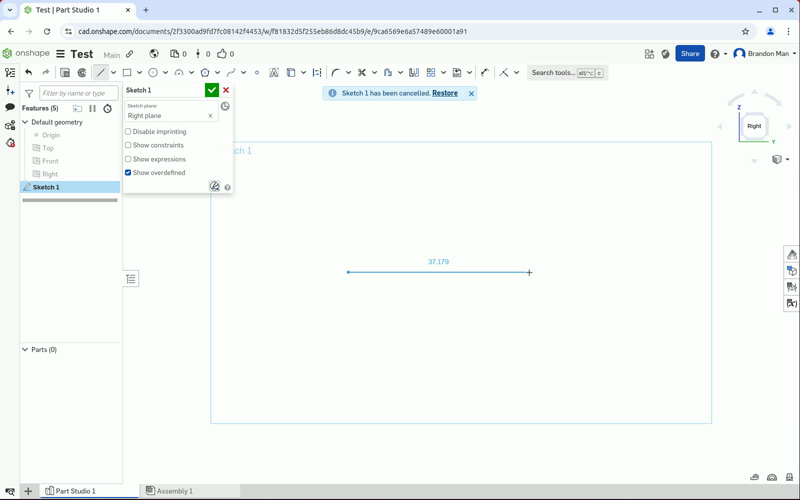
key_up(shift)
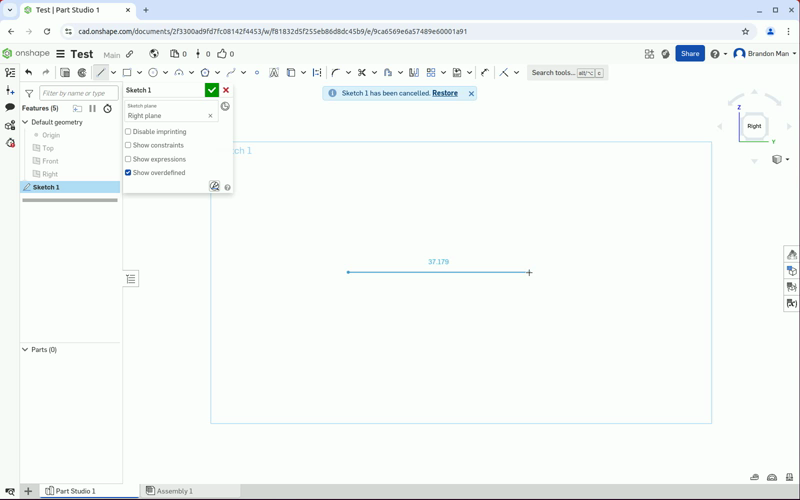
key_down(shift)
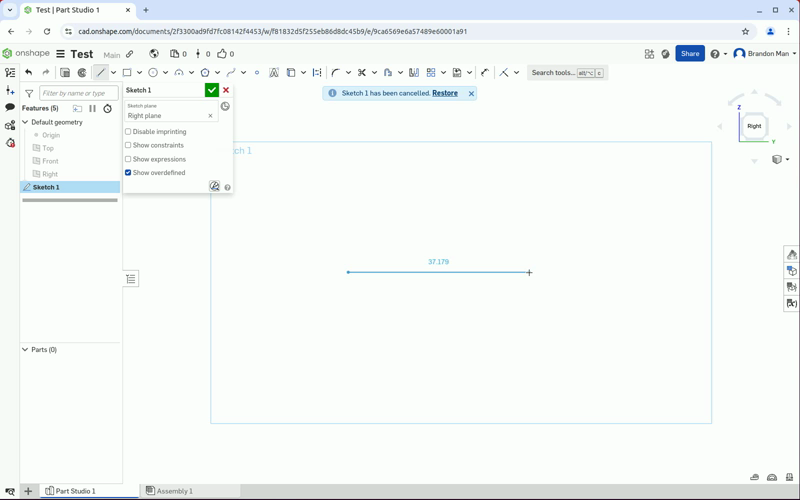
mouse_move(559, 272)
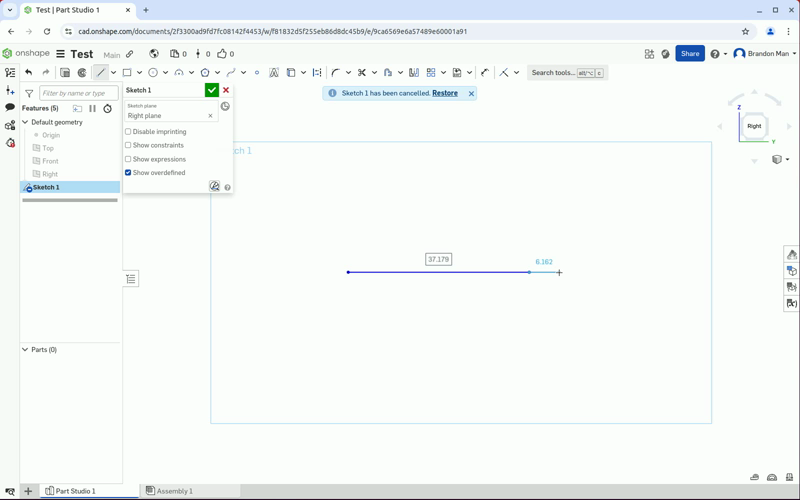
mouse_move(529, 262)
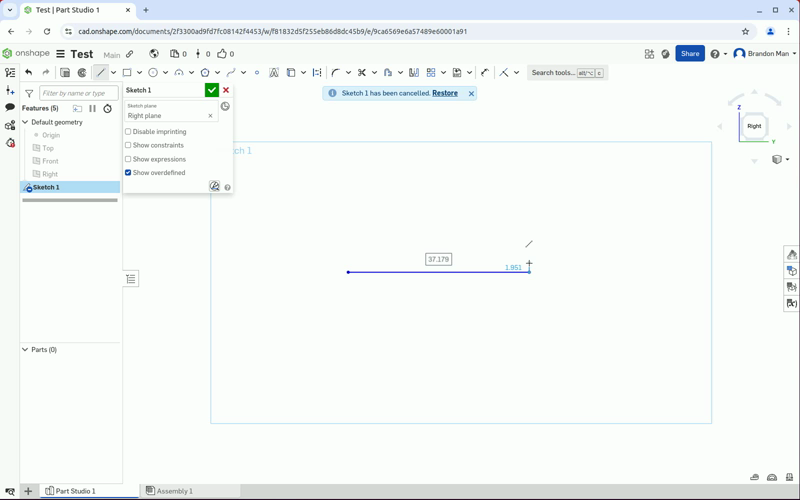
click(529, 262)
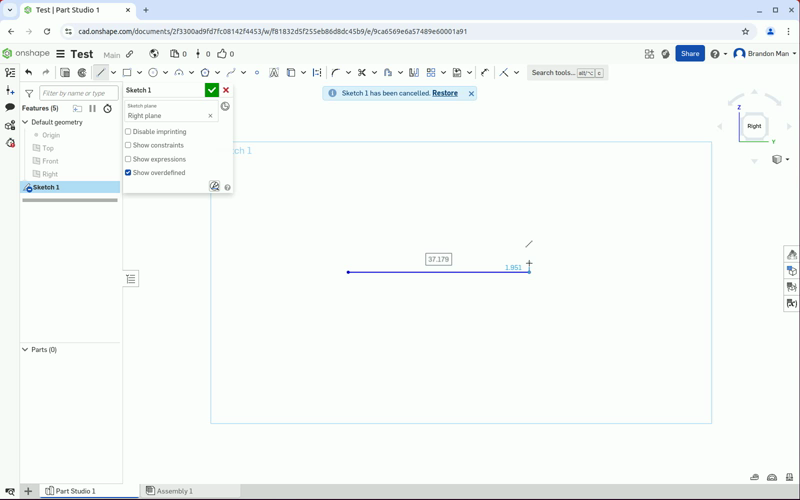
key_up(shift)
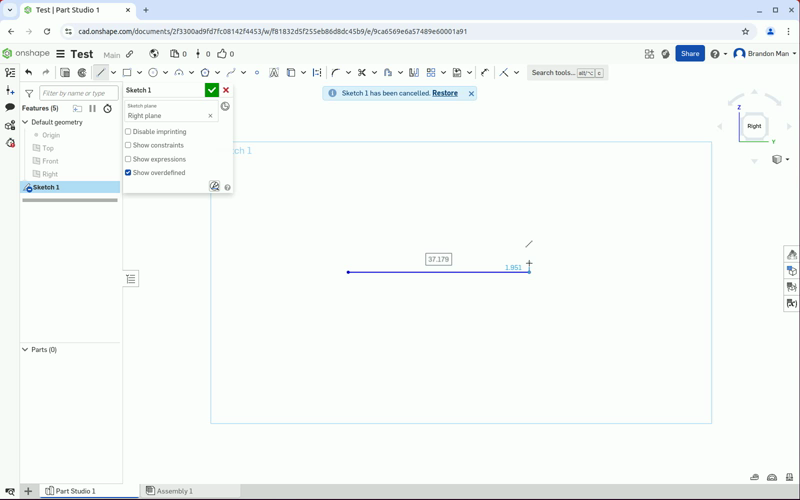
key_down(shift)
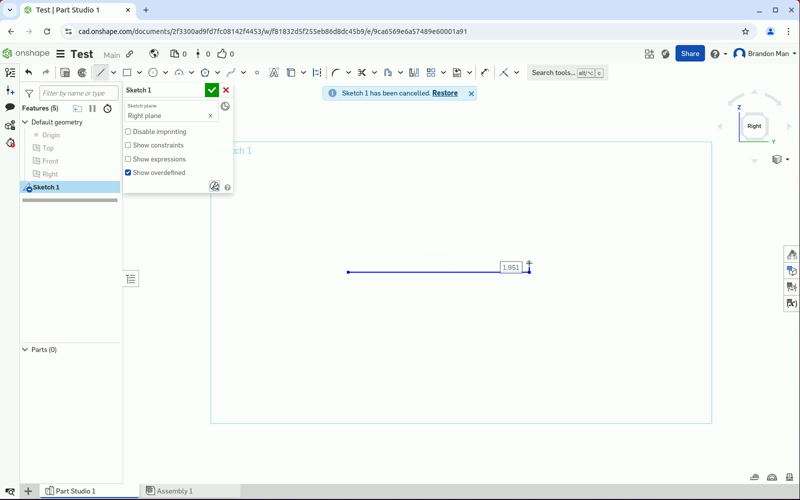
mouse_move(348, 262)
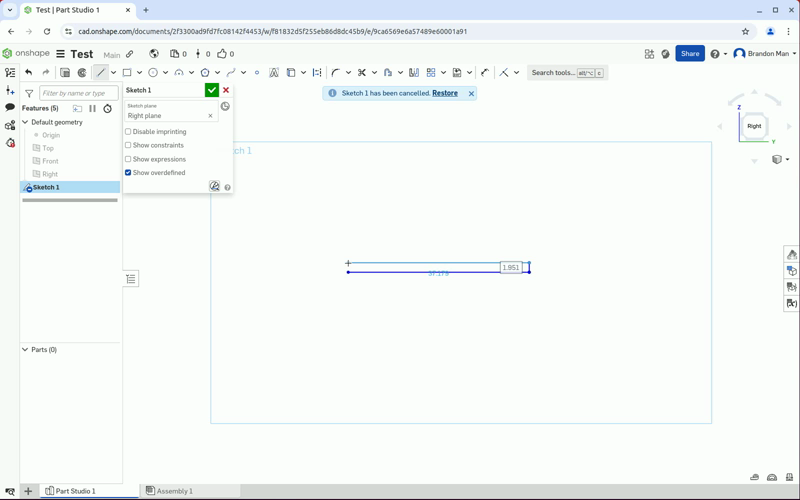
click(348, 262)
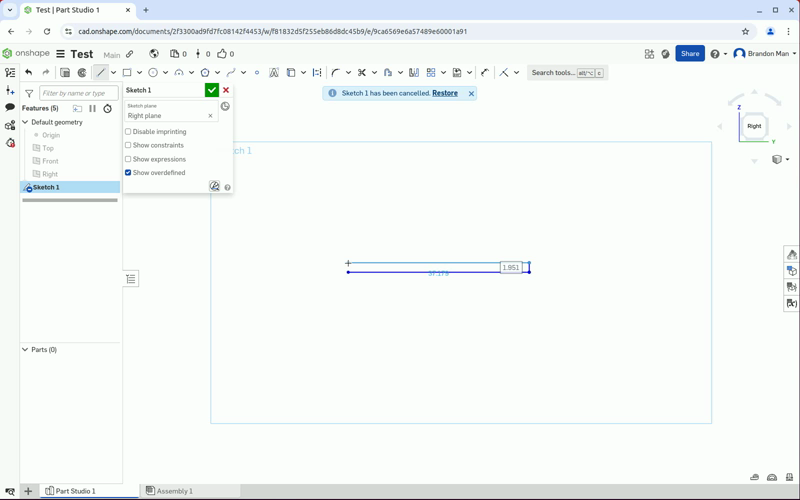
key_up(shift)
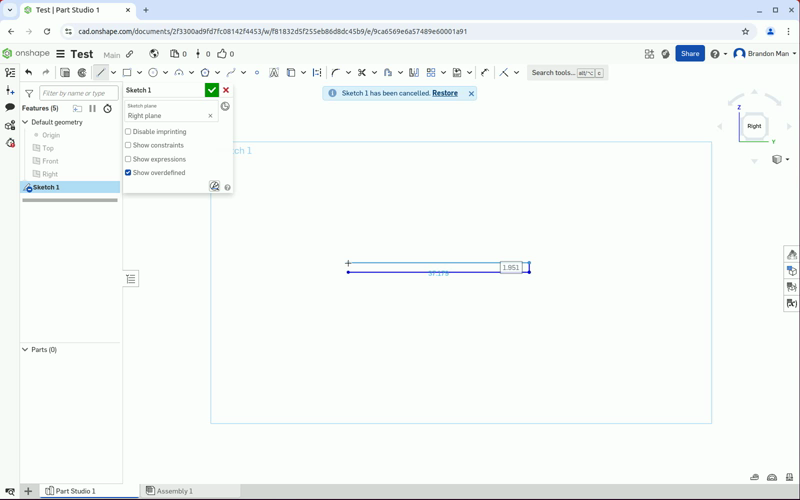
mouse_move(378, 262)
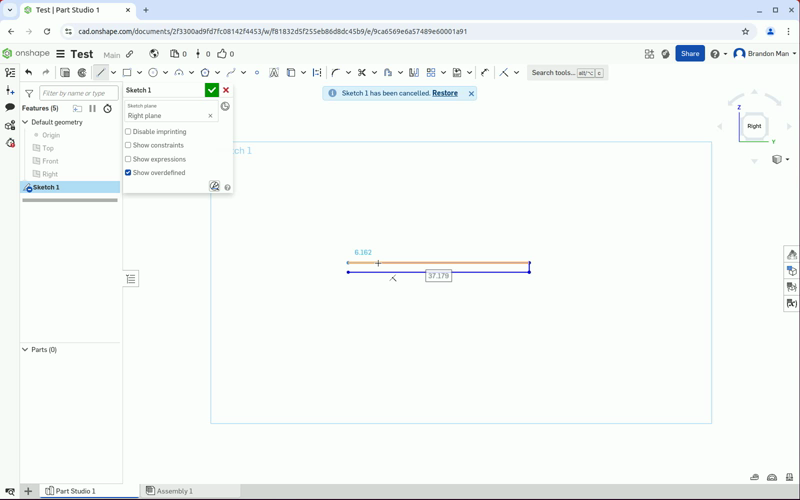
key_down(shift)
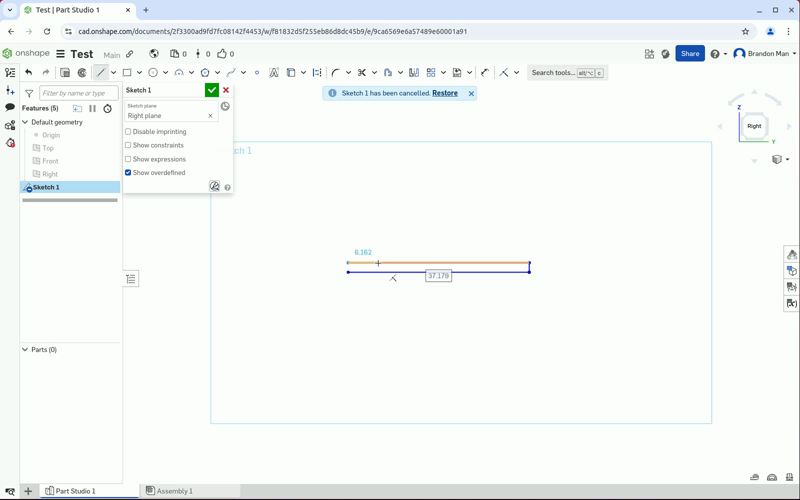
mouse_move(348, 272)
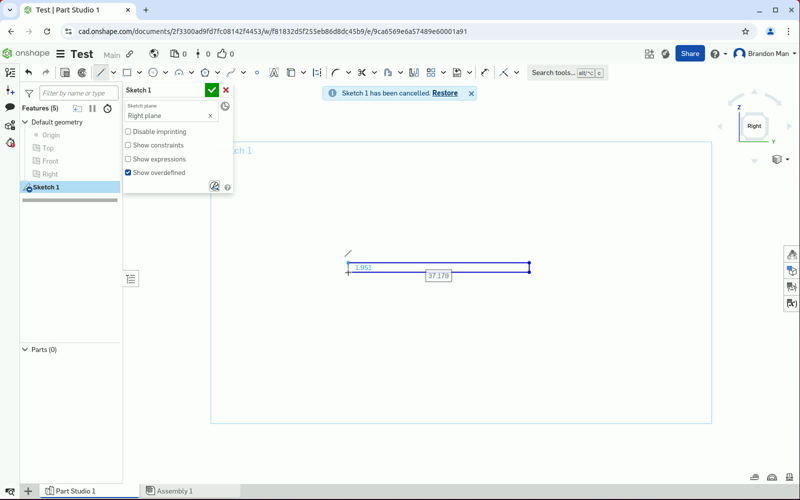
key_up(shift)
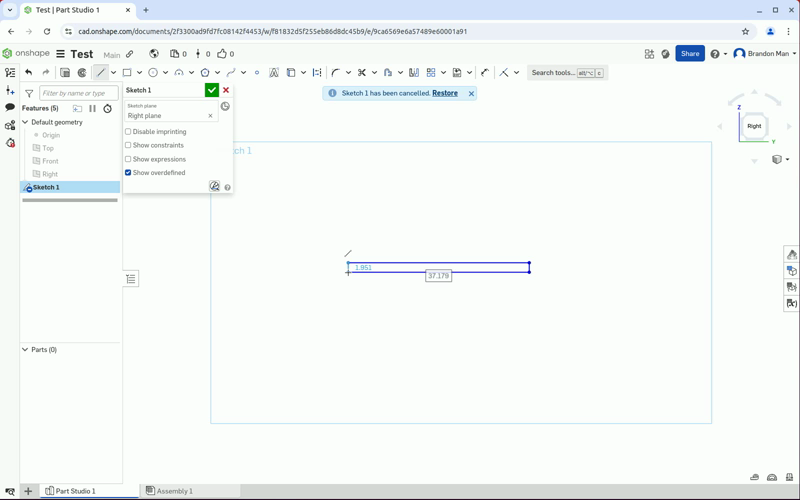
click(348, 272)
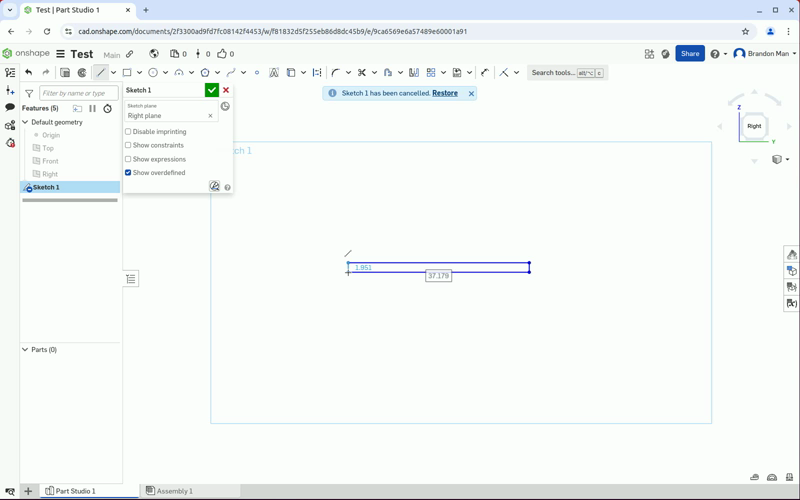
key(esc)
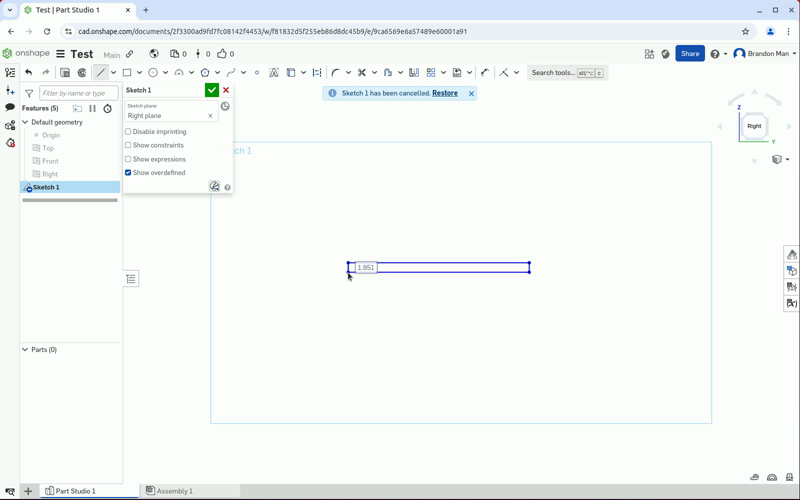
mouse_move(400, 266)
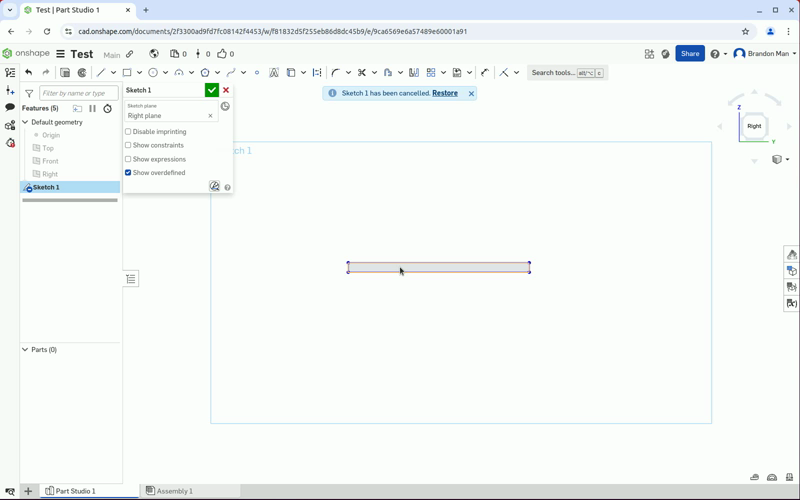
scroll(6)
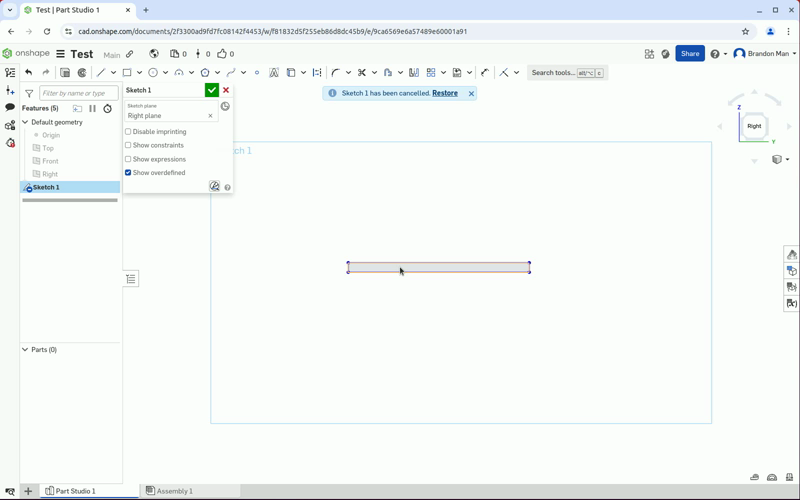
scroll(6)
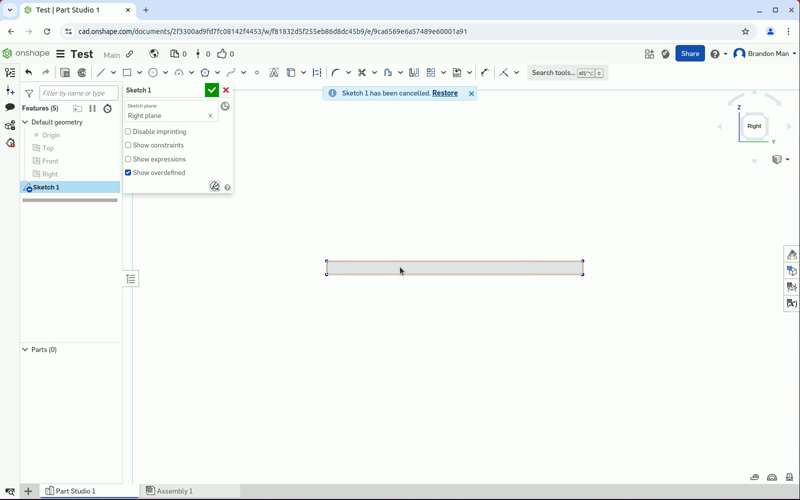
scroll(6)
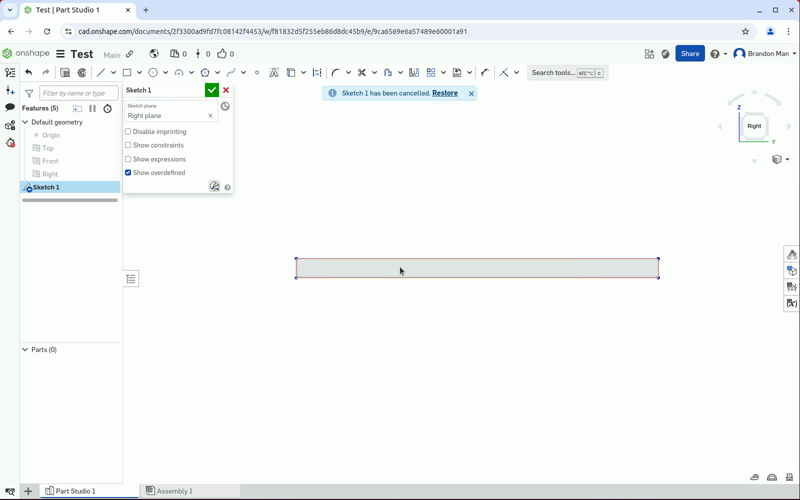
scroll(6)
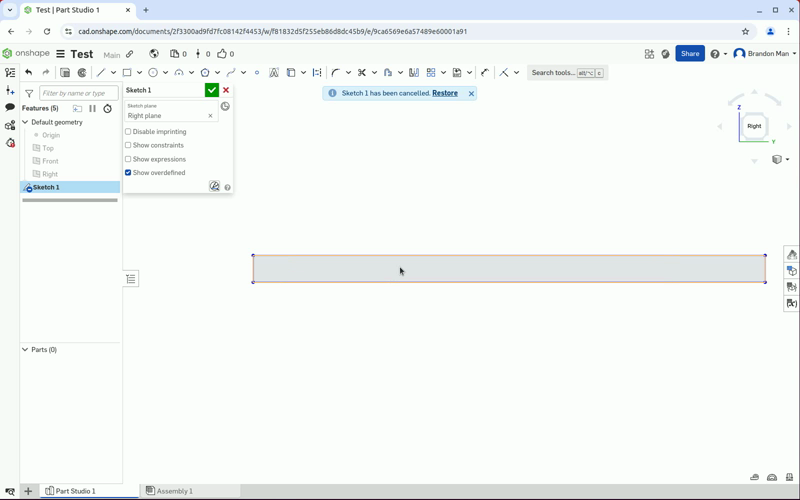
scroll(6)
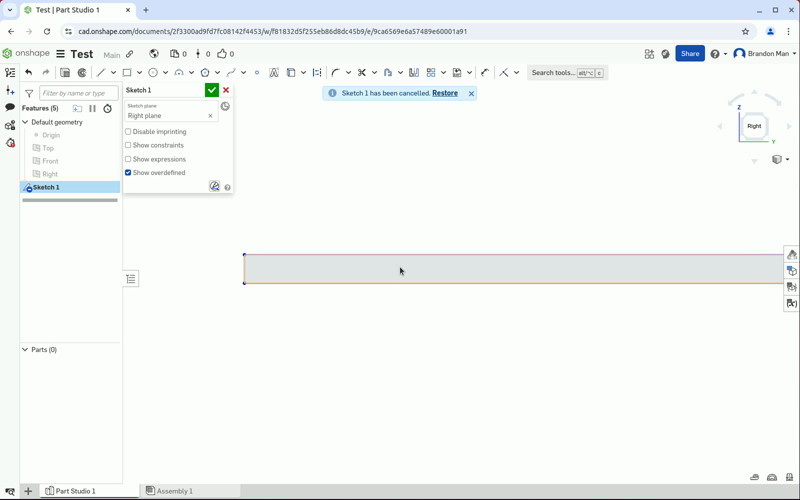
scroll(6)
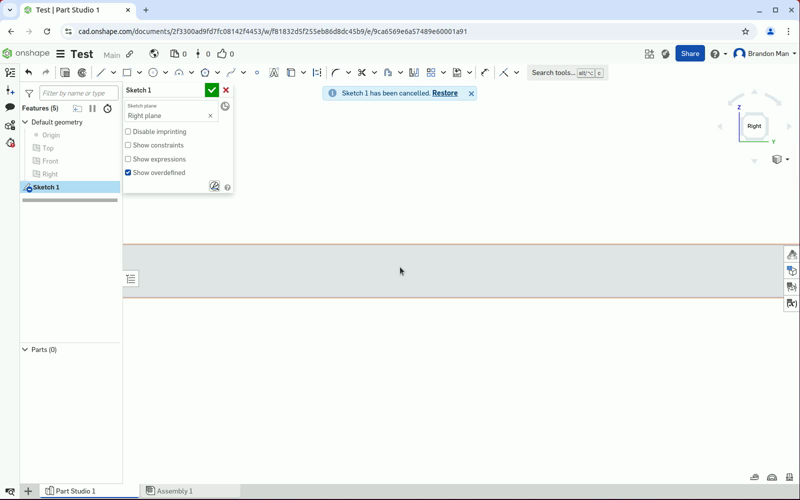
scroll(6)
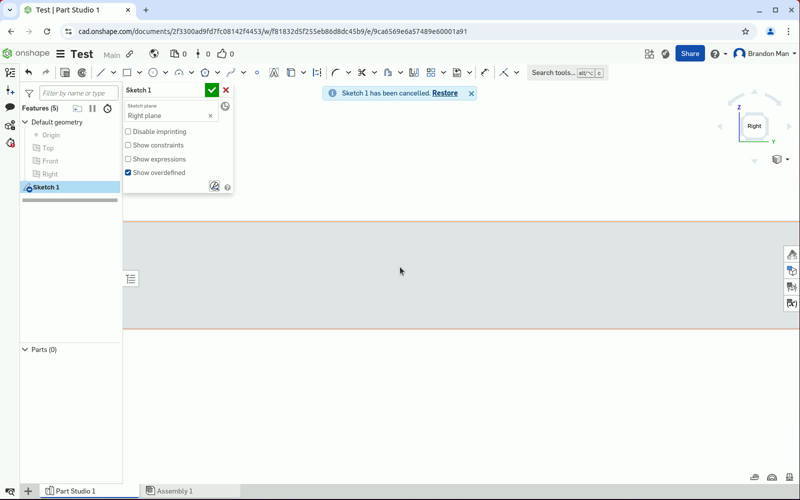
click(400, 266)
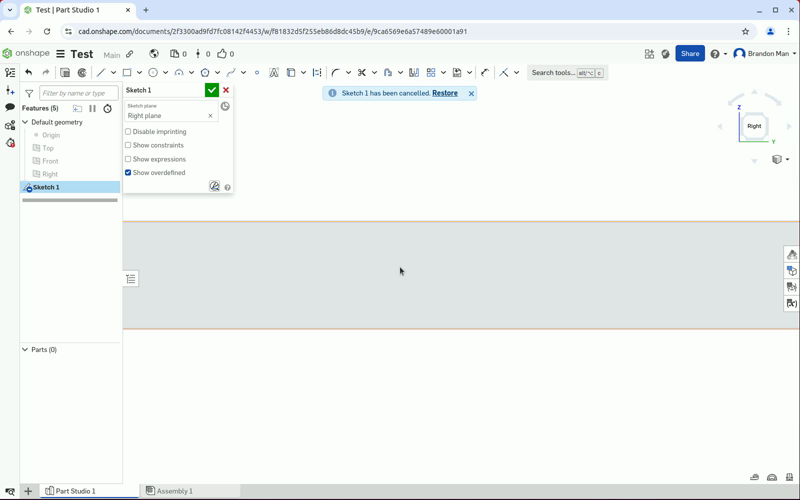
scroll(-6)
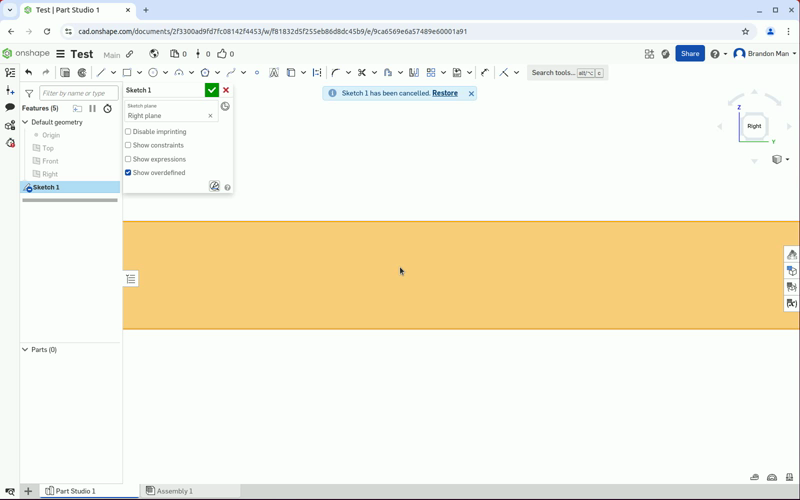
scroll(-6)
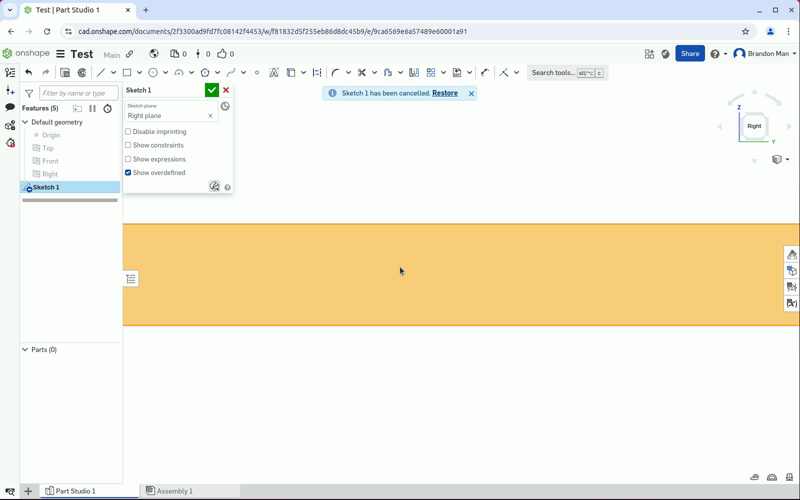
scroll(-6)
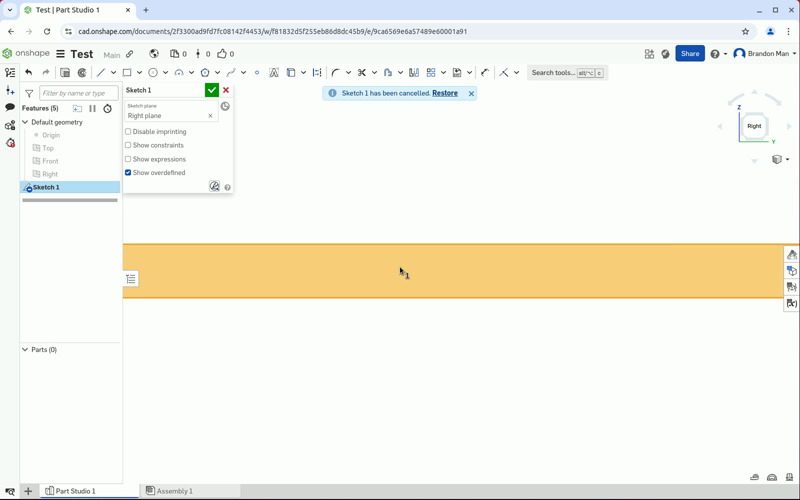
scroll(-6)
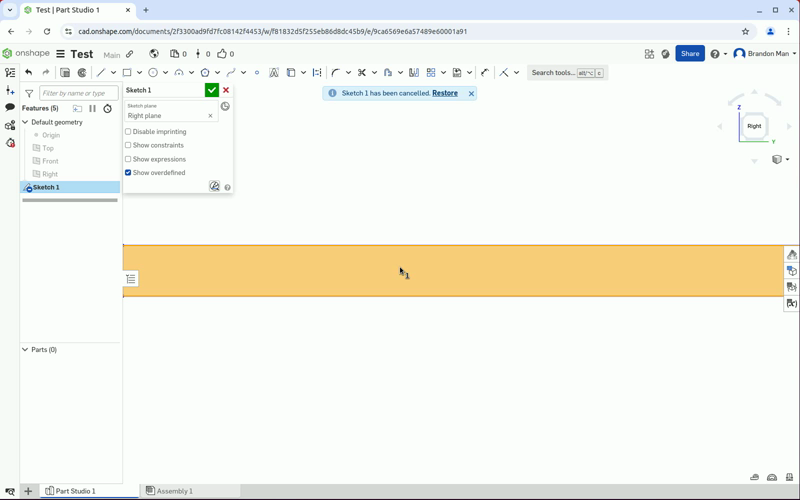
scroll(-6)
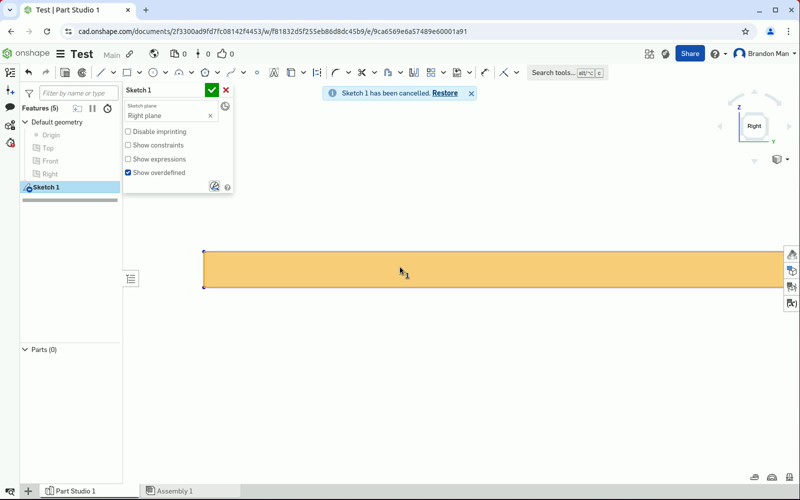
scroll(-6)
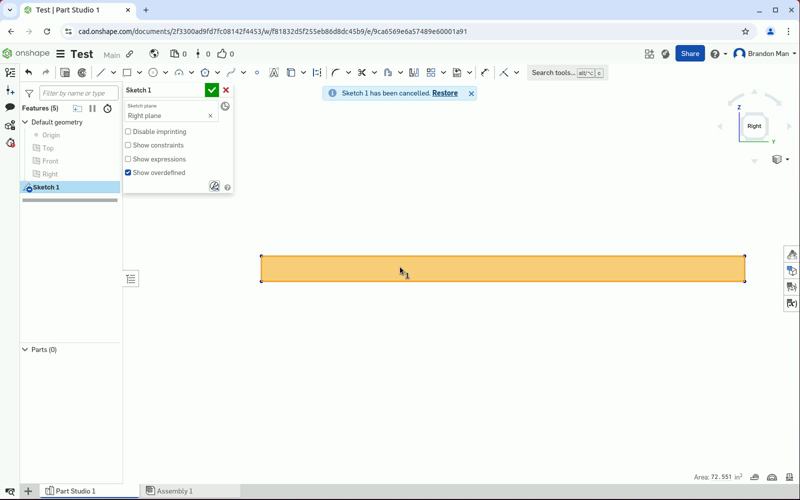
scroll(-6)
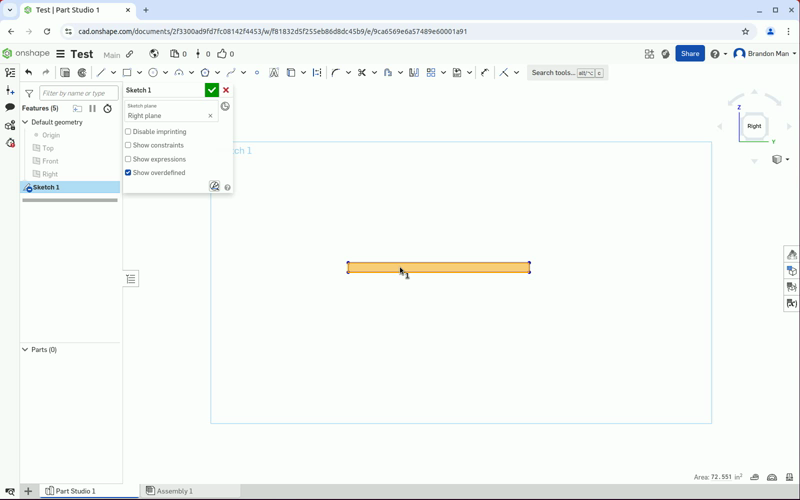
mouse_move(73, 352)
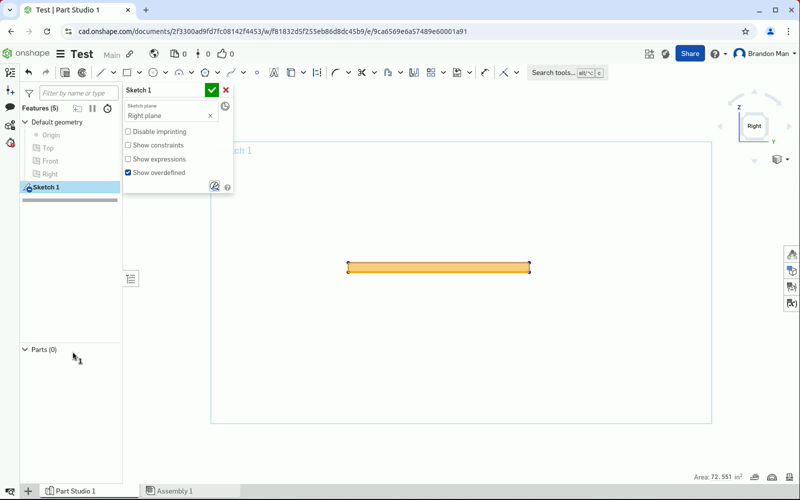
key(shift+y)
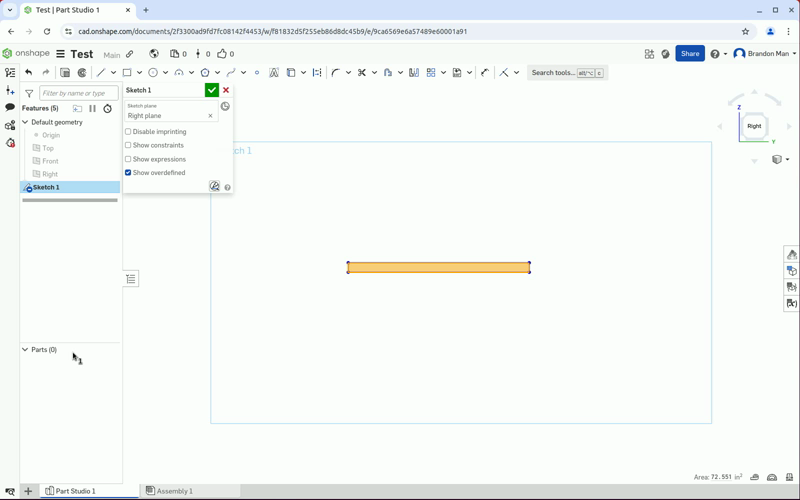
key(shift+e)
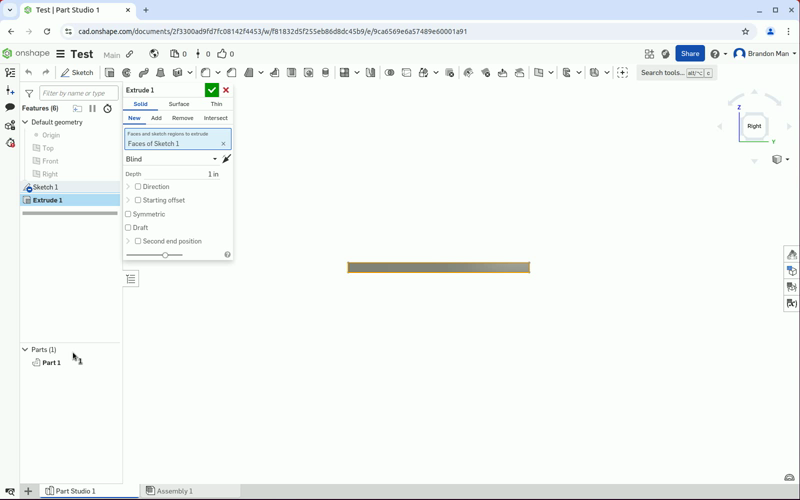
mouse_move(143, 106)
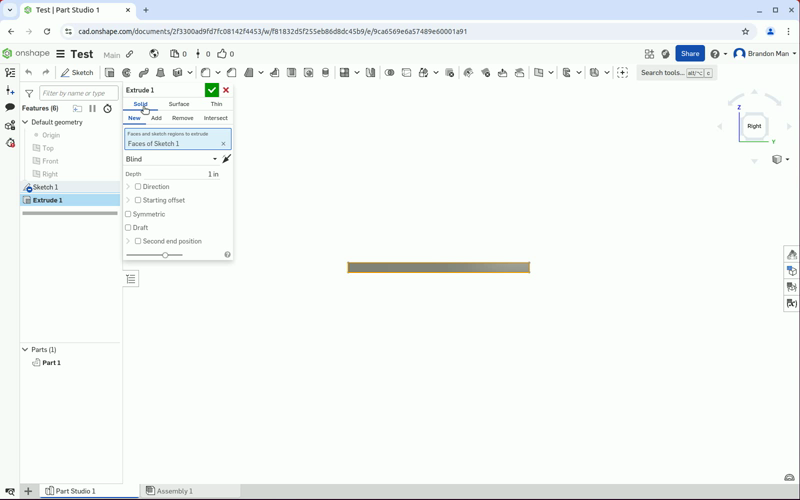
click(143, 106)
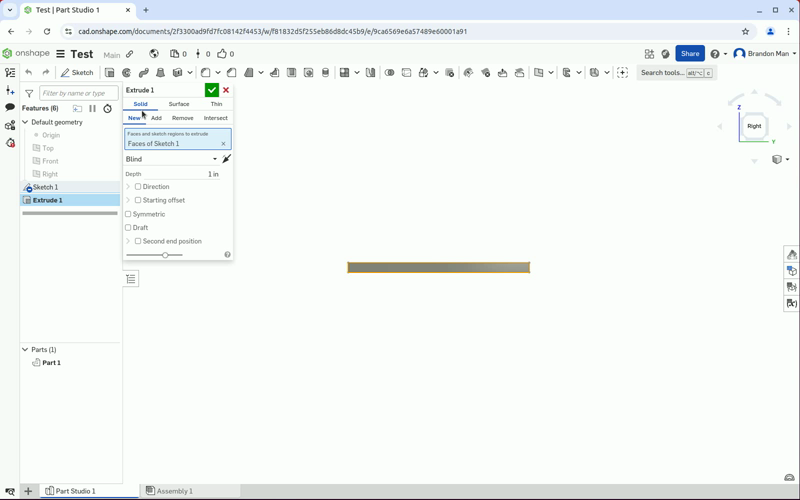
mouse_move(137, 120)
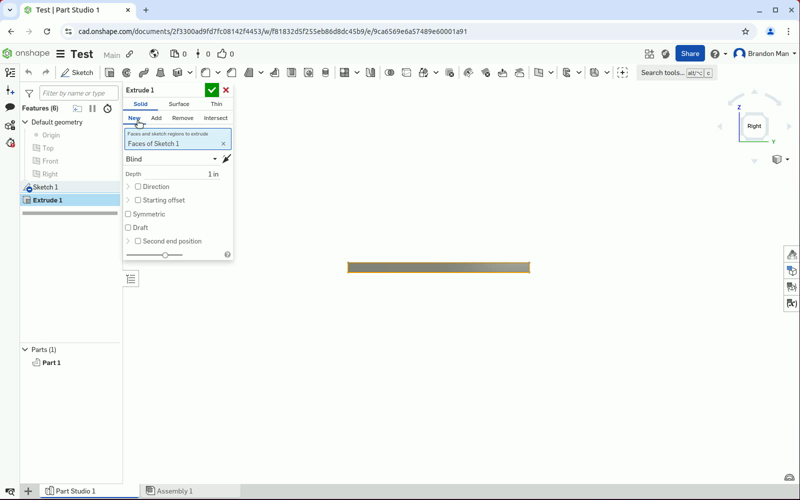
click(137, 120)
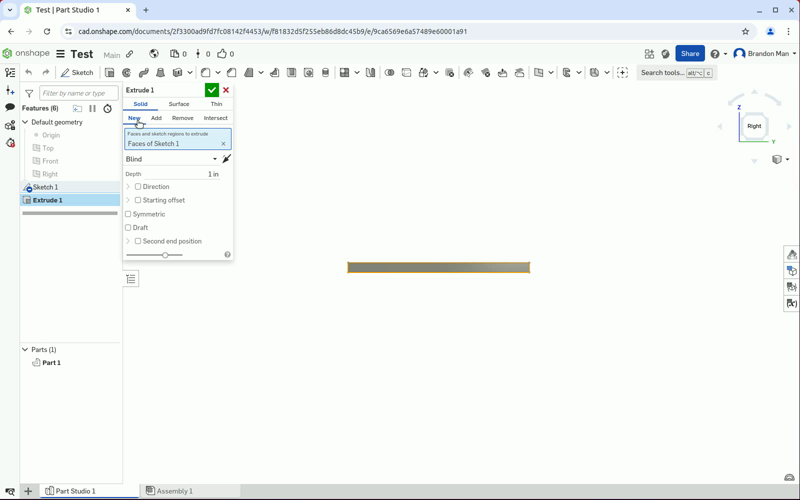
key(tab, 4)
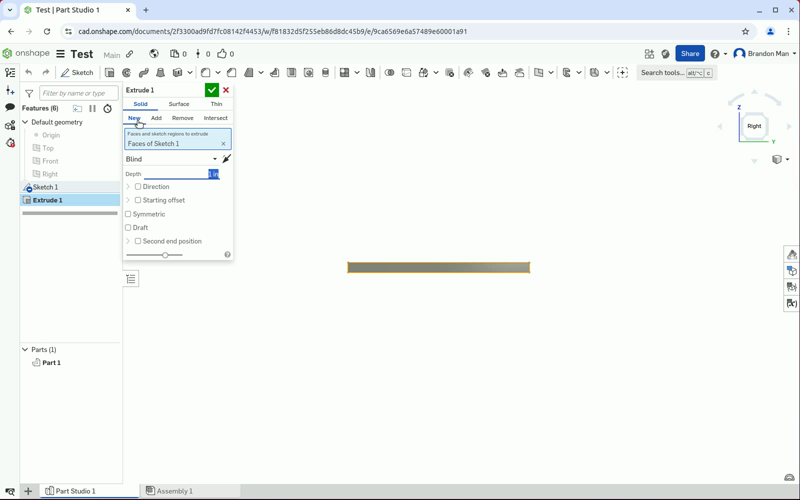
text(0.963)
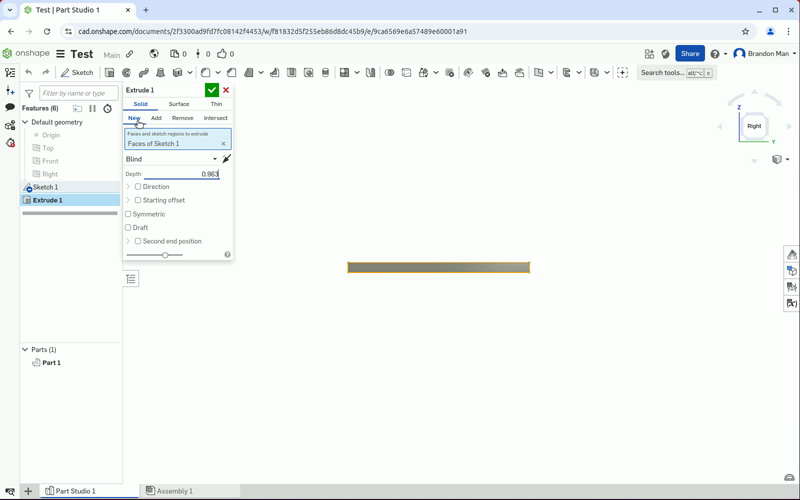
key(enter)
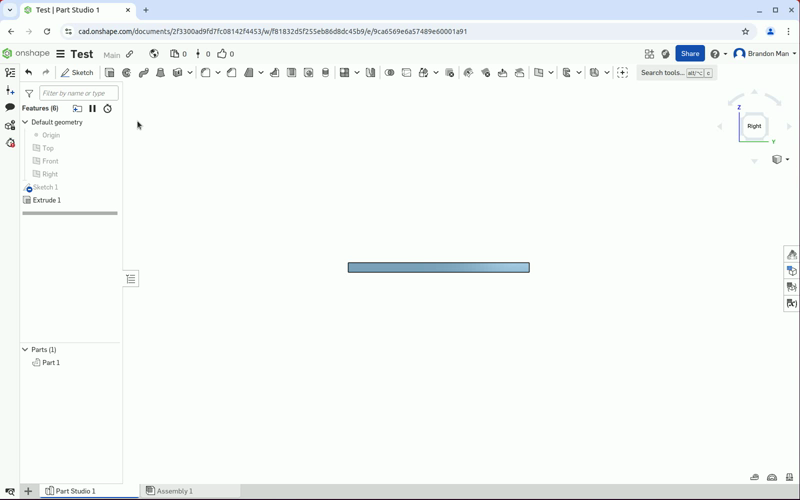
key(shift+h)
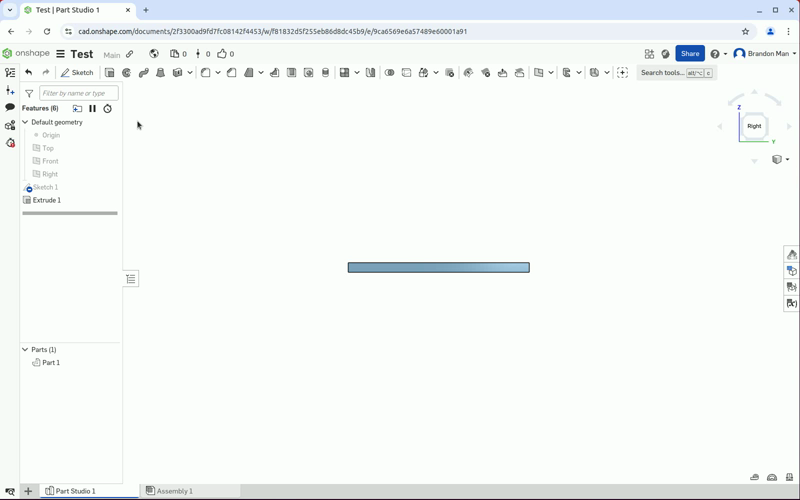
key(shift+h)
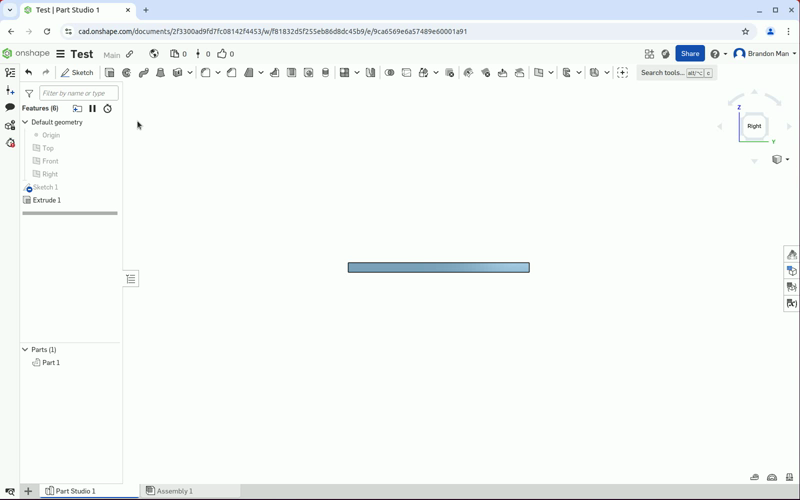
mouse_move(73, 189)
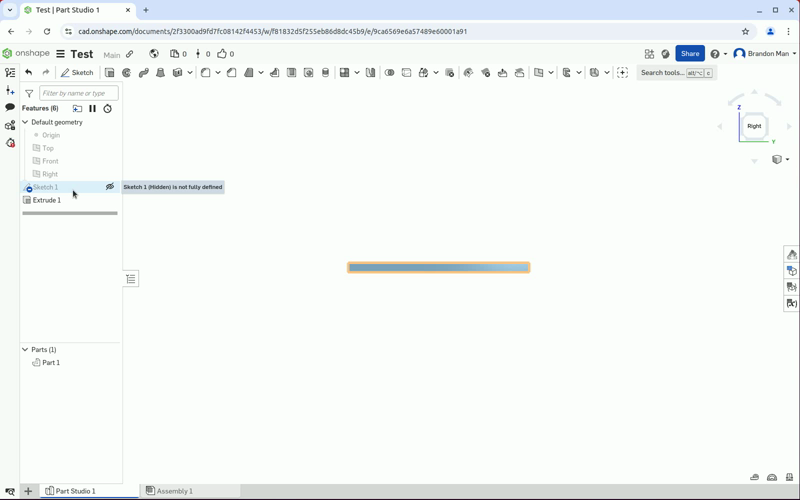
click(73, 189)
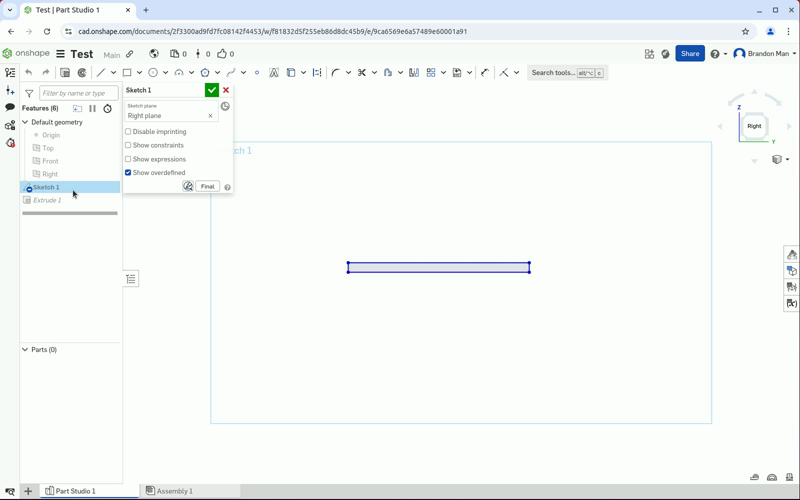
mouse_move(229, 92)
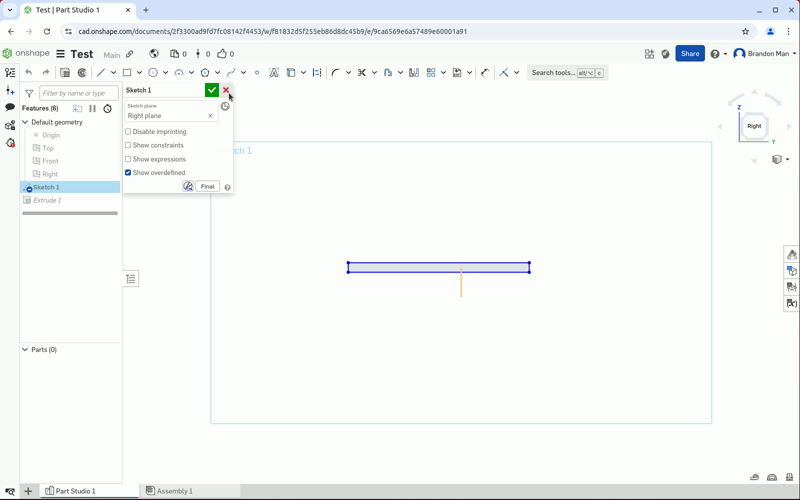
click(229, 92)
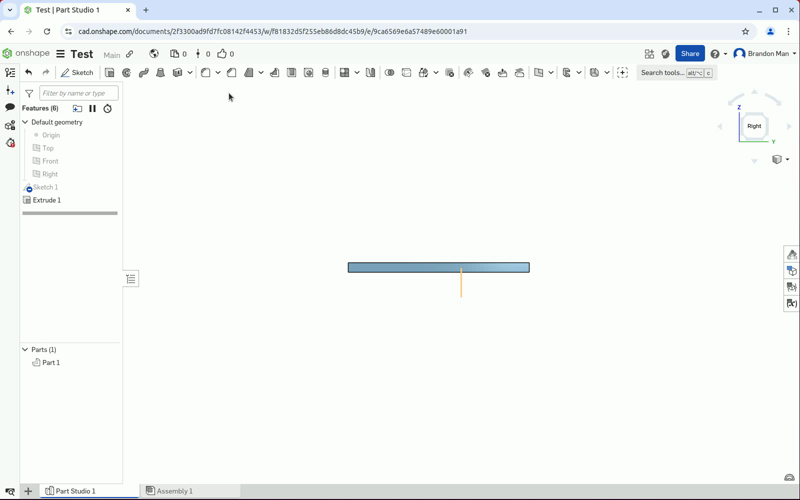
mouse_move(541, 75)
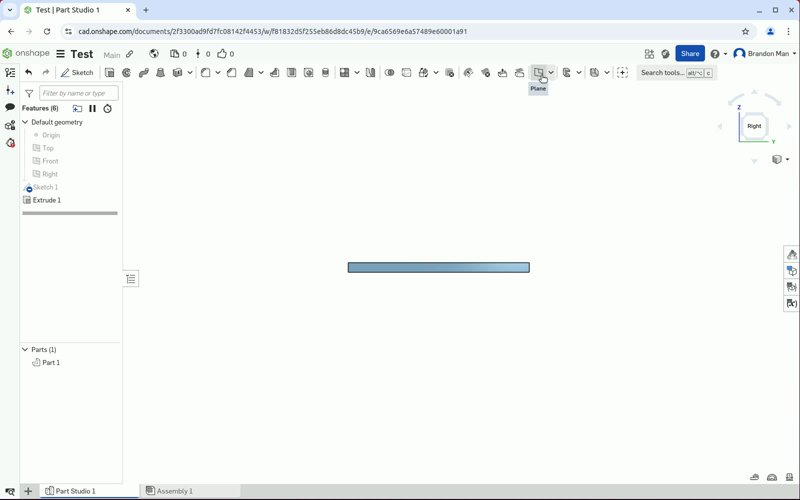
click(541, 75)
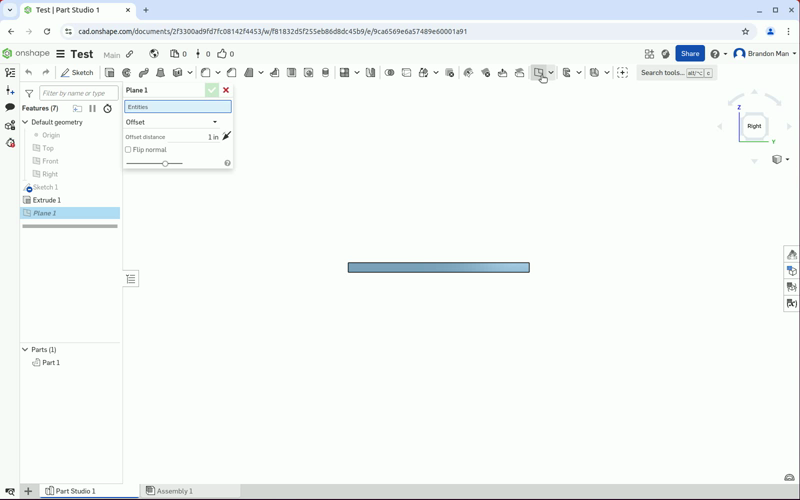
mouse_move(73, 176)
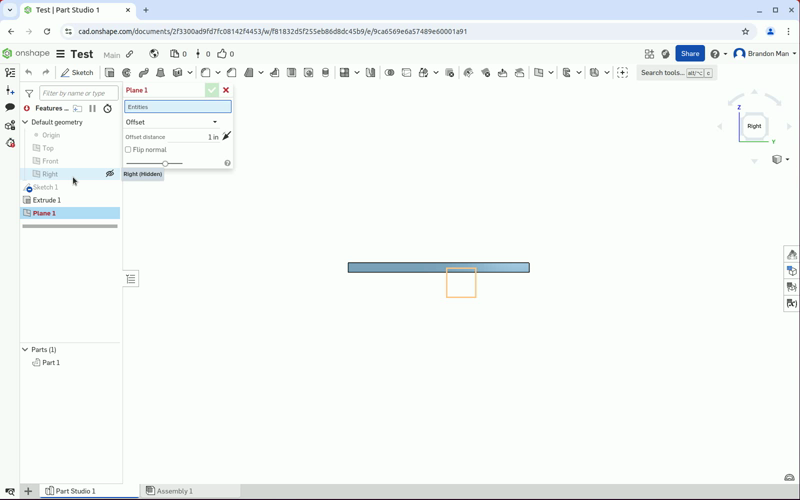
click(73, 176)
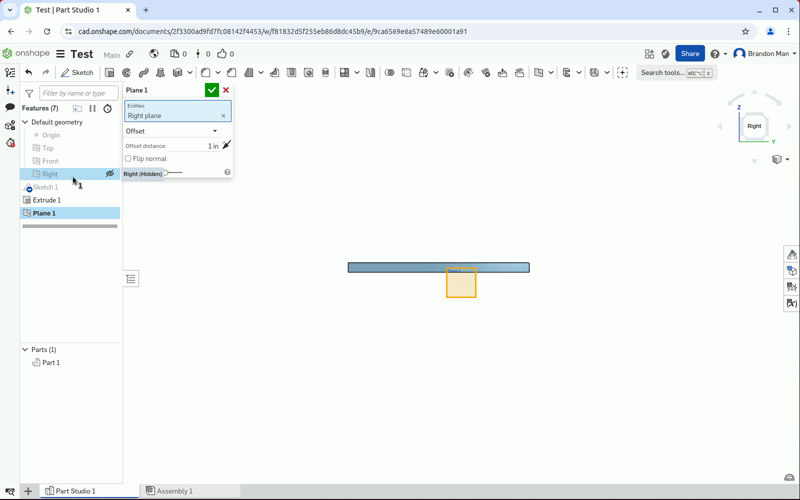
key(tab, 2)
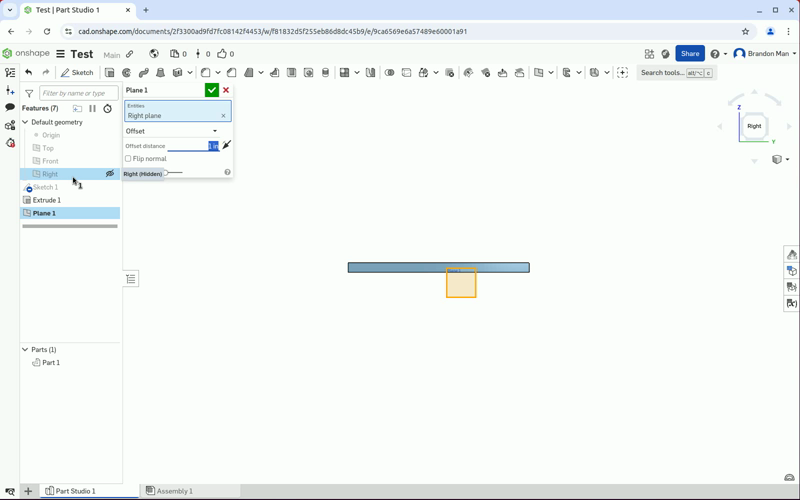
text(0.955)
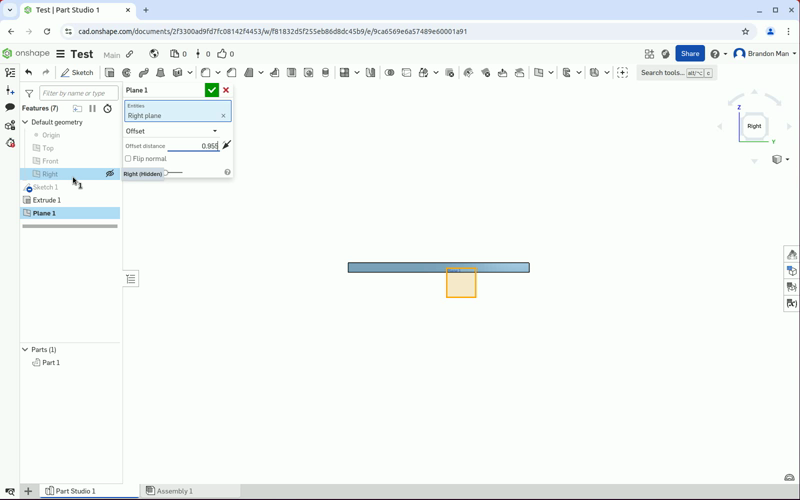
key(enter, 2)
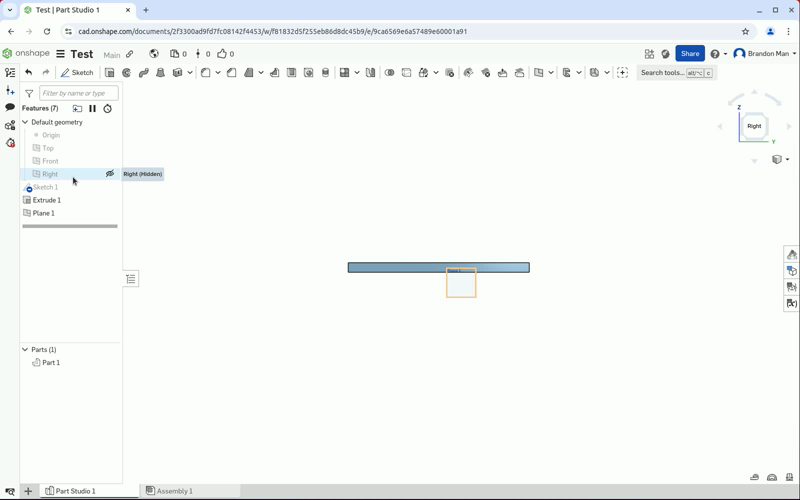
key(shift+s)
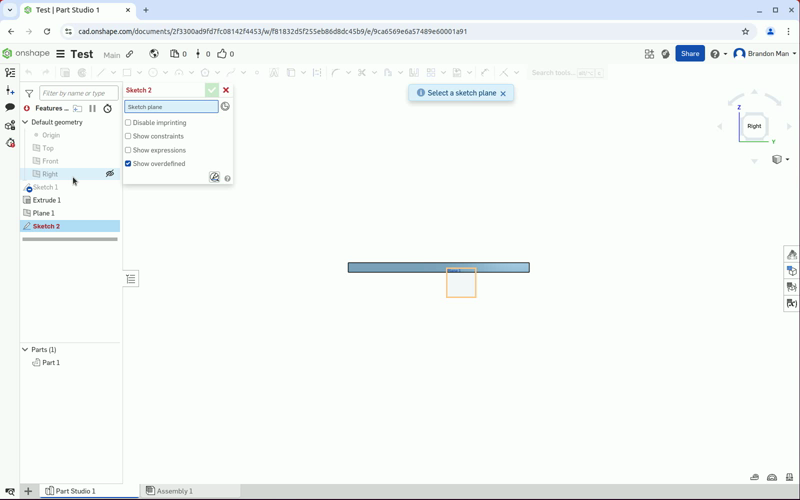
mouse_move(73, 215)
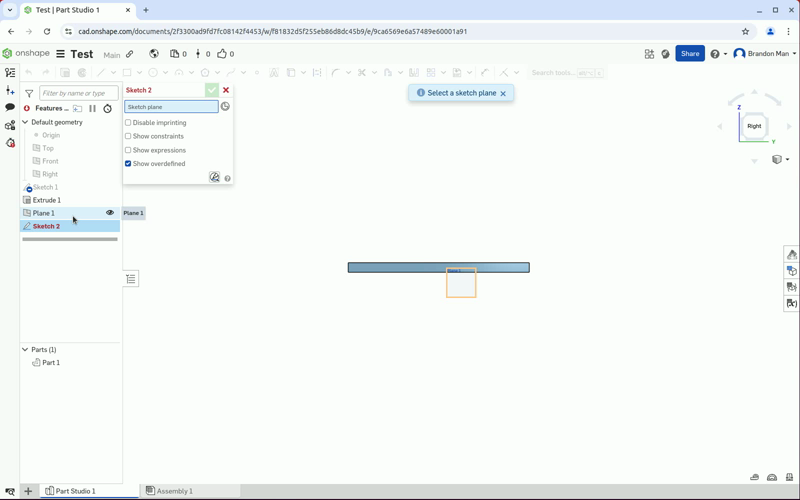
click(73, 215)
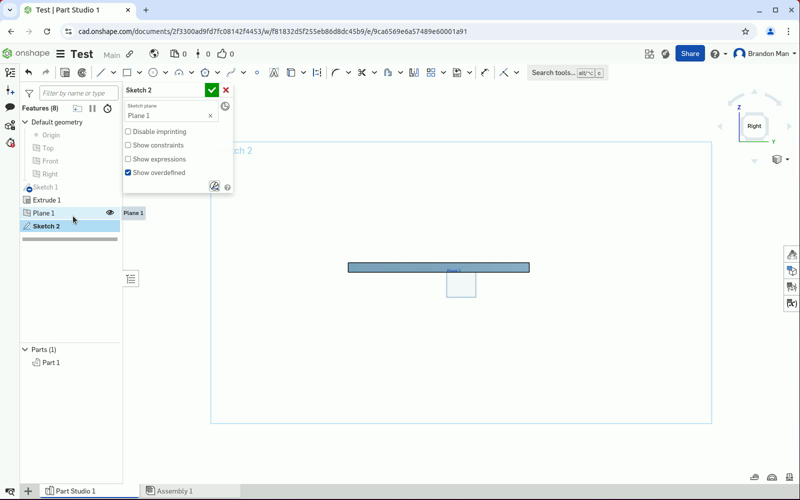
mouse_move(73, 352)
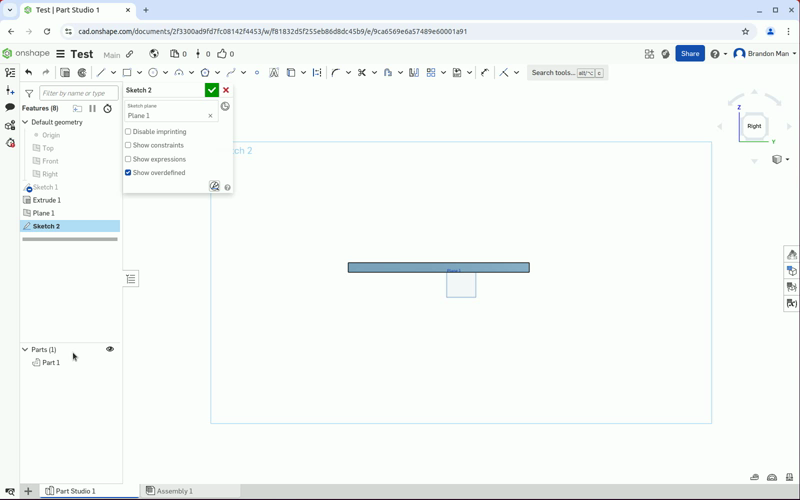
key(y)
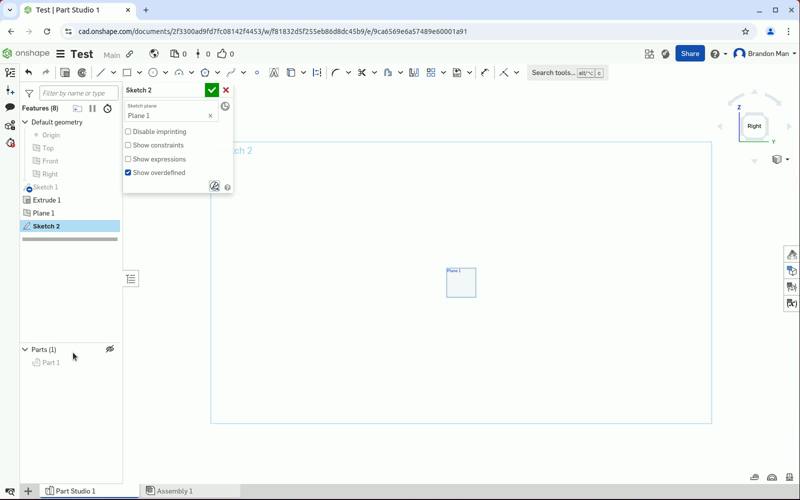
key(l)
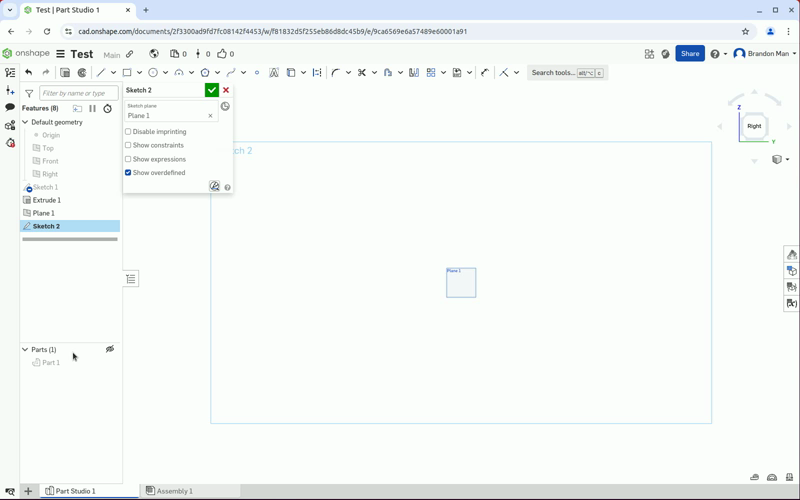
key_down(shift)
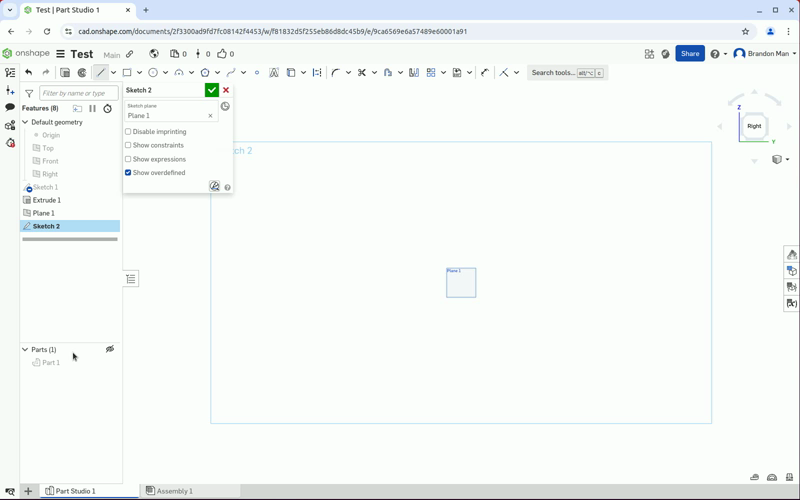
mouse_move(489, 268)
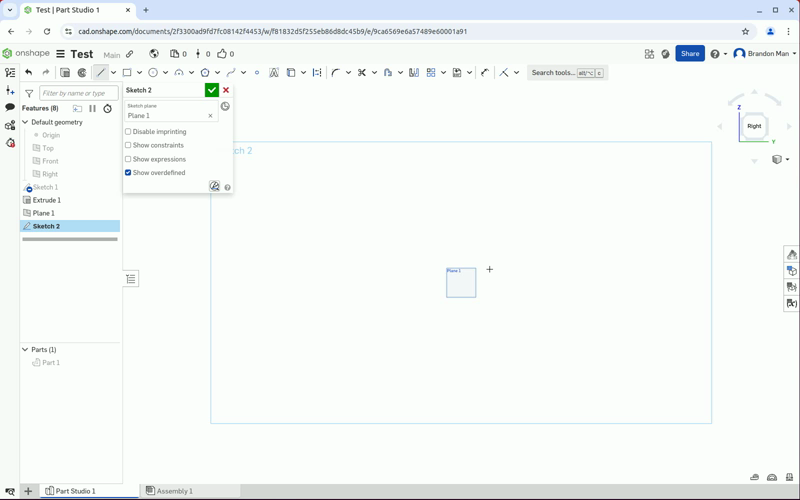
click(489, 268)
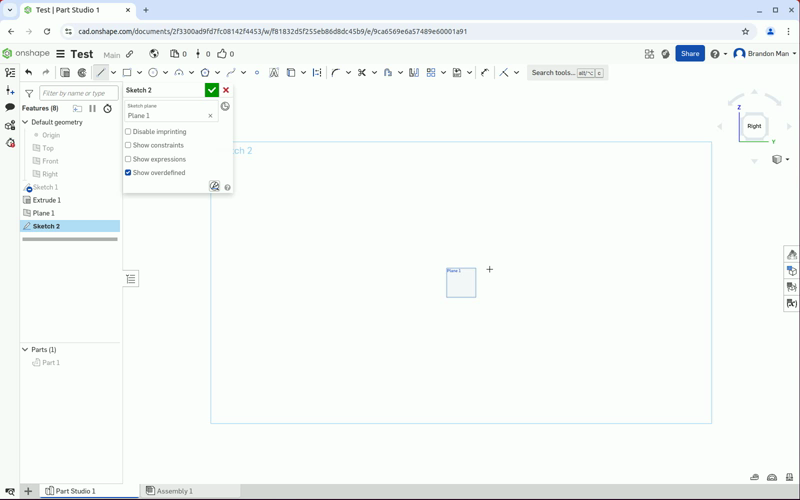
key_up(shift)
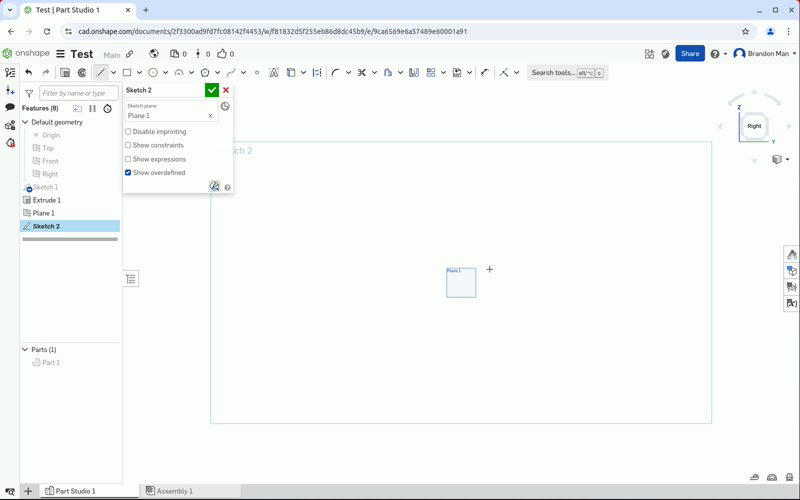
key_down(shift)
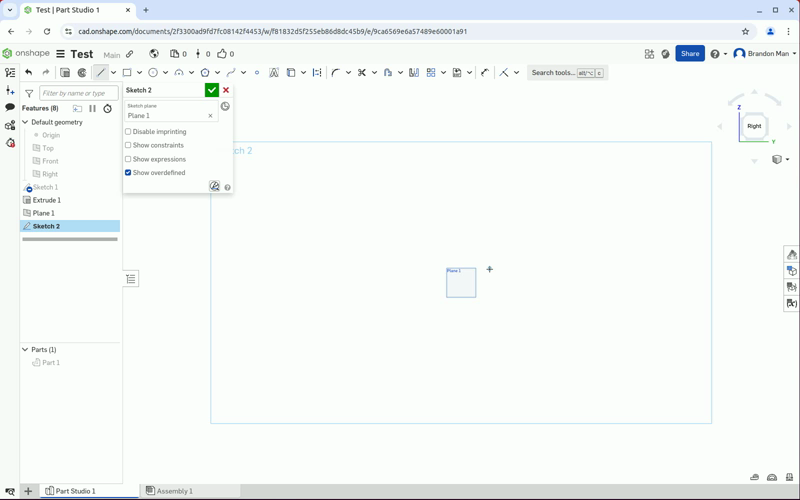
mouse_move(519, 268)
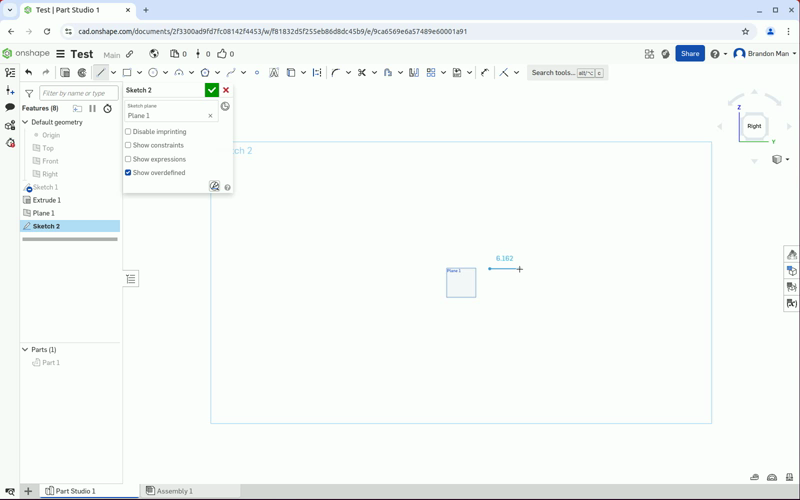
mouse_move(530, 267)
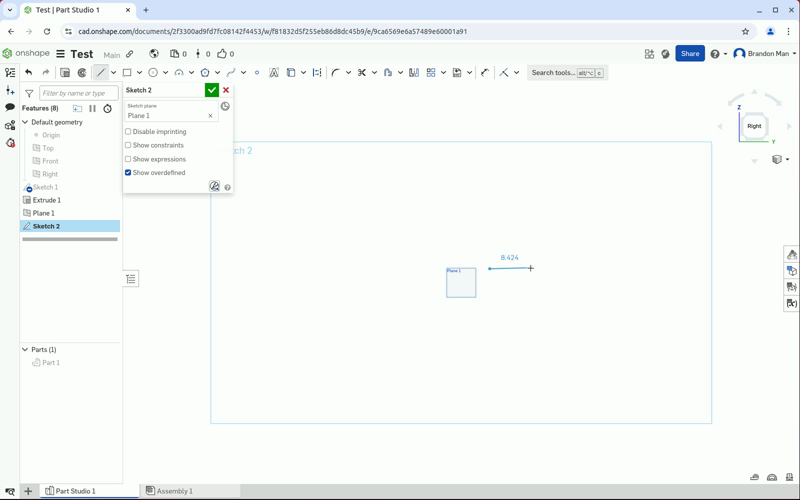
click(530, 267)
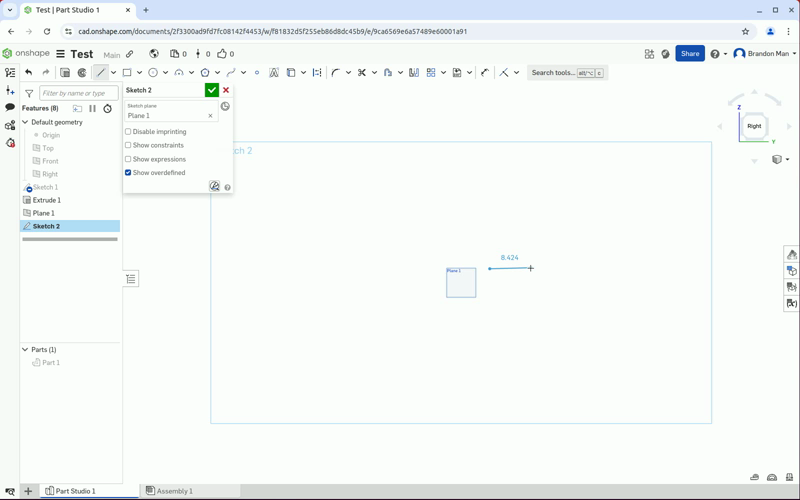
key_up(shift)
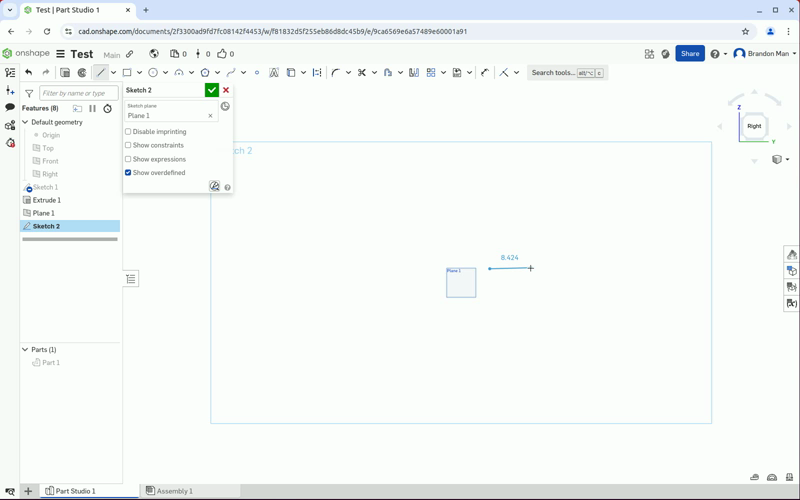
key_down(shift)
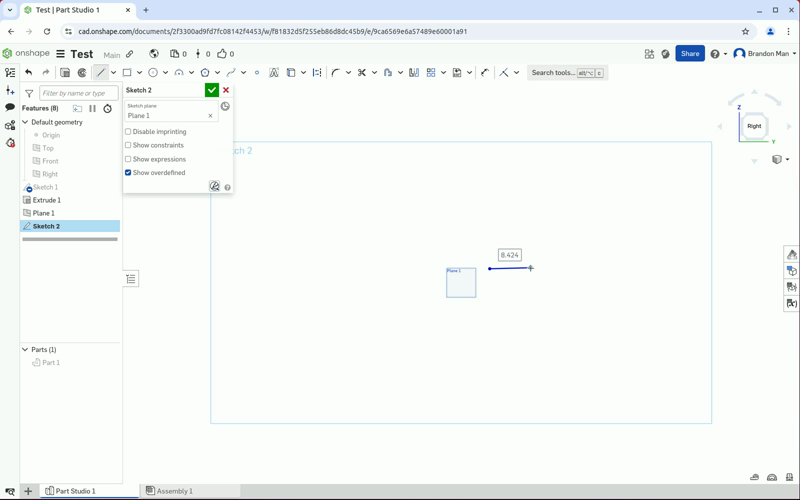
mouse_move(560, 267)
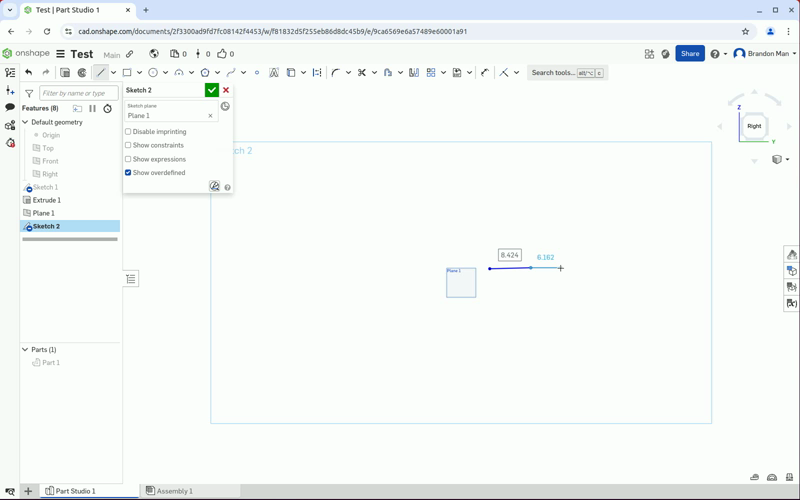
mouse_move(530, 266)
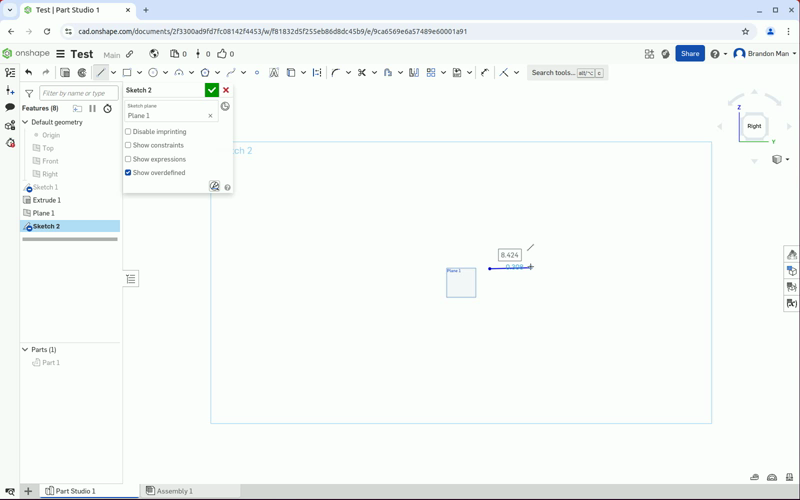
scroll(6)
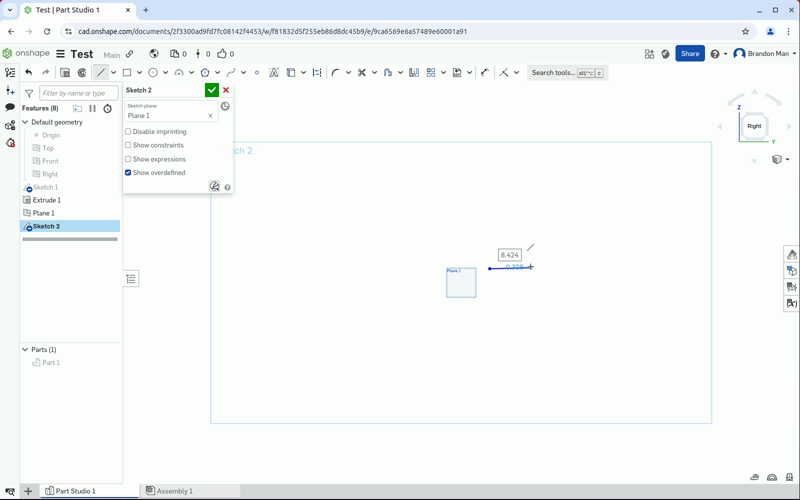
scroll(6)
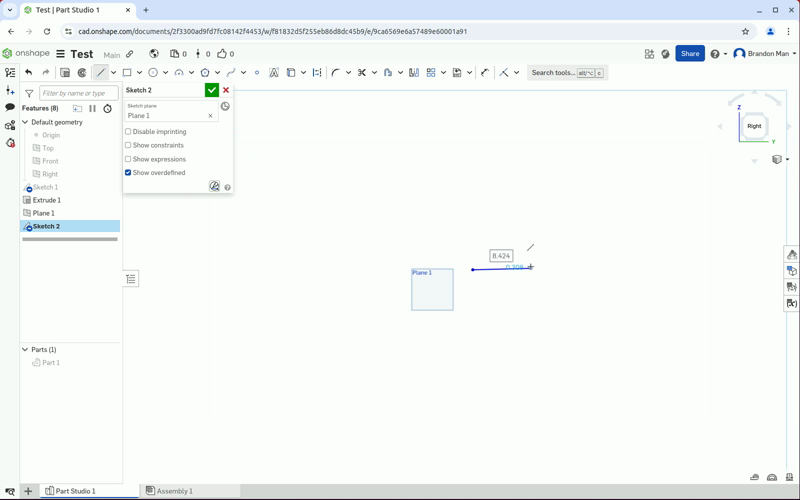
scroll(6)
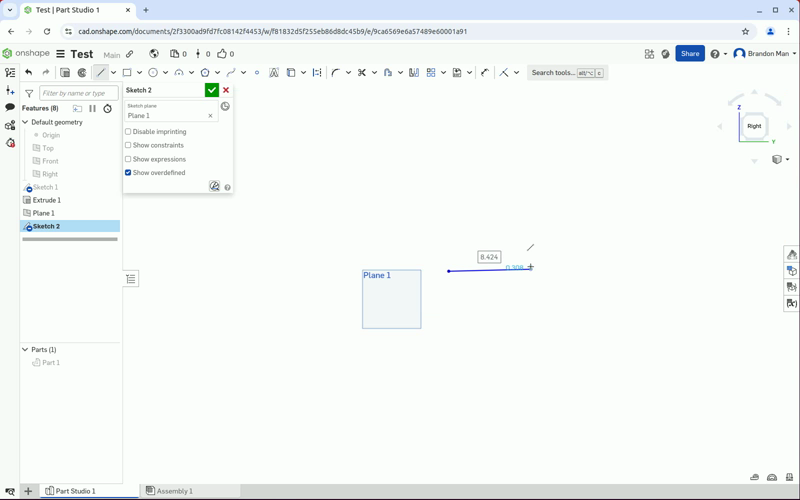
scroll(6)
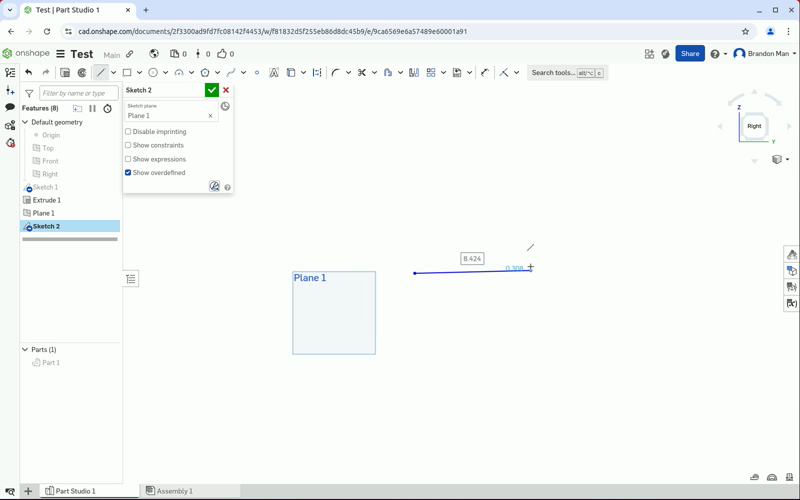
scroll(6)
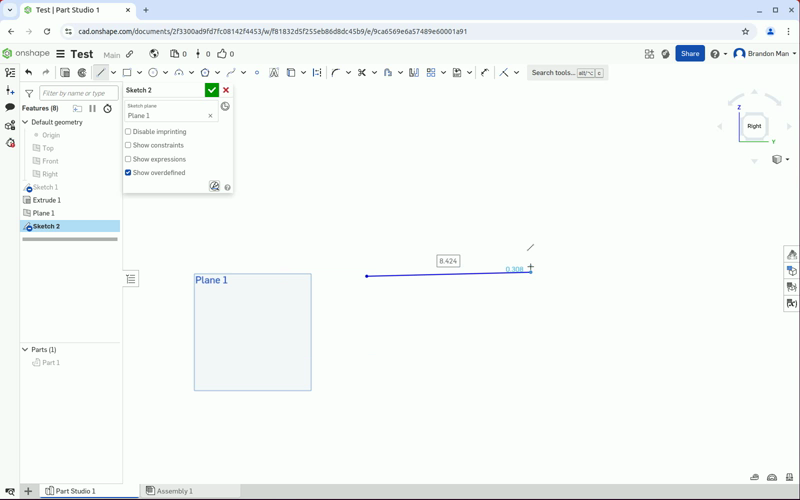
scroll(6)
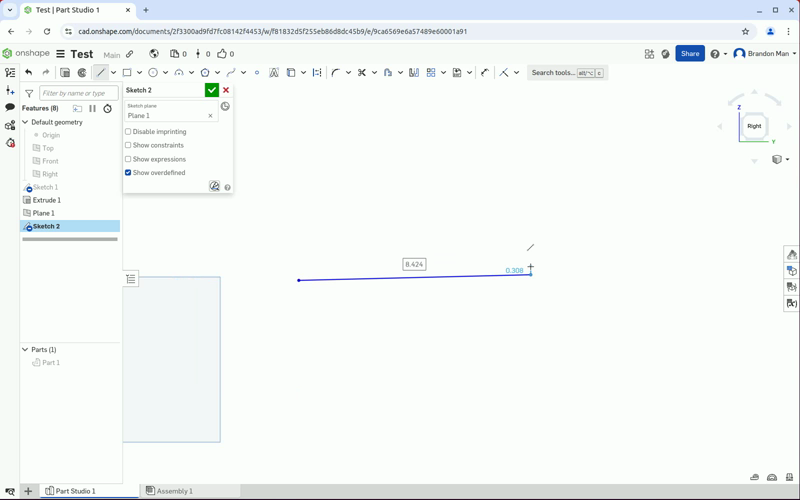
scroll(6)
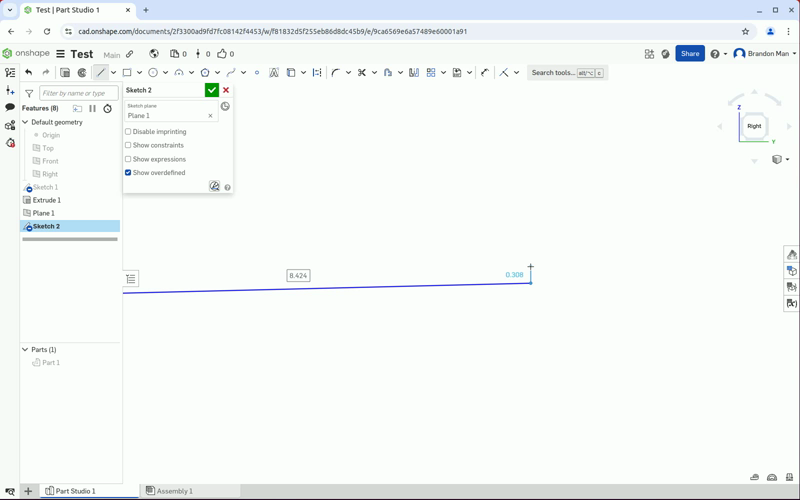
click(530, 266)
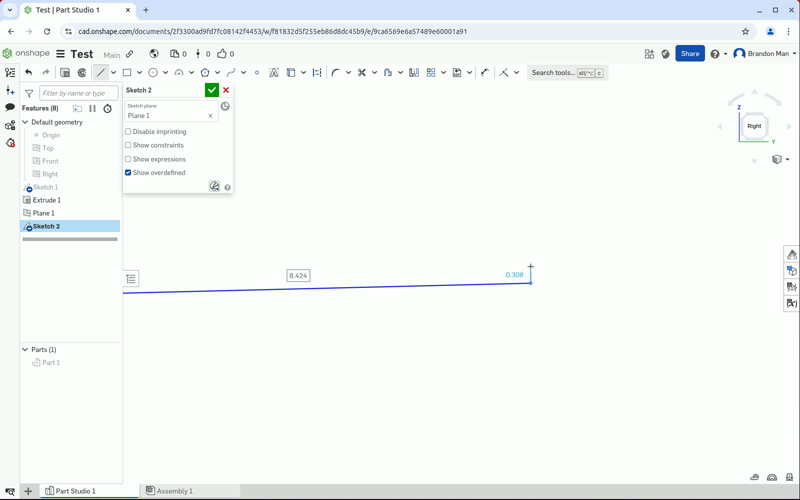
scroll(-6)
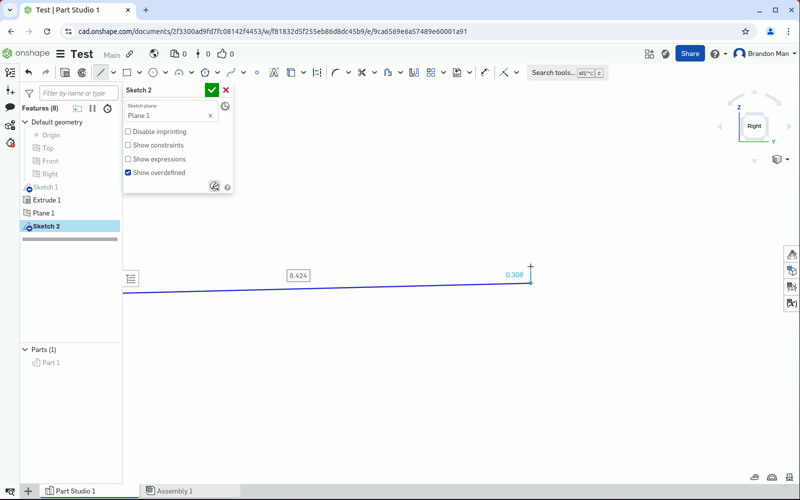
scroll(-6)
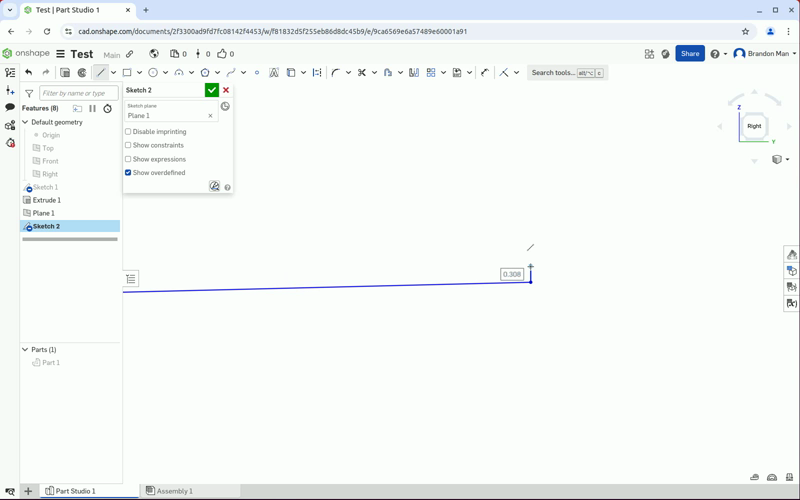
scroll(-6)
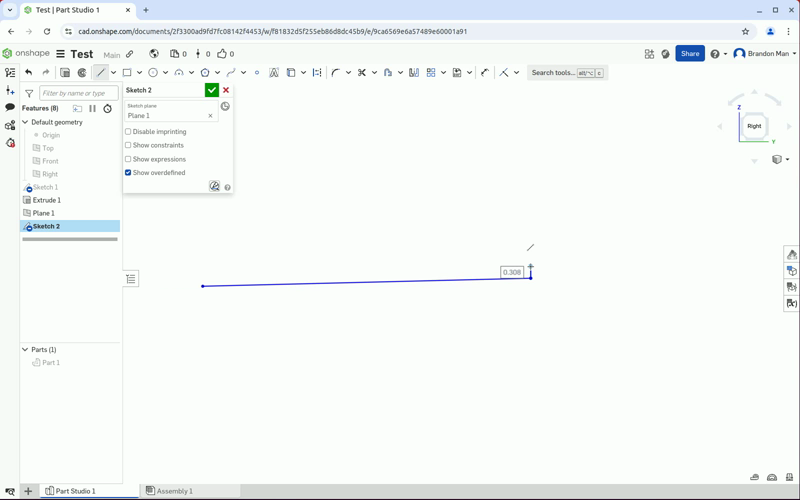
scroll(-6)
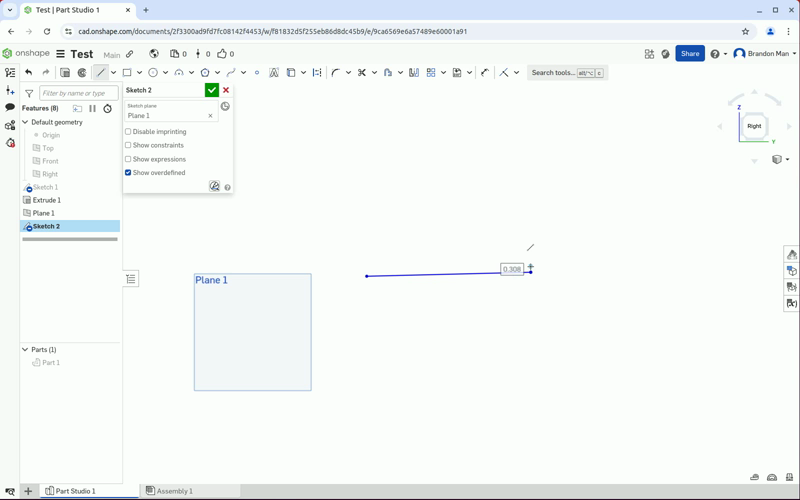
scroll(-6)
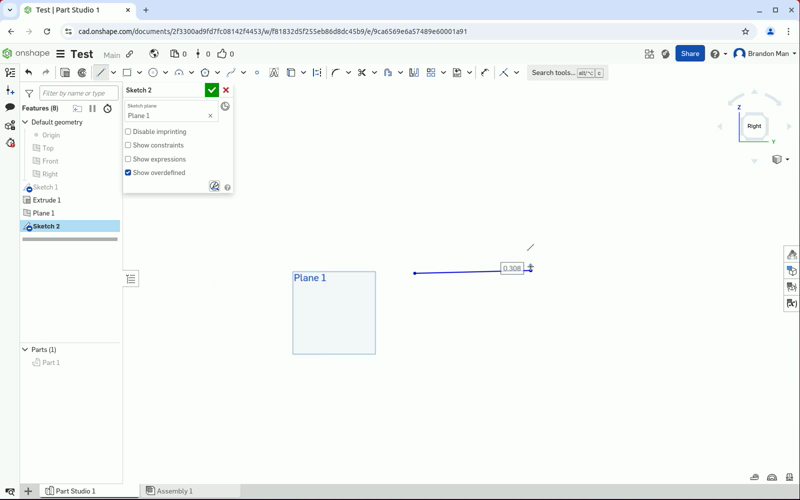
scroll(-6)
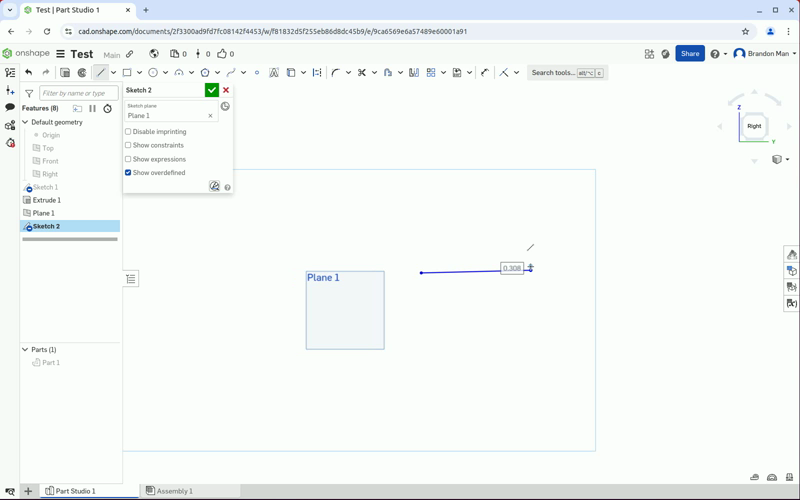
scroll(-6)
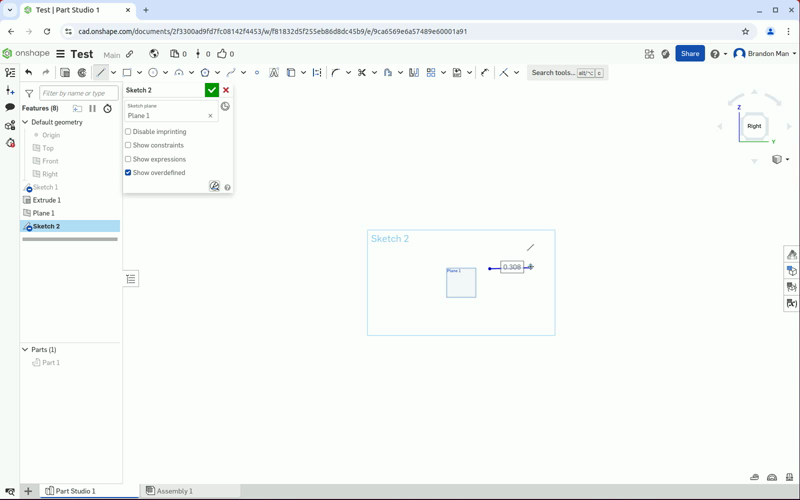
key_up(shift)
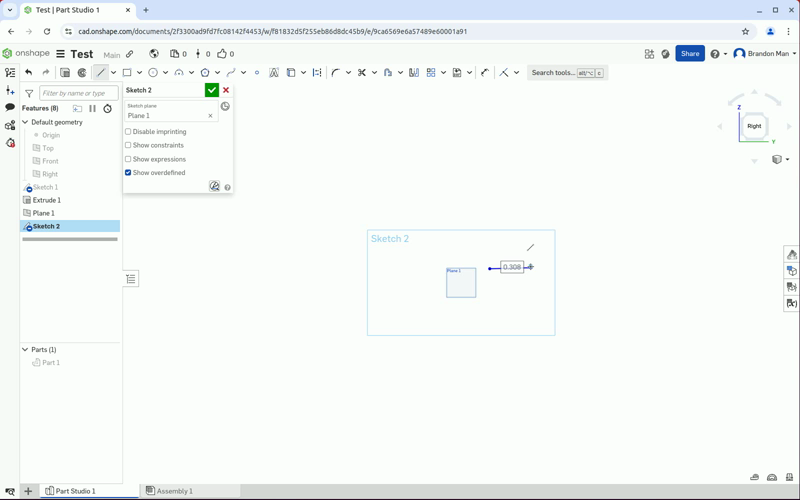
key_down(shift)
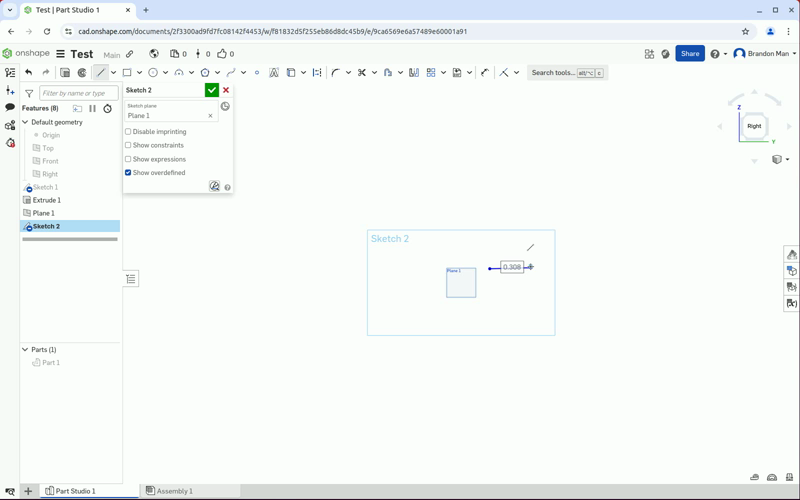
mouse_move(560, 266)
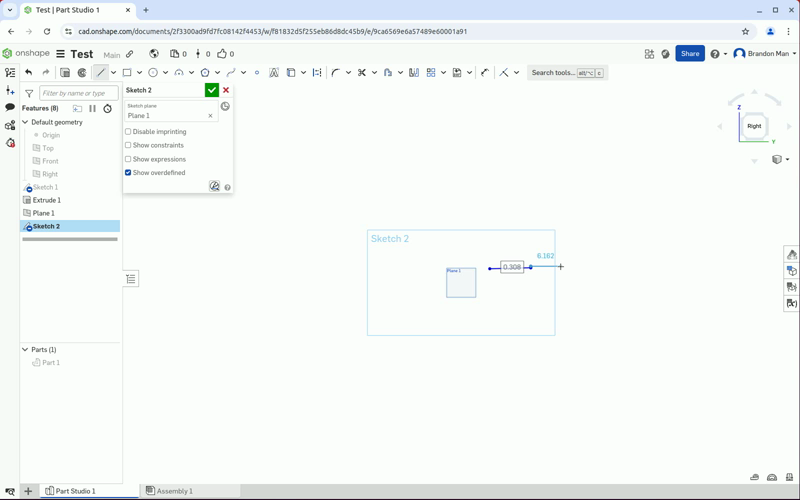
mouse_move(489, 267)
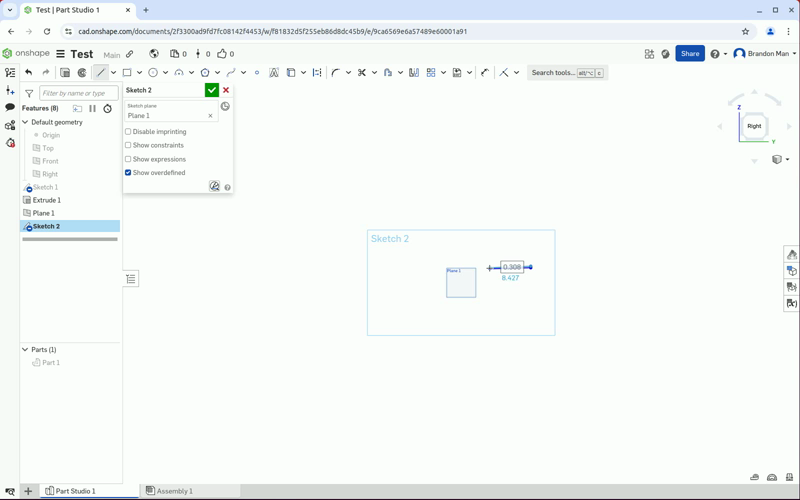
scroll(6)
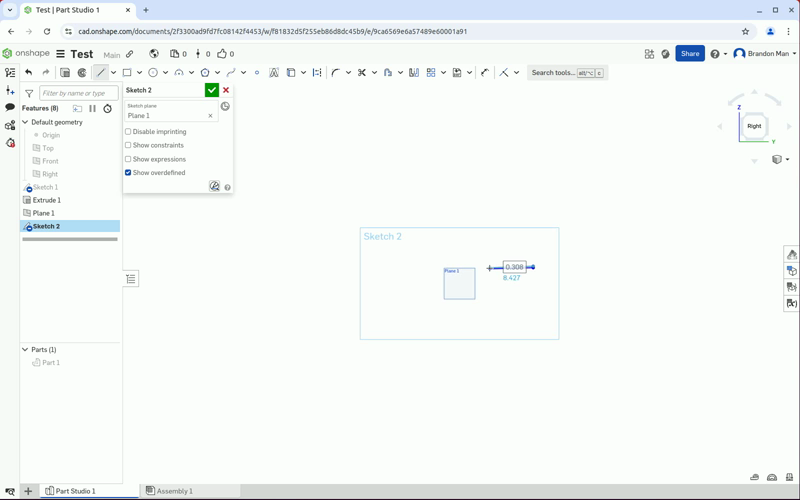
scroll(6)
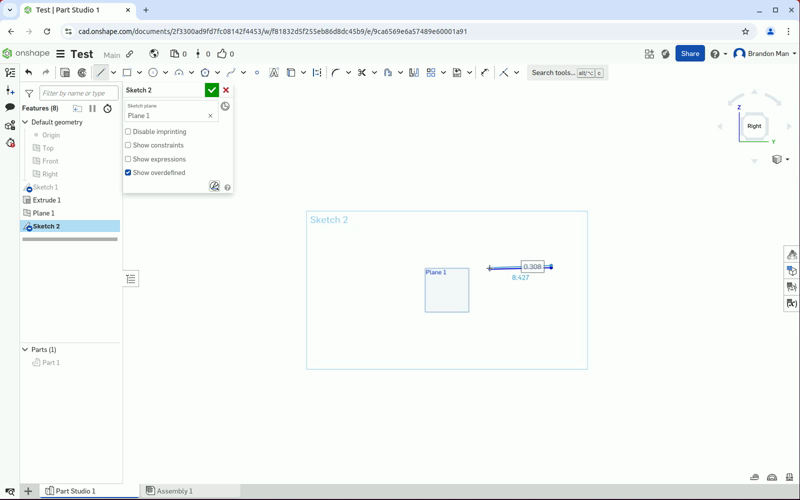
scroll(6)
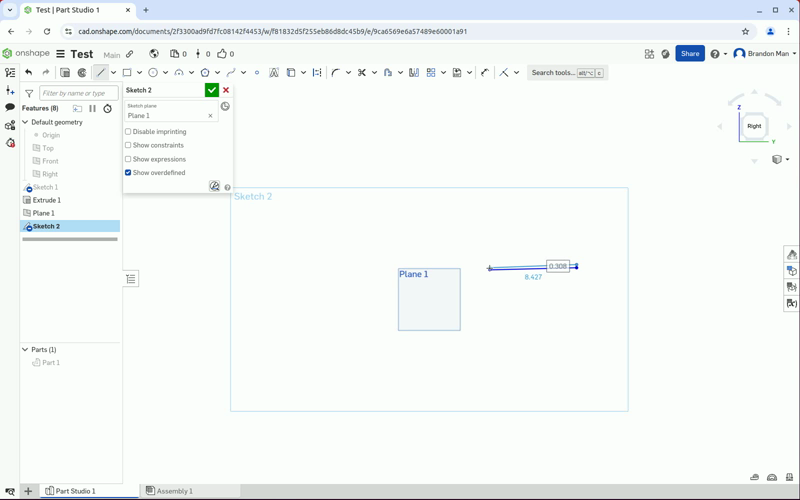
scroll(6)
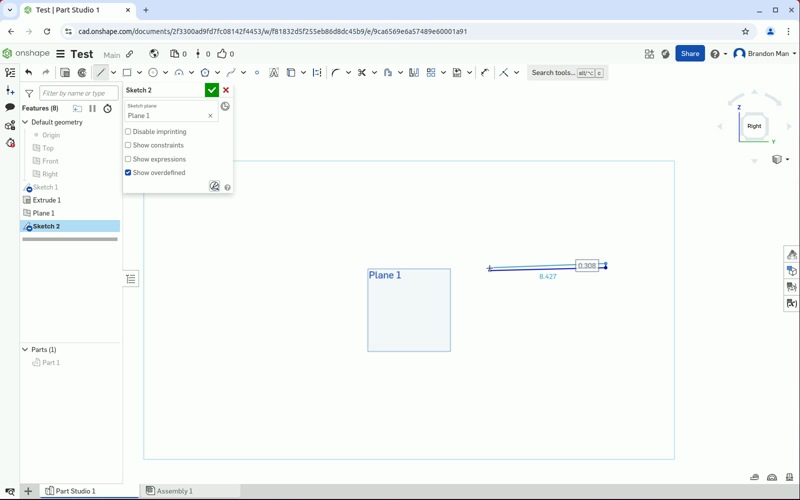
scroll(6)
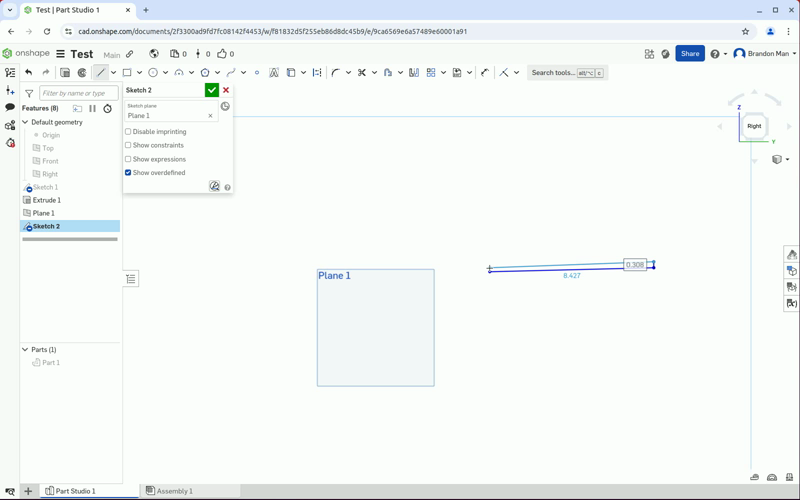
scroll(6)
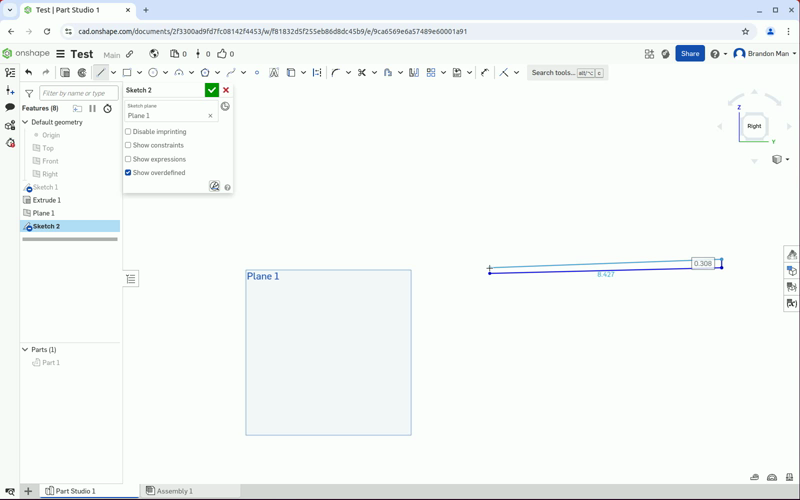
scroll(6)
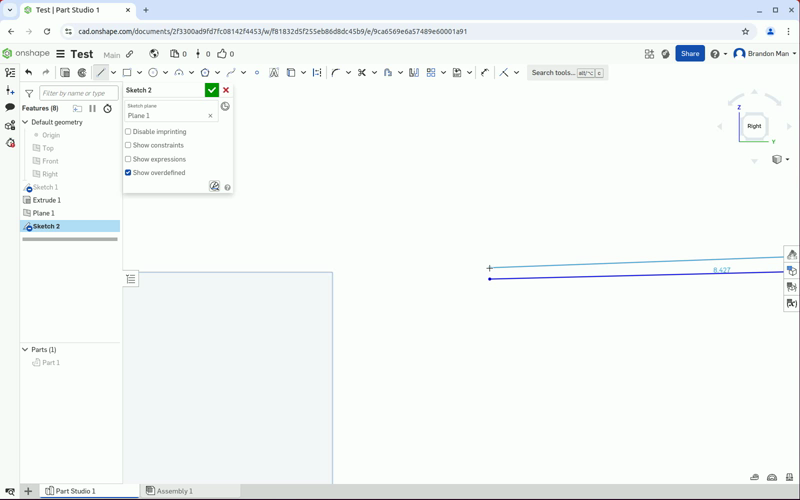
click(489, 267)
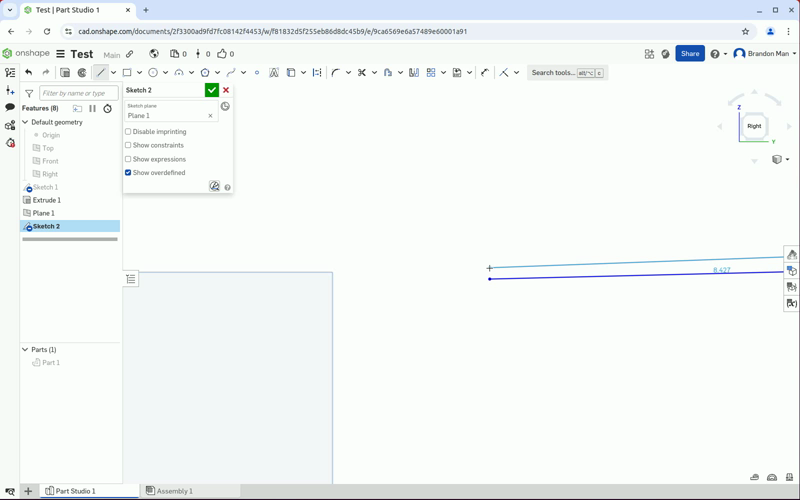
scroll(-6)
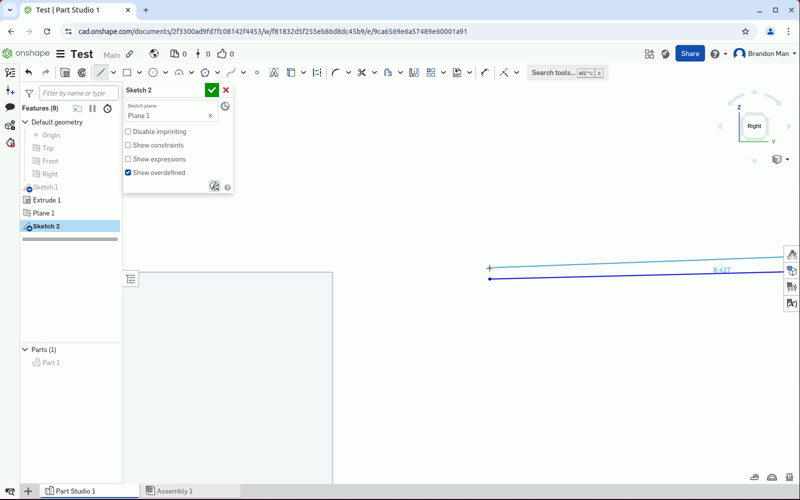
scroll(-6)
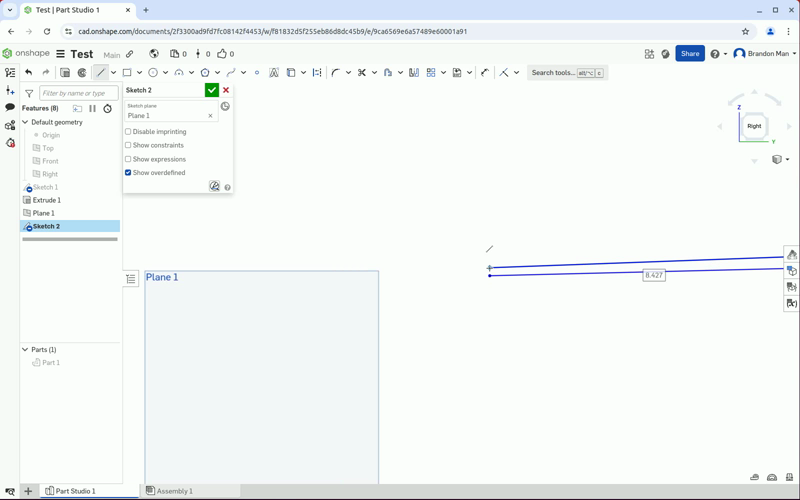
scroll(-6)
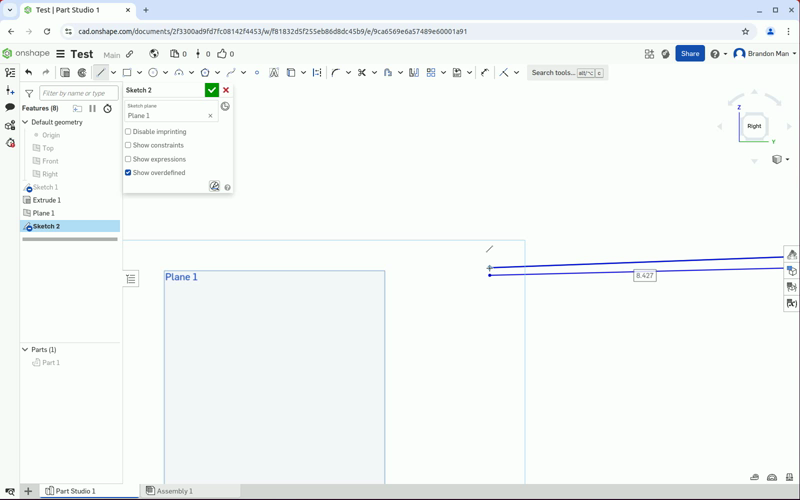
scroll(-6)
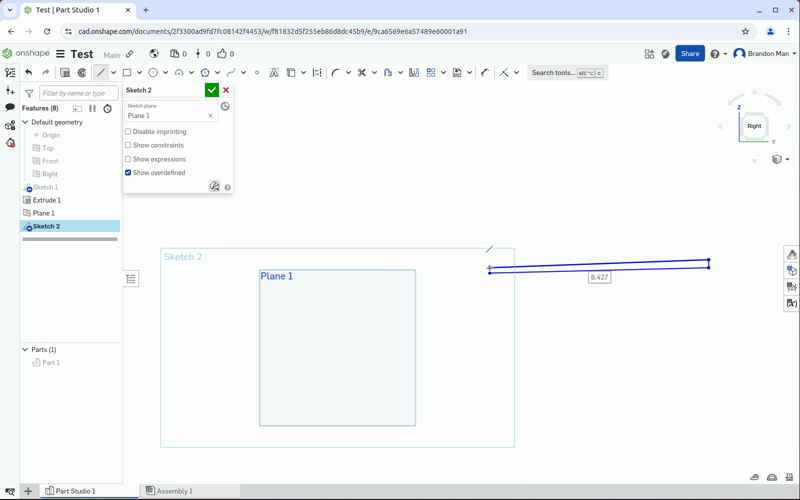
scroll(-6)
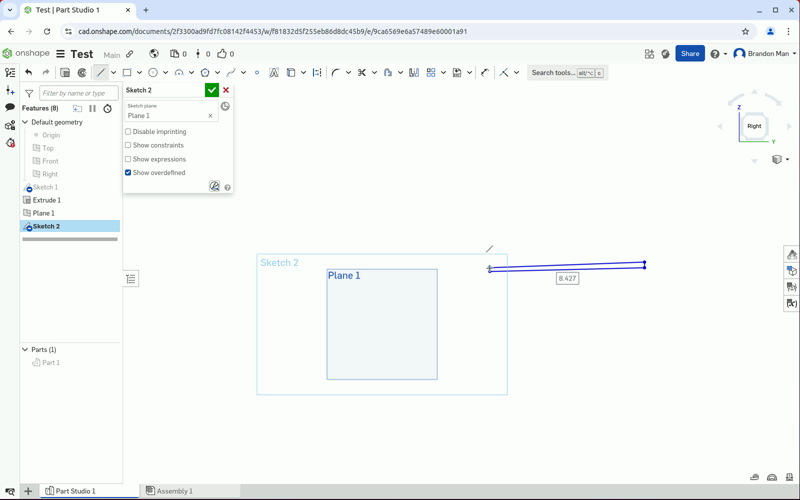
scroll(-6)
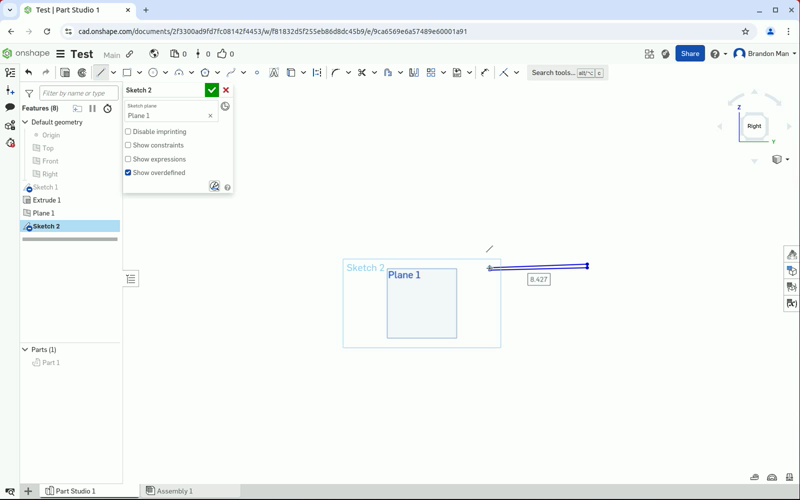
scroll(-6)
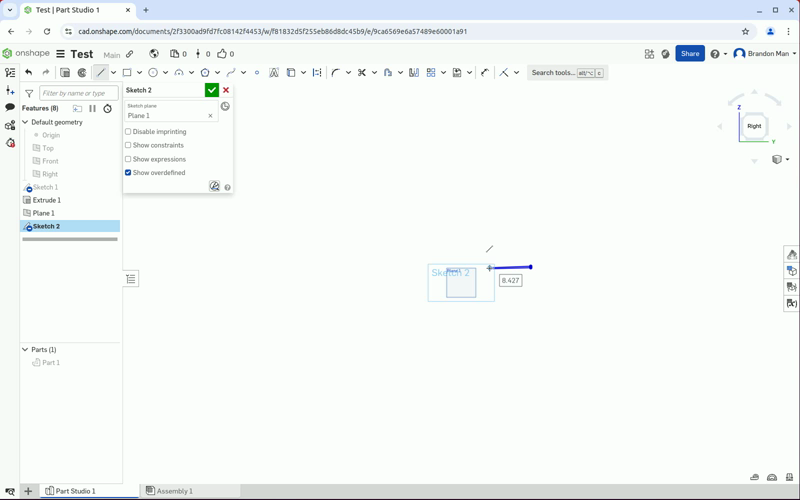
key_up(shift)
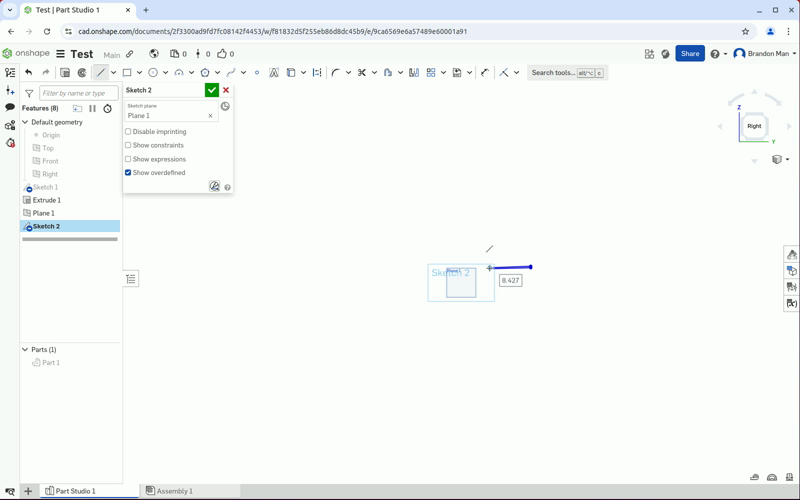
mouse_move(519, 267)
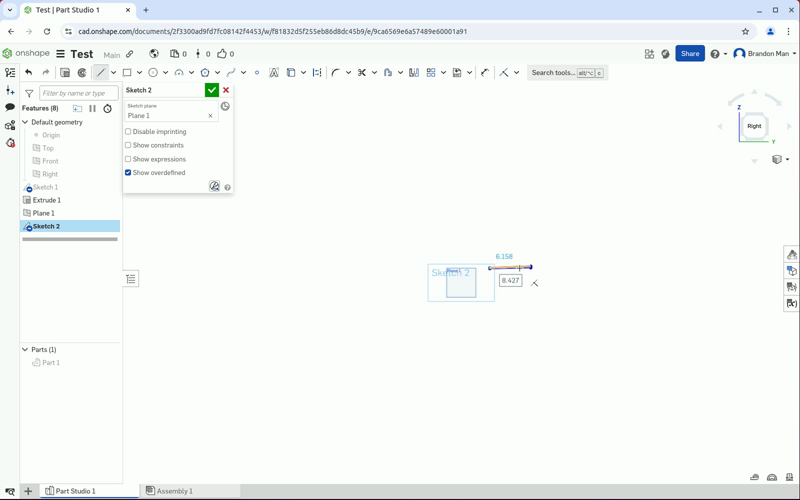
key_down(shift)
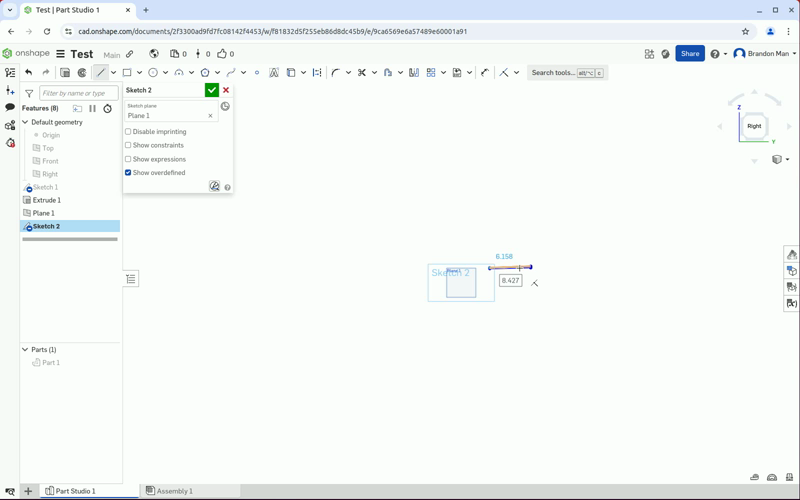
mouse_move(489, 268)
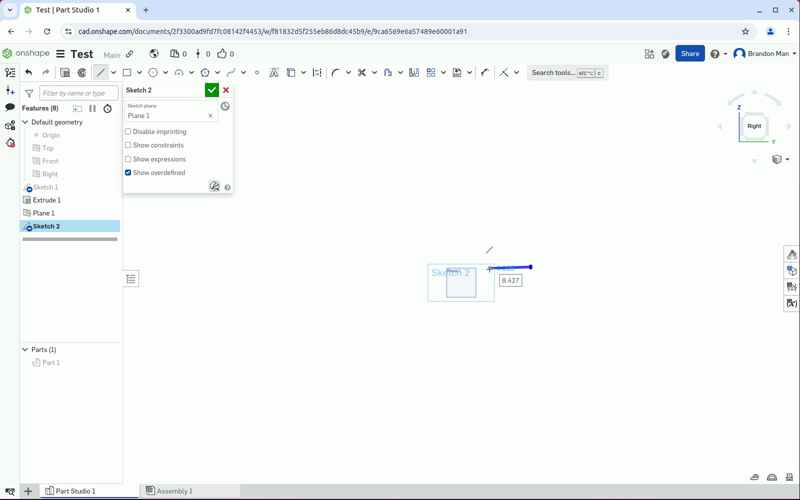
scroll(6)
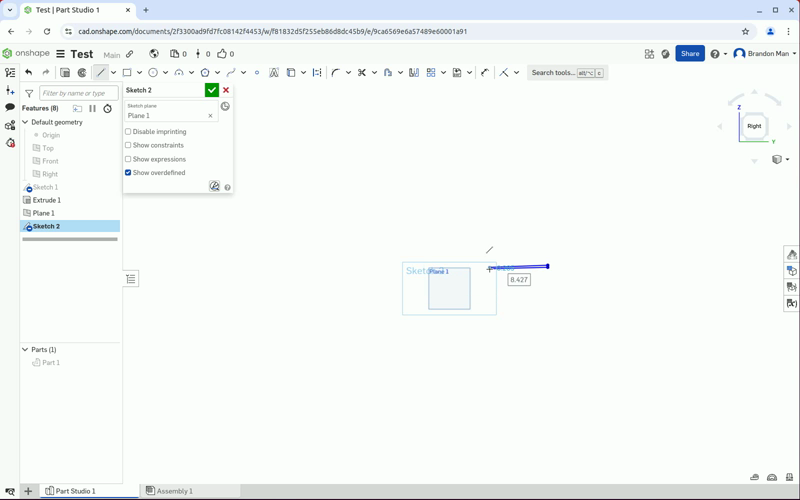
scroll(6)
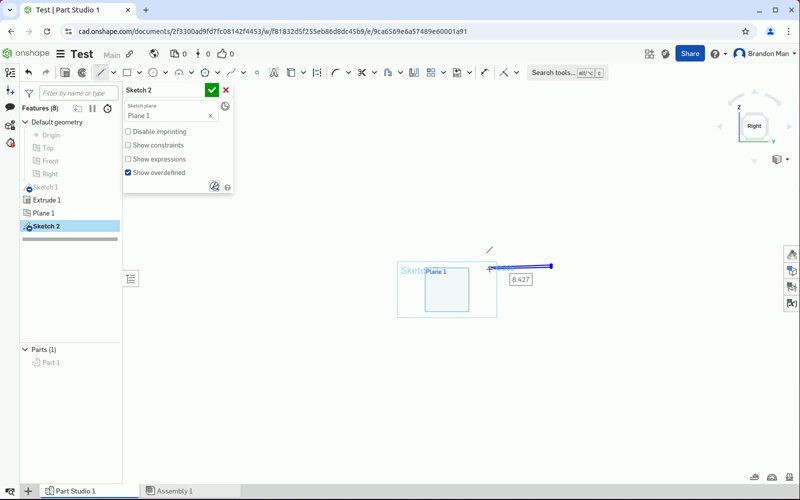
scroll(6)
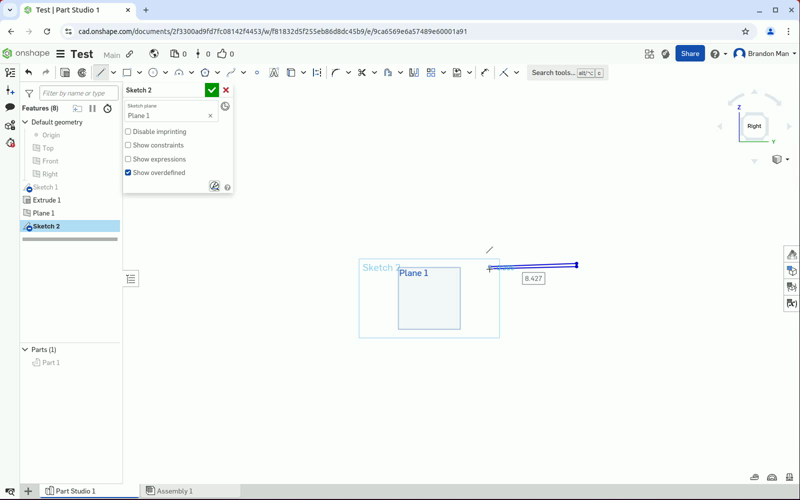
scroll(6)
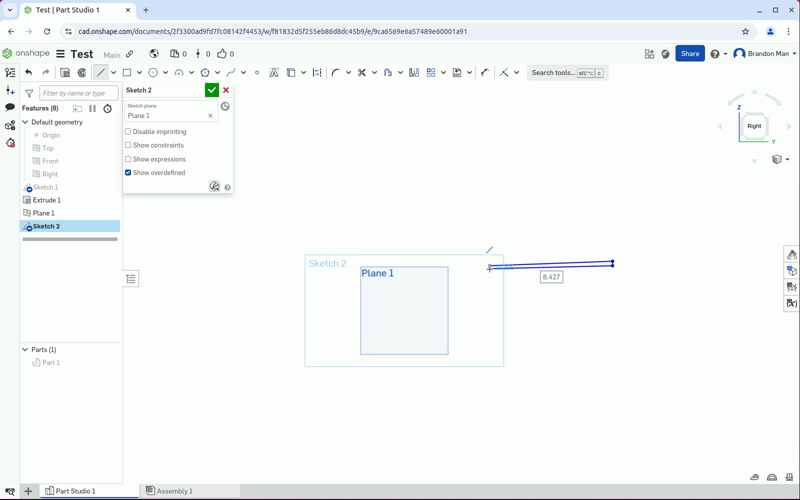
scroll(6)
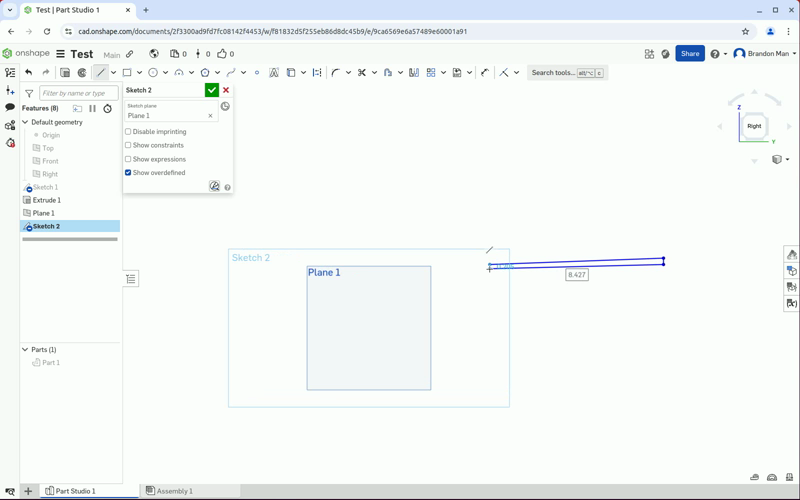
scroll(6)
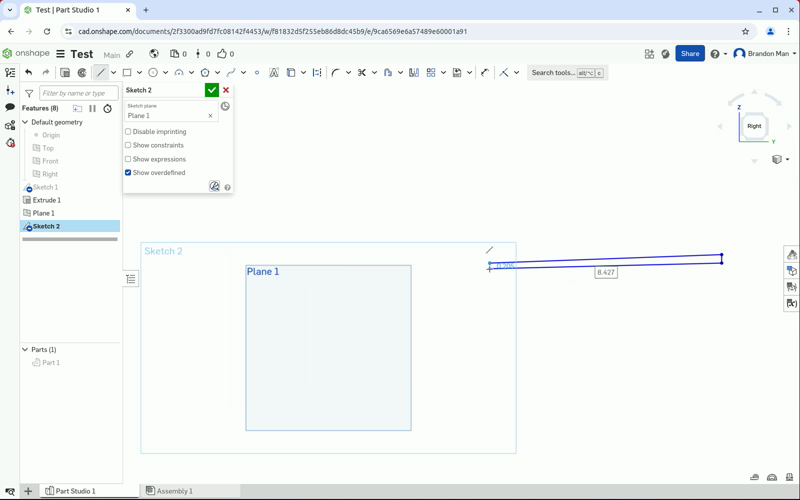
scroll(6)
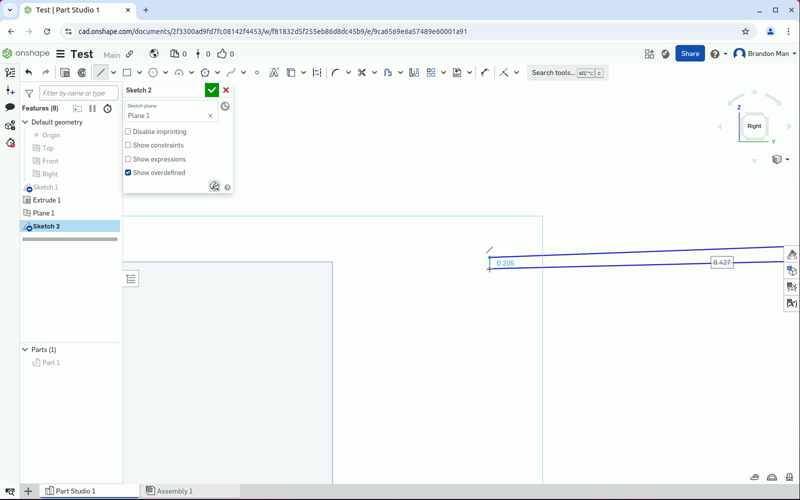
key_up(shift)
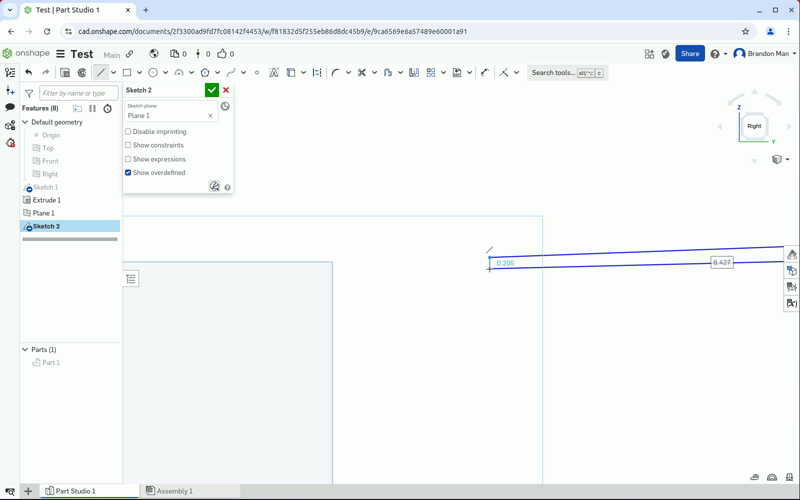
click(489, 268)
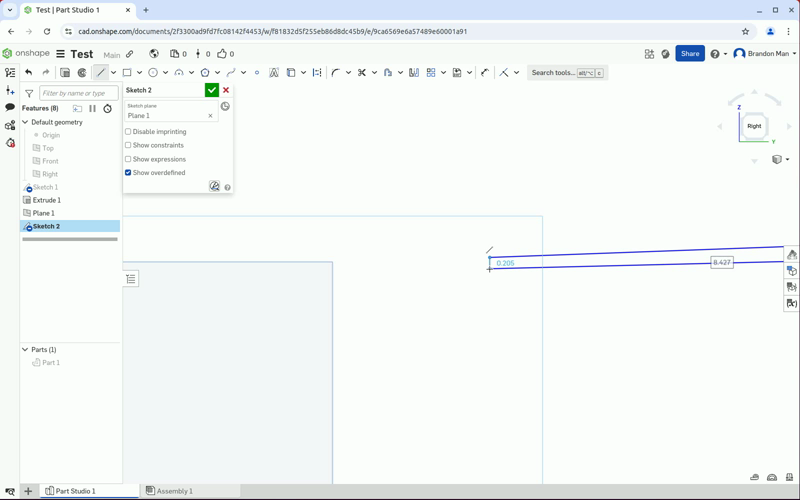
scroll(-6)
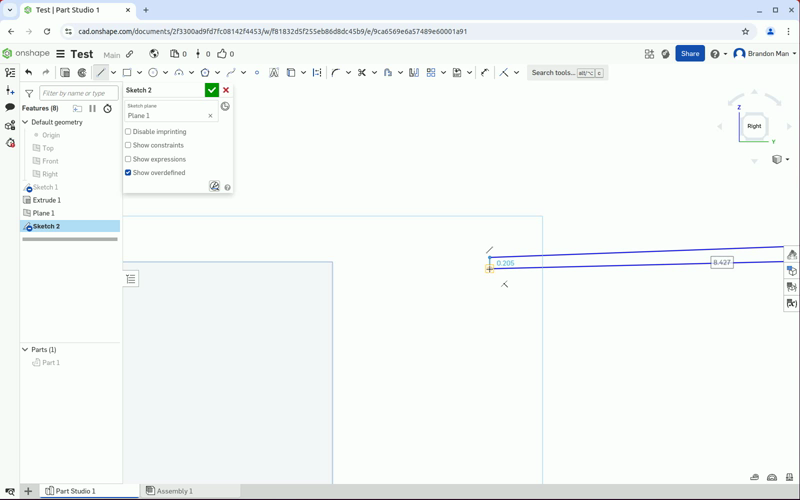
scroll(-6)
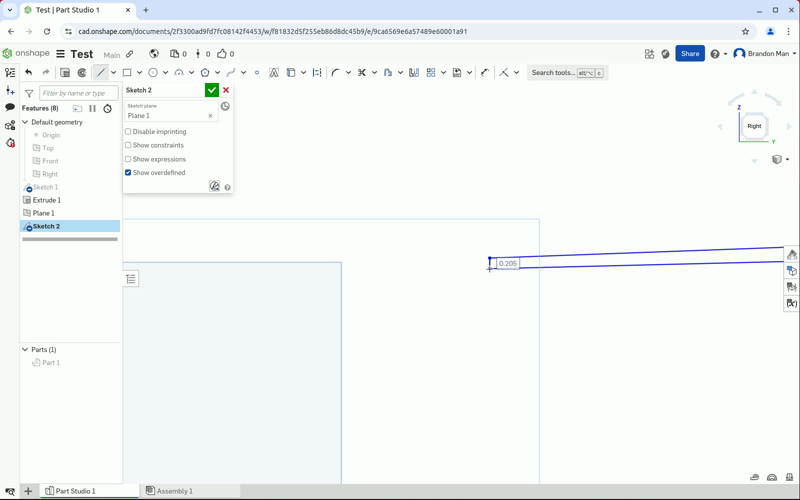
scroll(-6)
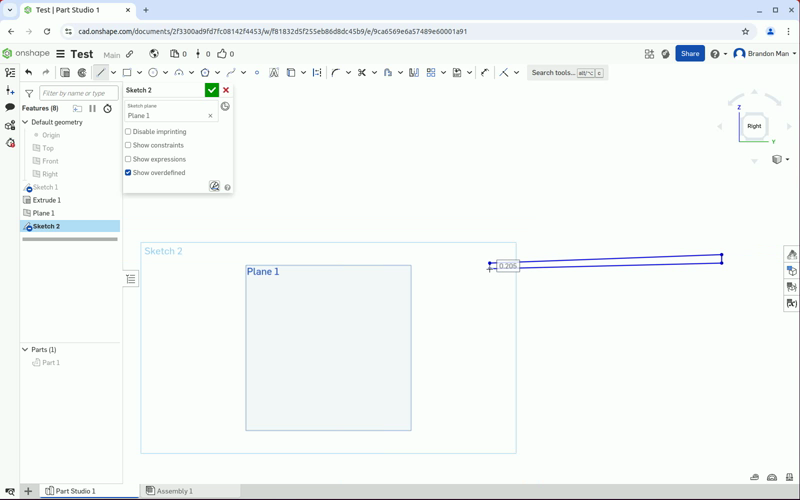
scroll(-6)
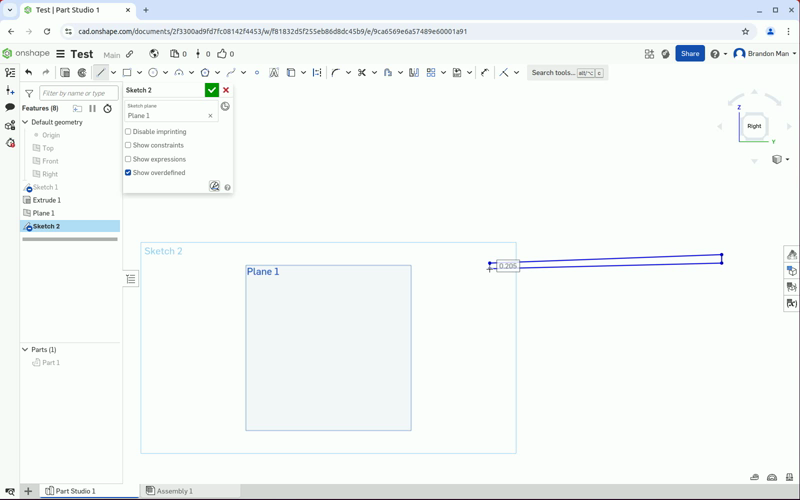
scroll(-6)
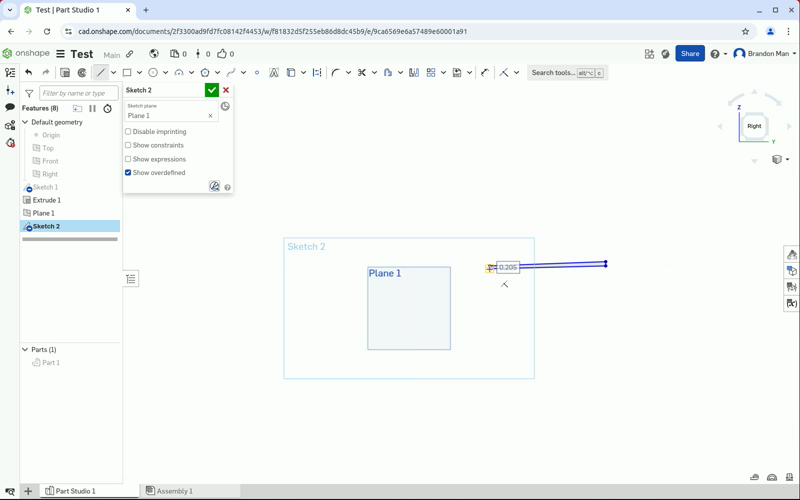
scroll(-6)
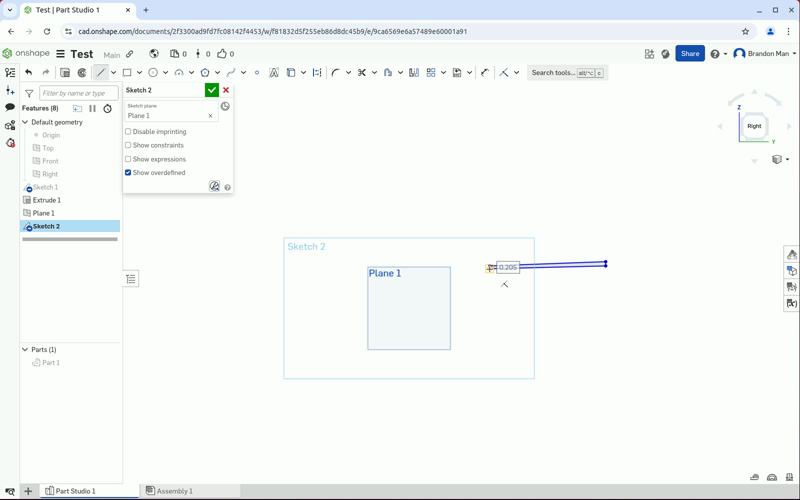
scroll(-6)
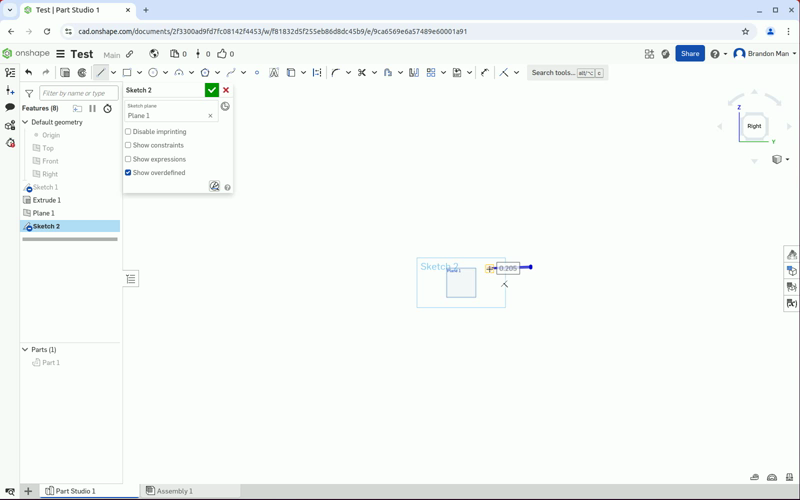
key(esc)
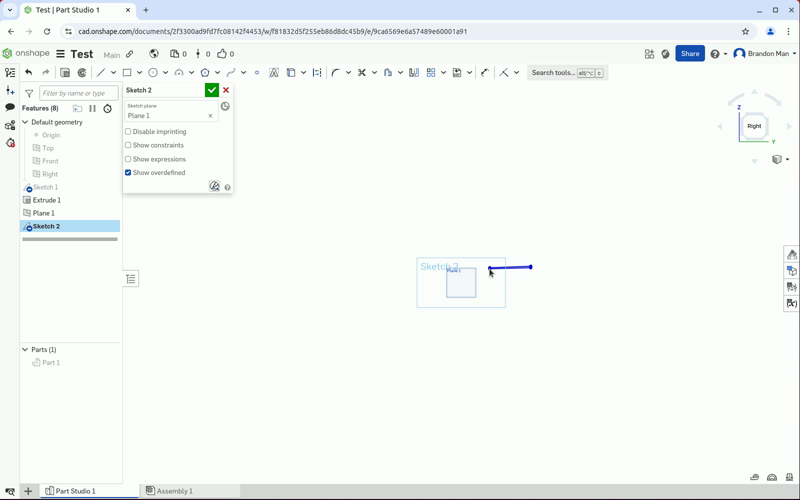
mouse_move(498, 267)
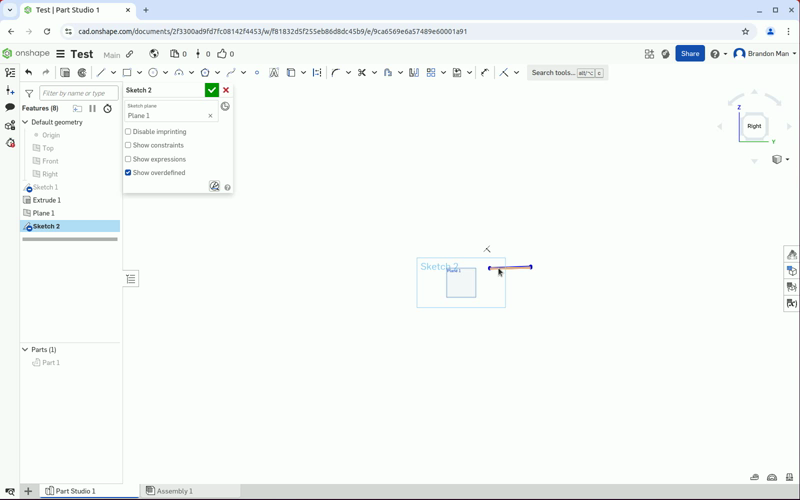
scroll(6)
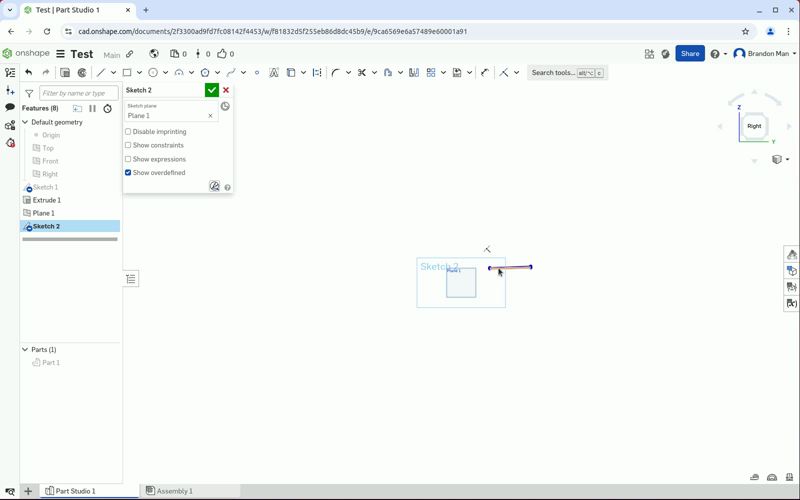
scroll(6)
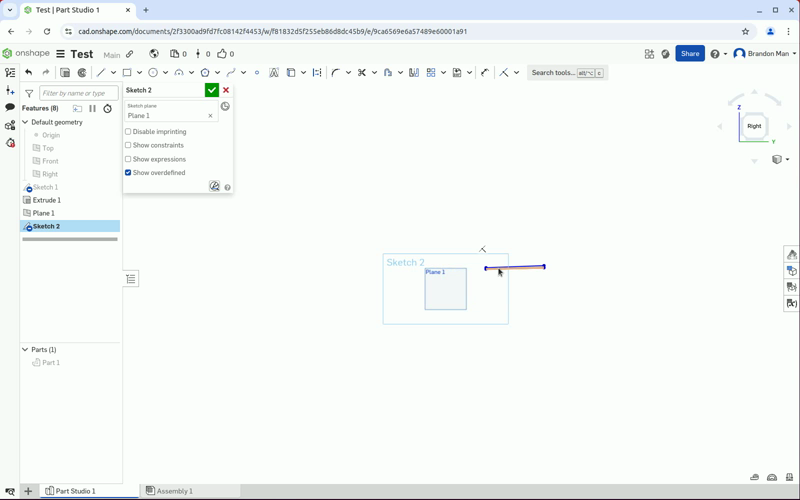
scroll(6)
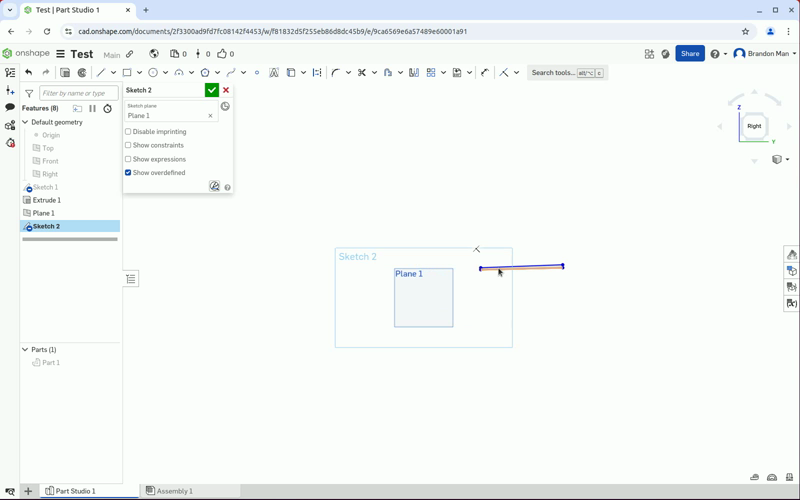
scroll(6)
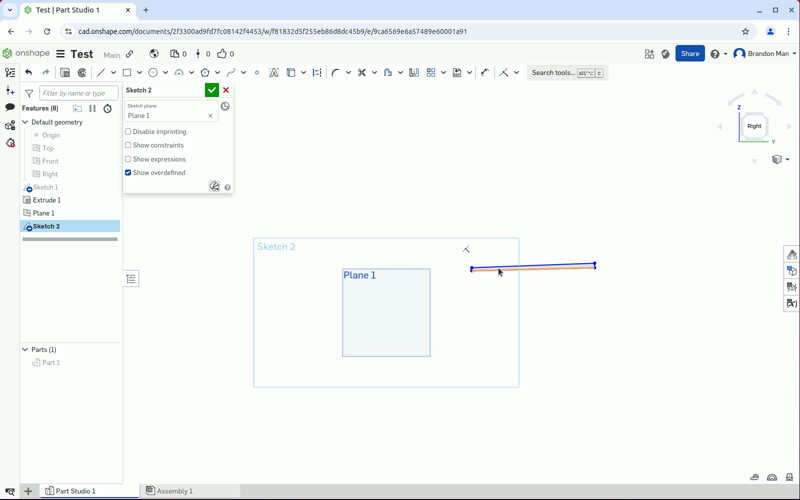
scroll(6)
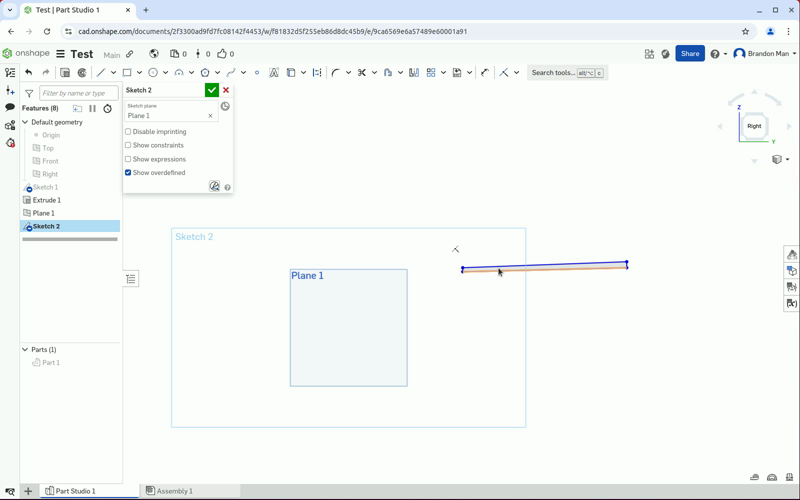
scroll(6)
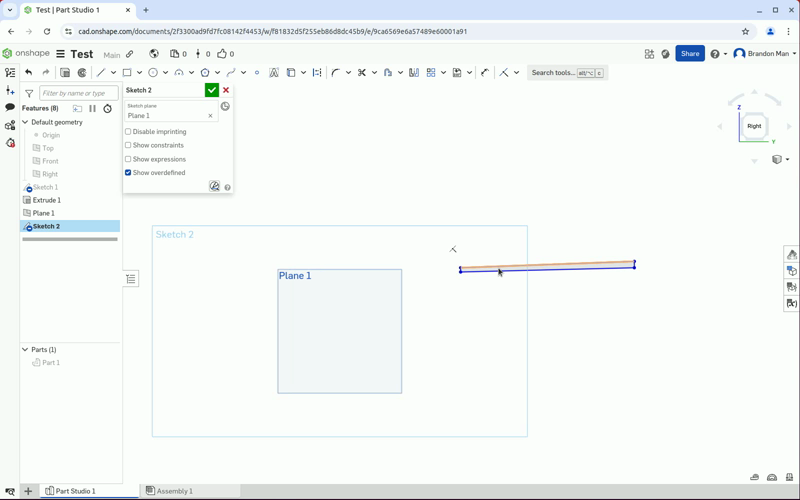
scroll(6)
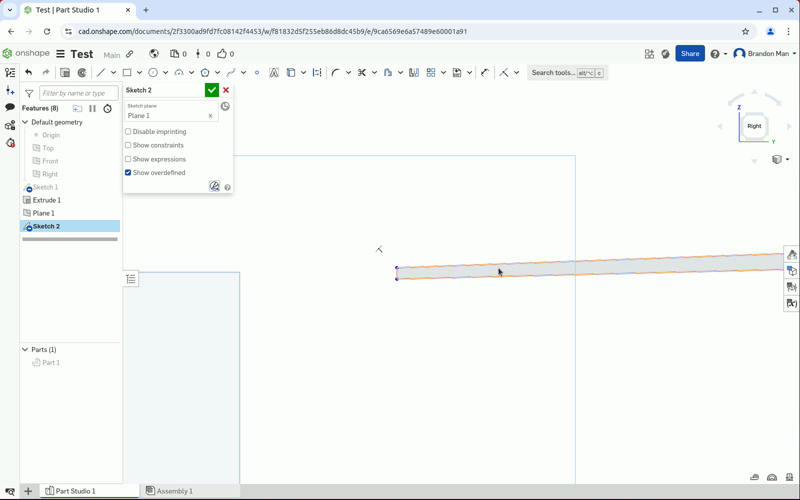
click(498, 267)
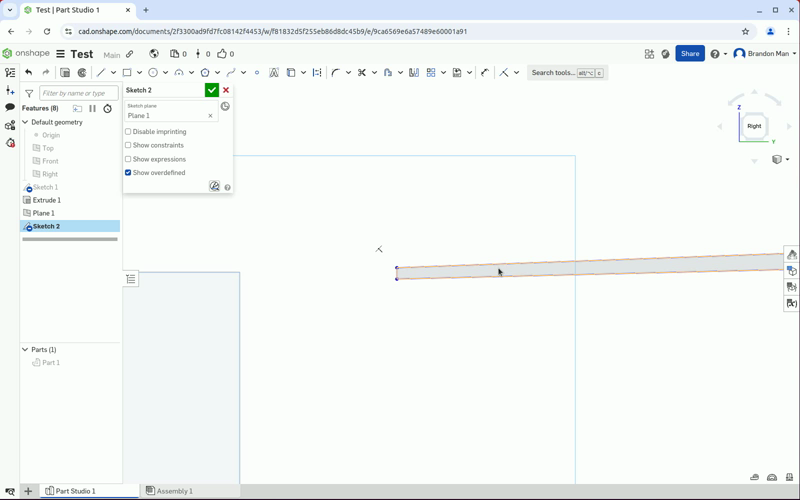
scroll(-6)
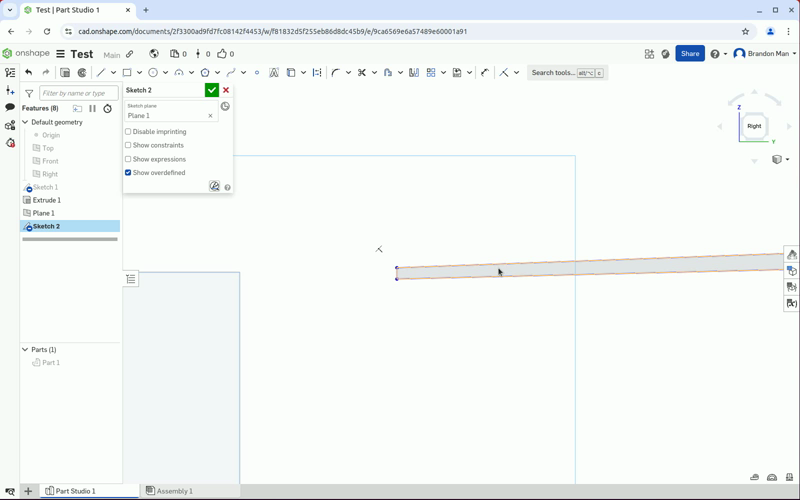
scroll(-6)
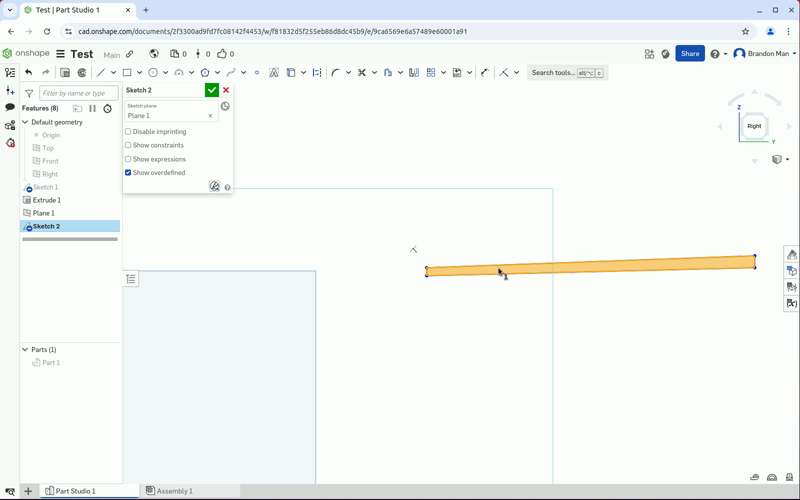
scroll(-6)
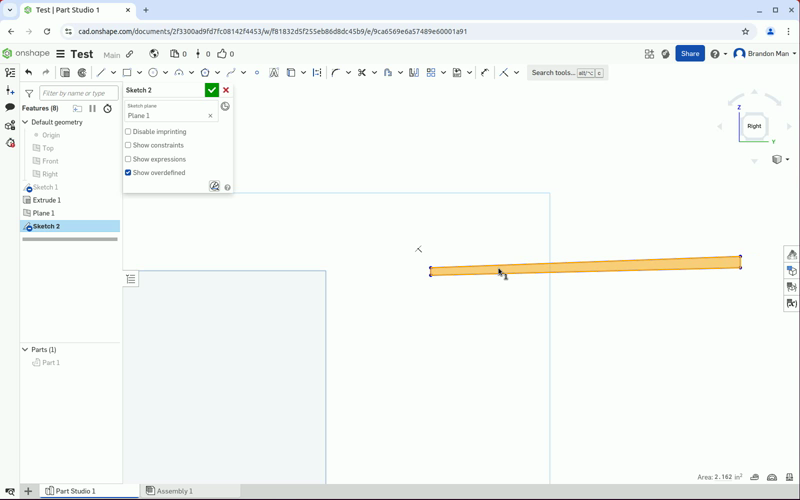
scroll(-6)
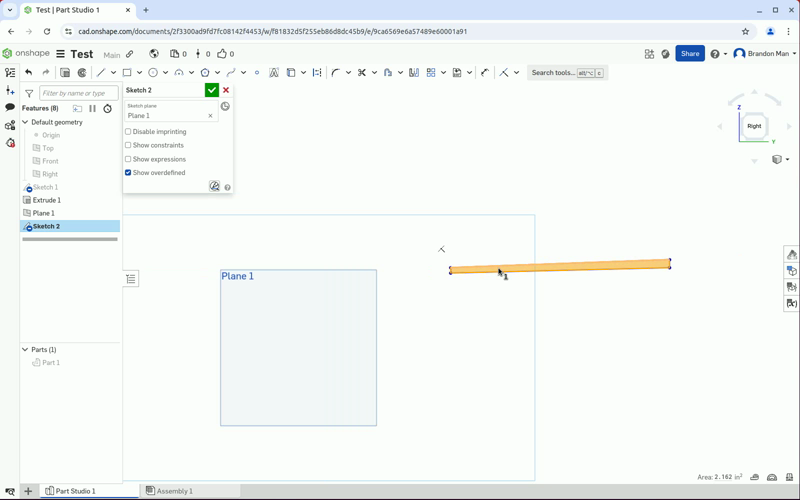
scroll(-6)
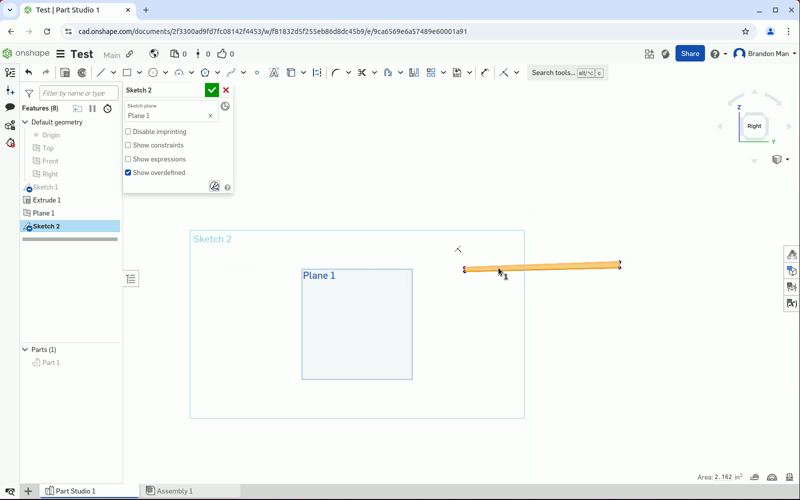
scroll(-6)
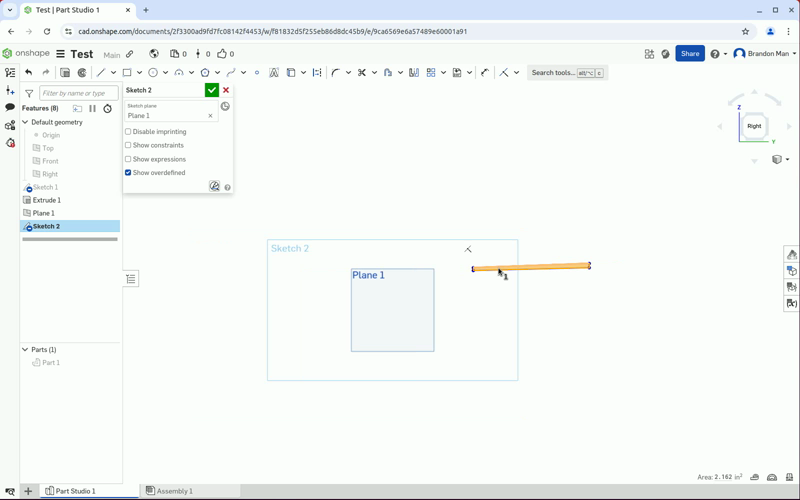
scroll(-6)
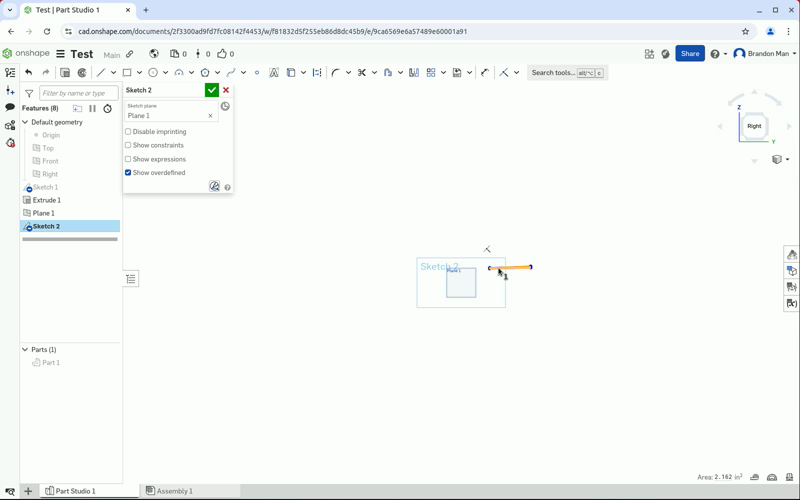
mouse_move(73, 352)
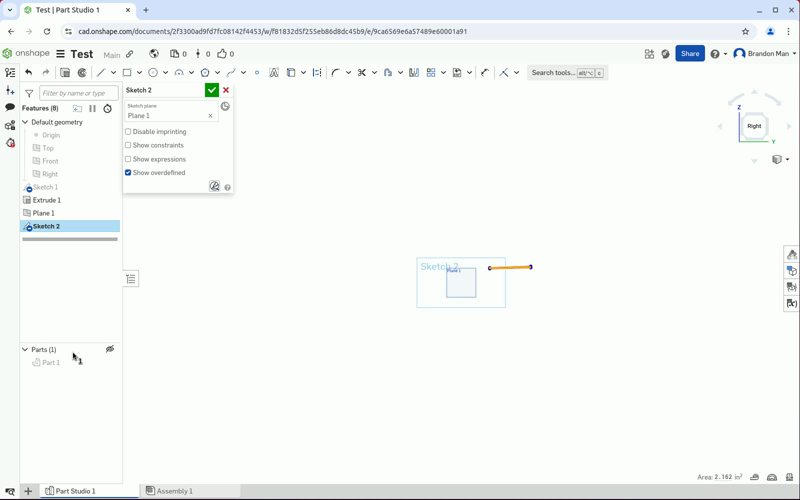
key(shift+y)
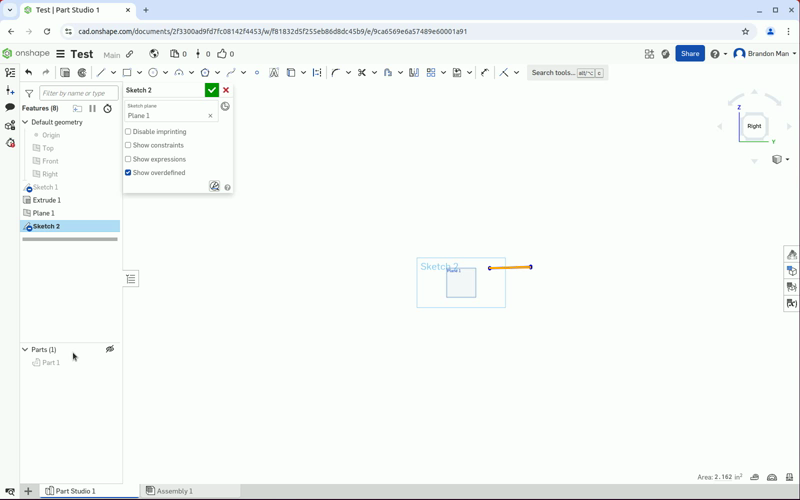
key(shift+e)
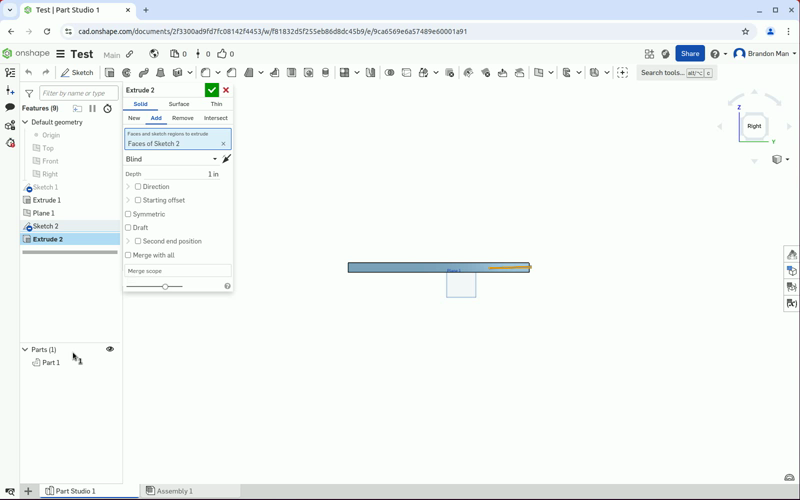
mouse_move(143, 106)
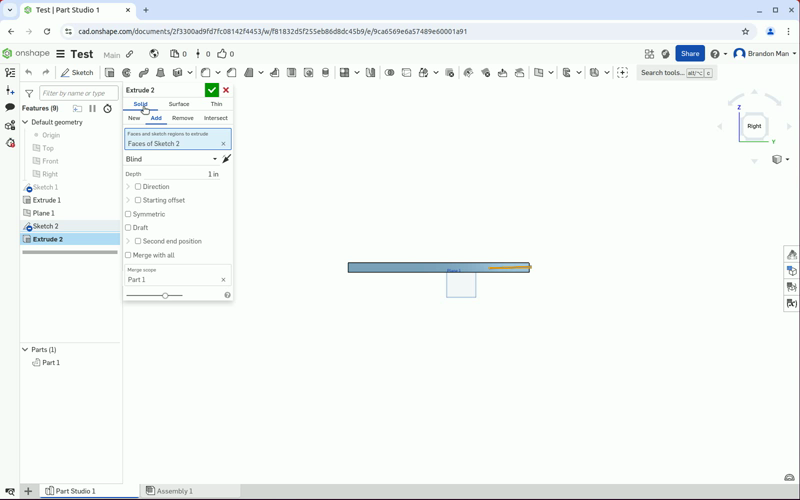
click(143, 106)
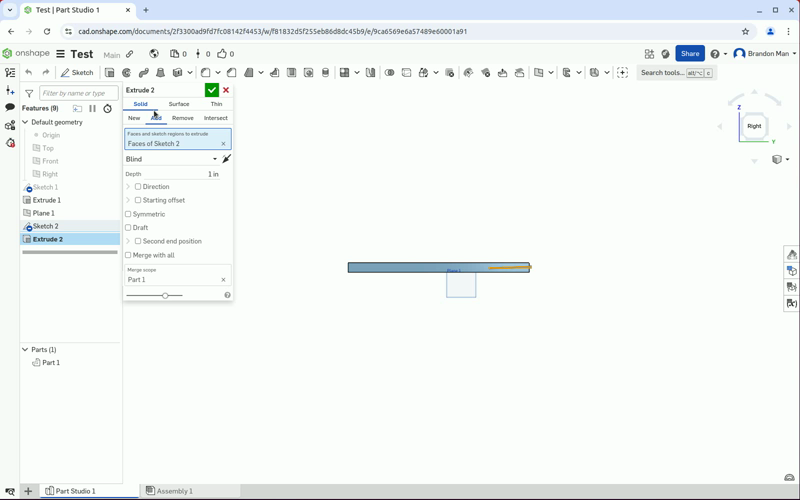
mouse_move(186, 120)
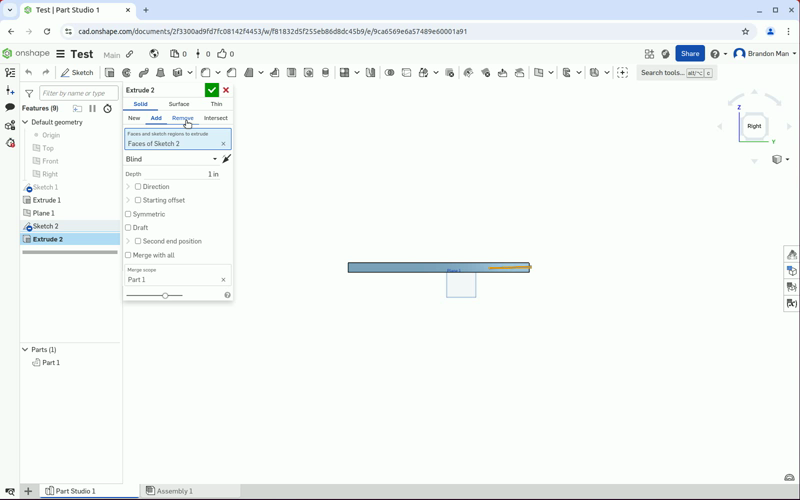
click(186, 120)
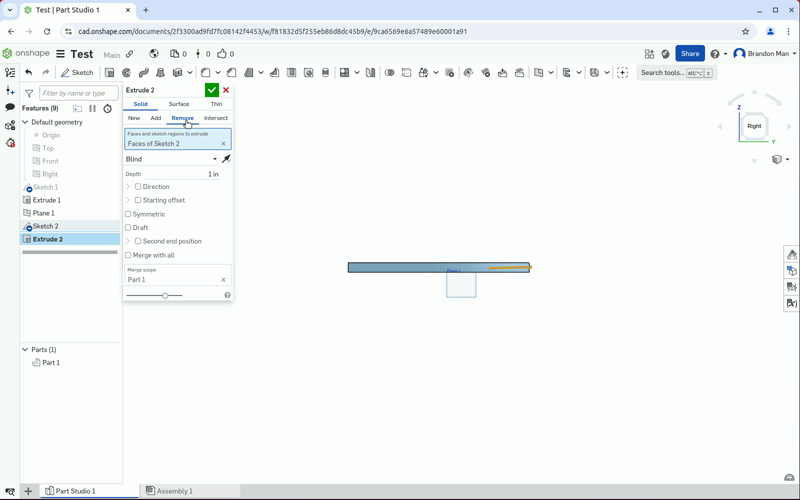
key(tab, 4)
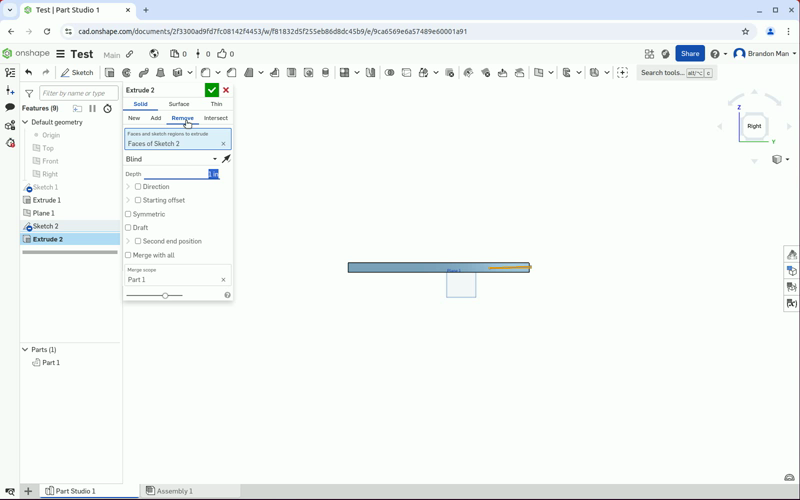
text(3.611)
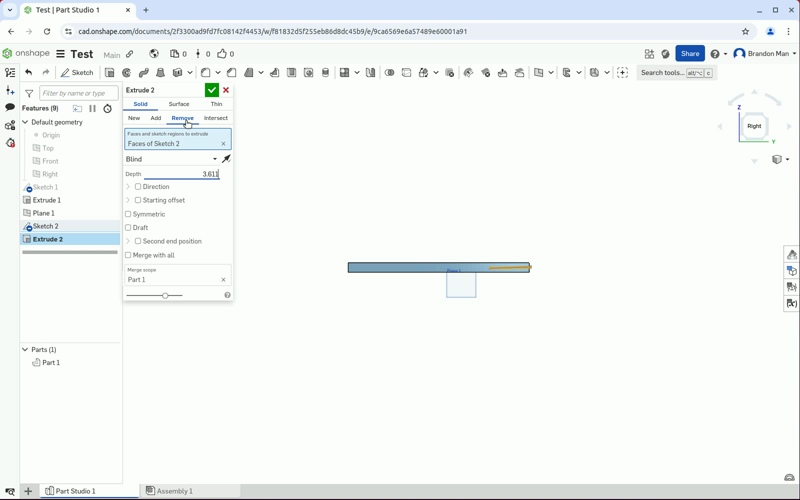
key(tab, 6)
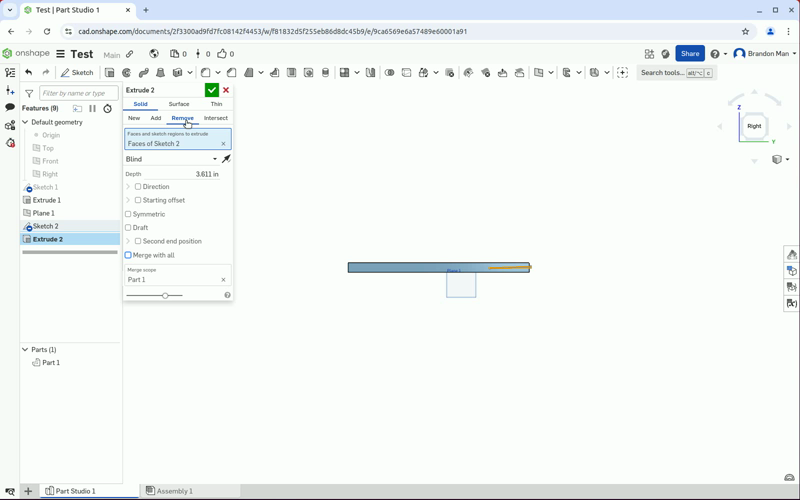
key(space)
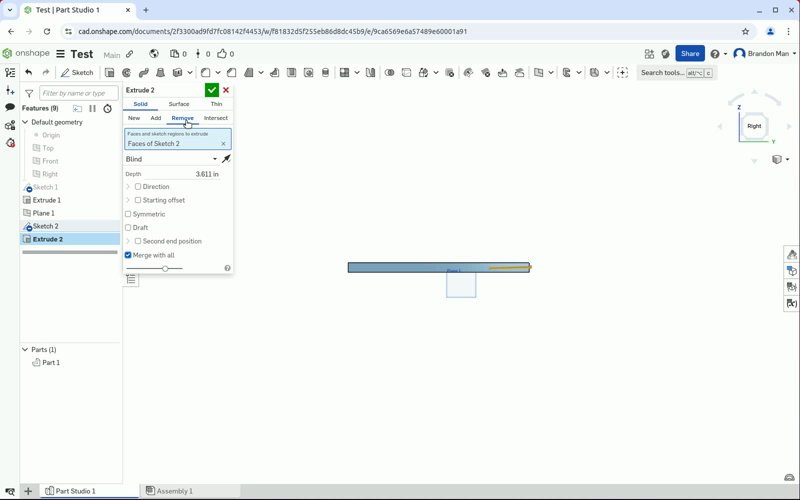
key(enter)
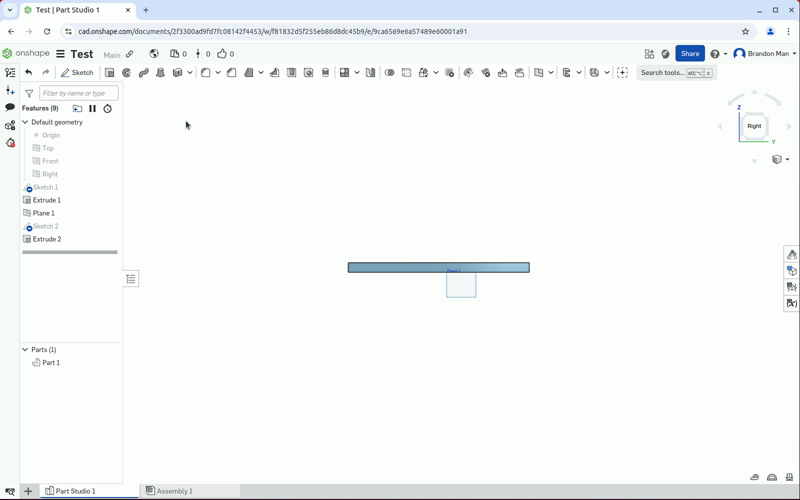
key(shift+h)
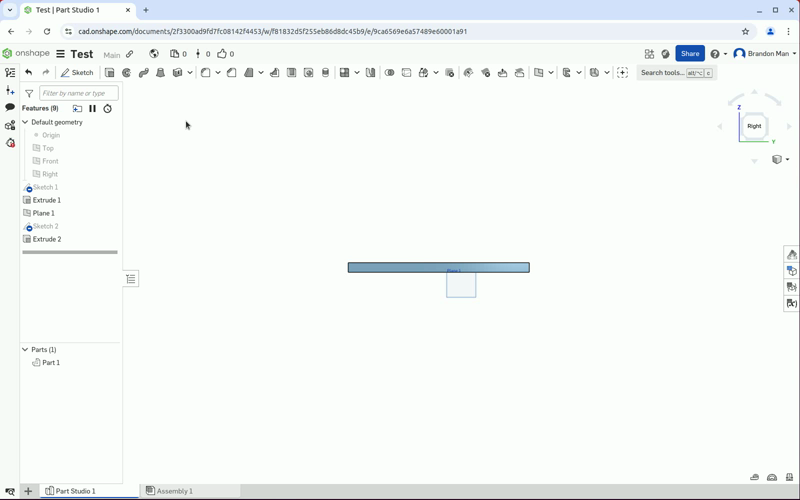
key(shift+h)
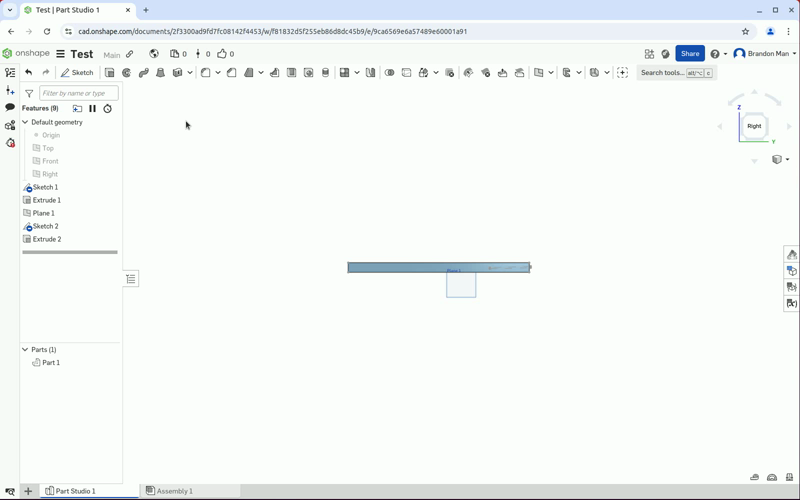
key(shift+7)
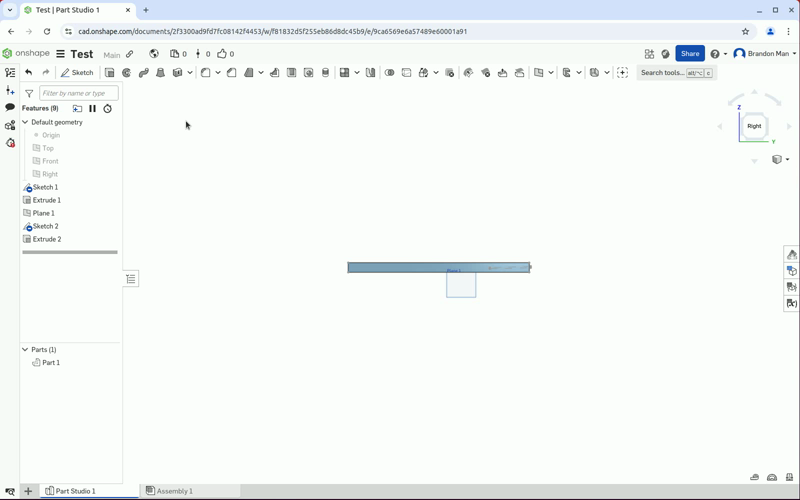
key(right, 2)
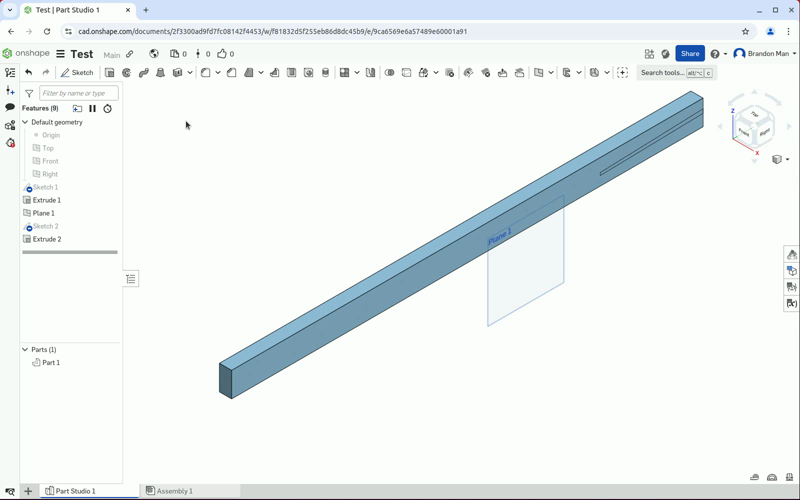
key(down, 2)
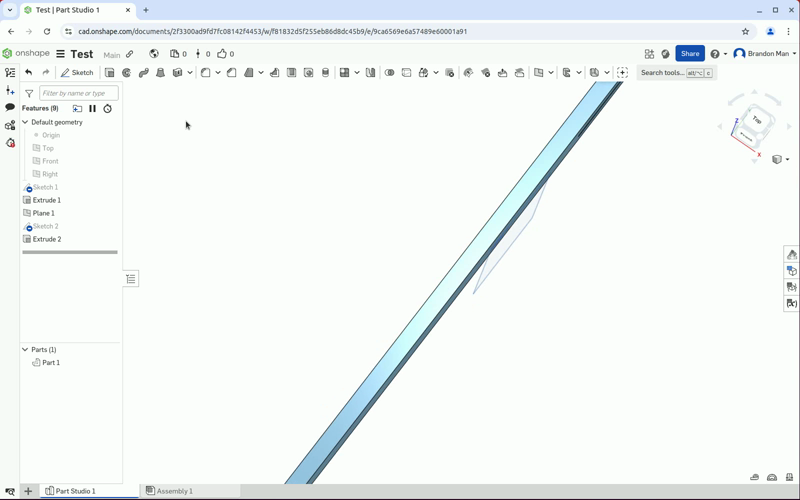
key(up, 2)
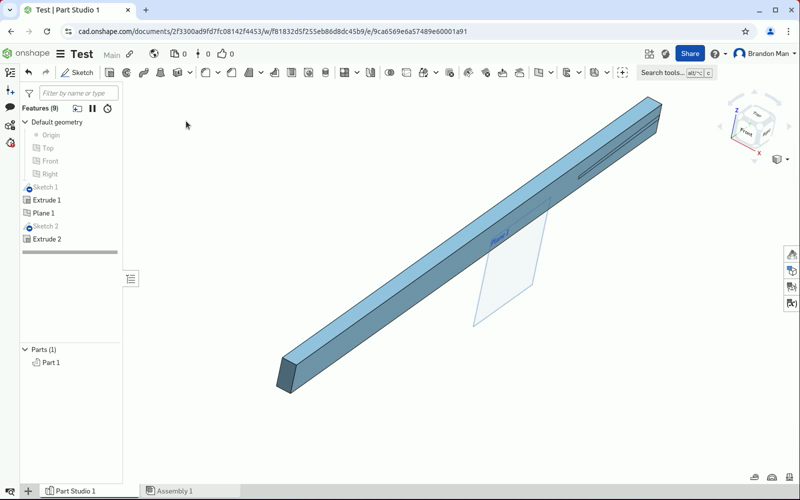
key(left, 2)
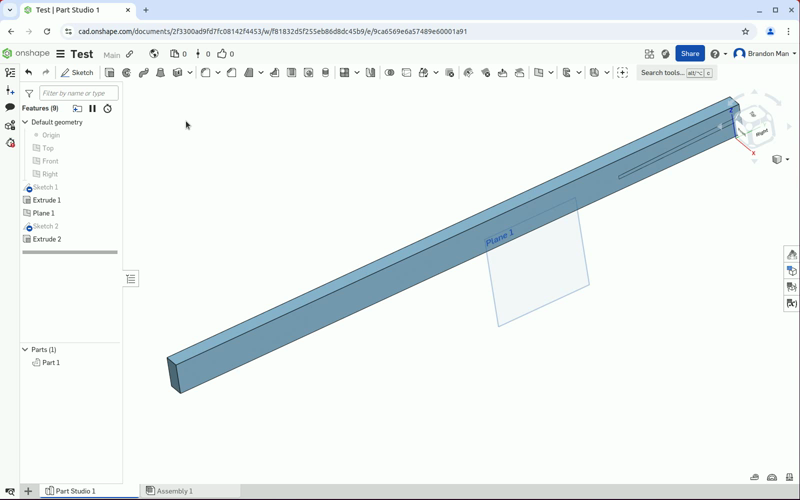
mouse_move(73, 189)
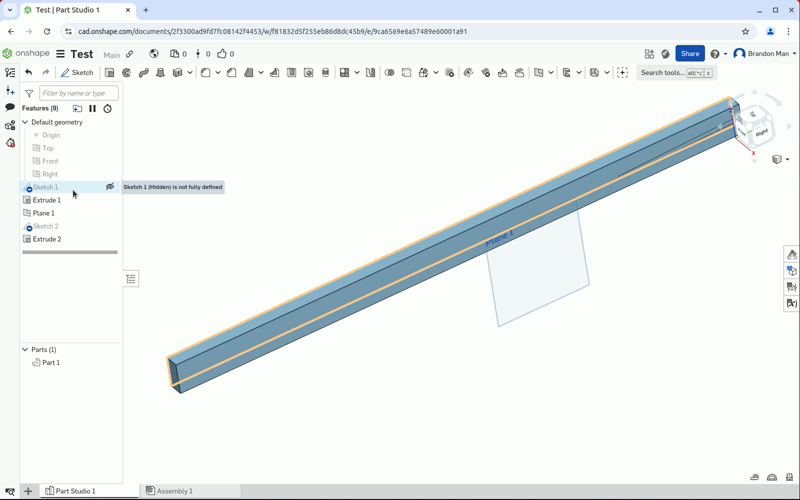
click(73, 189)